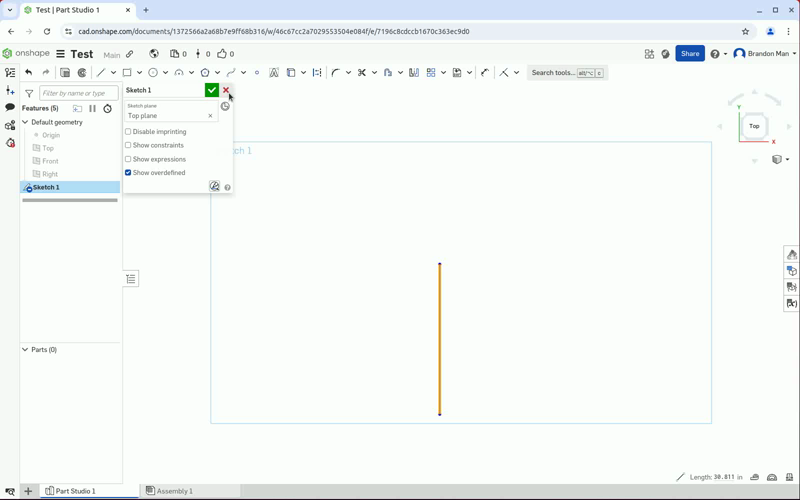
key(shift+h)
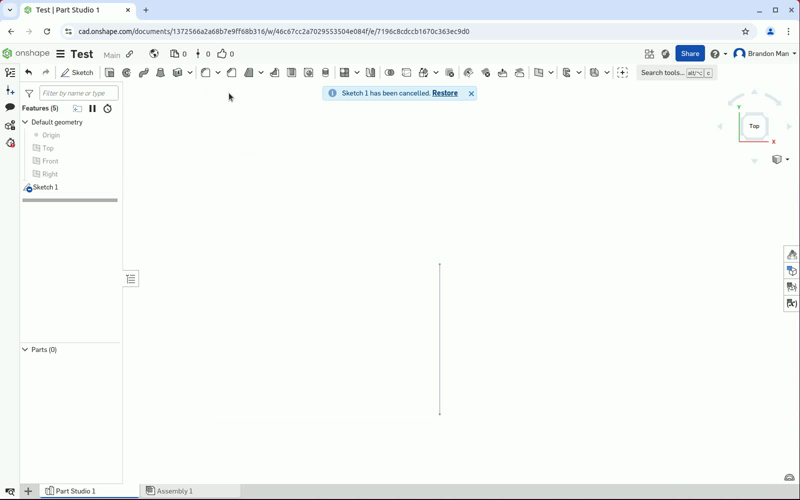
key(shift+s)
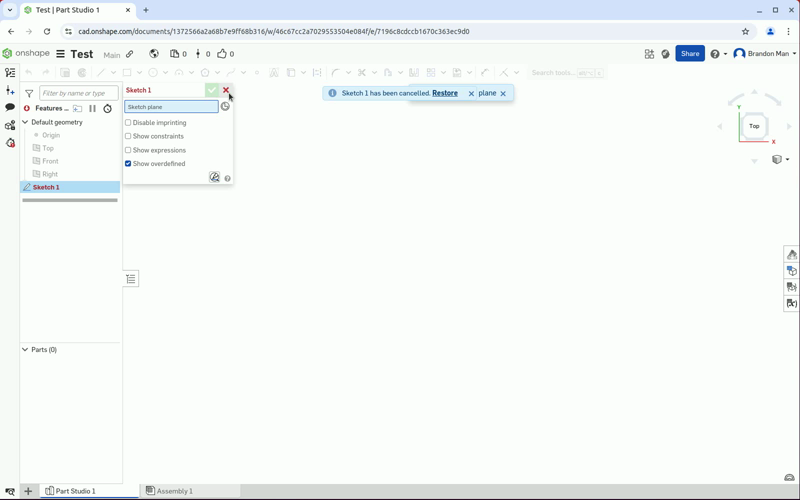
mouse_move(73, 150)
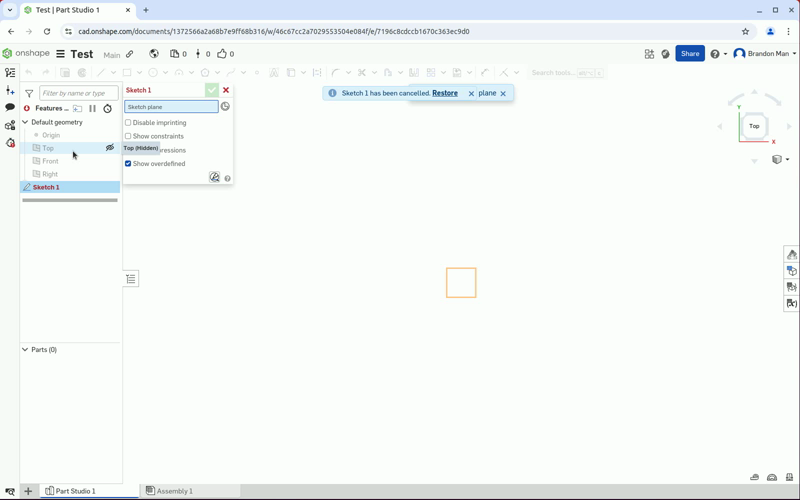
click(73, 150)
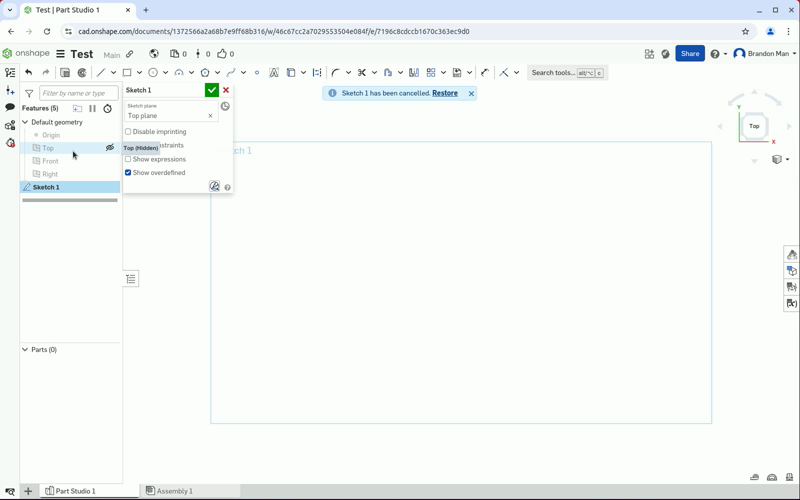
mouse_move(73, 352)
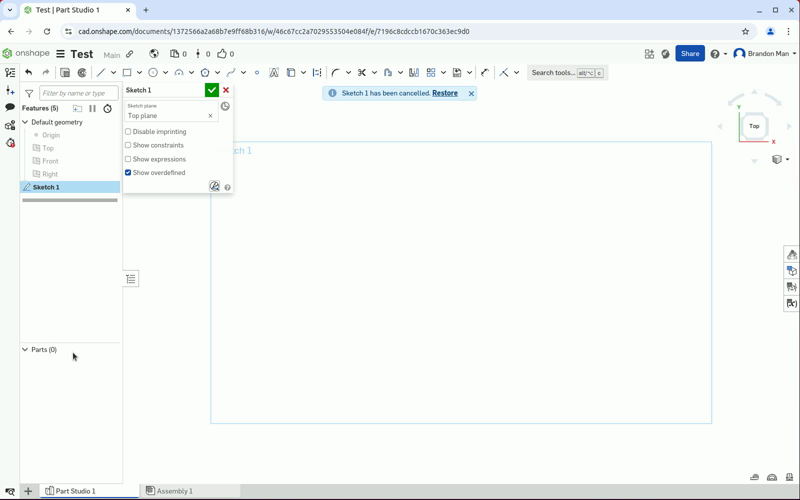
key(y)
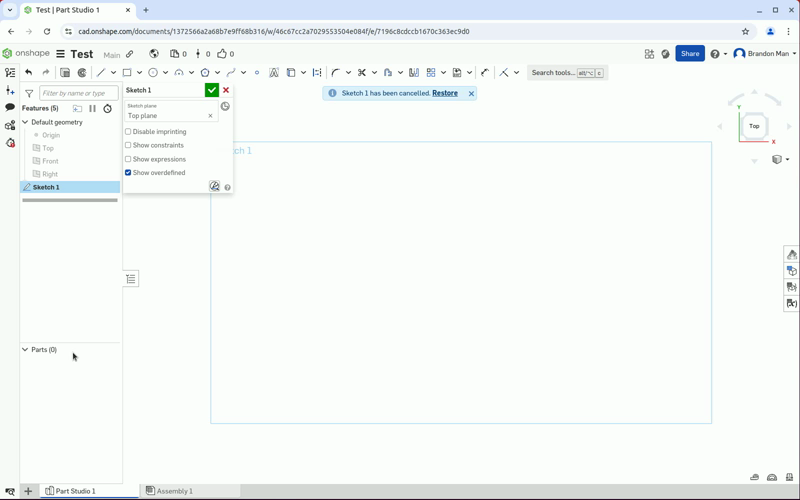
key(l)
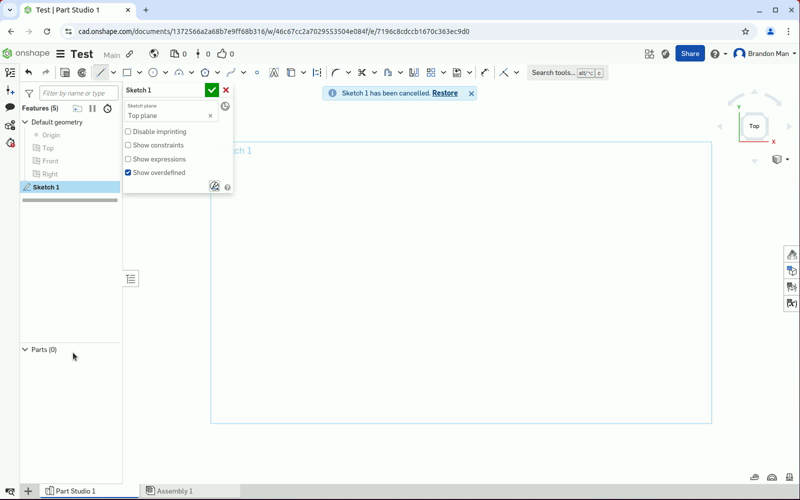
key_down(shift)
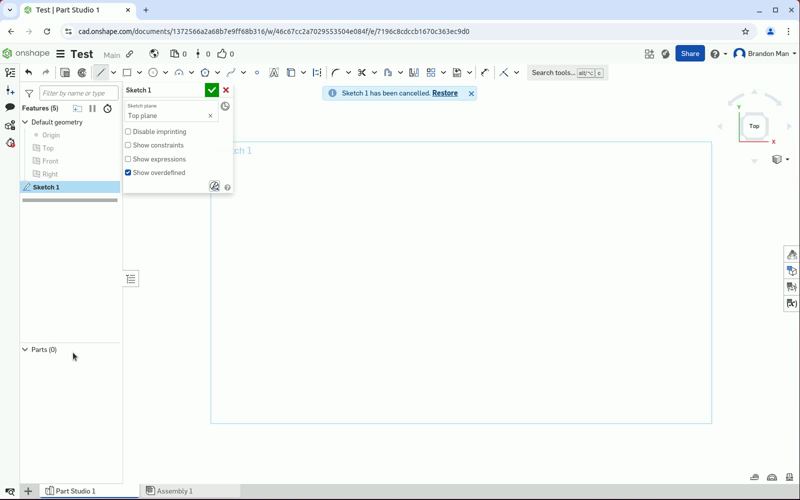
mouse_move(411, 294)
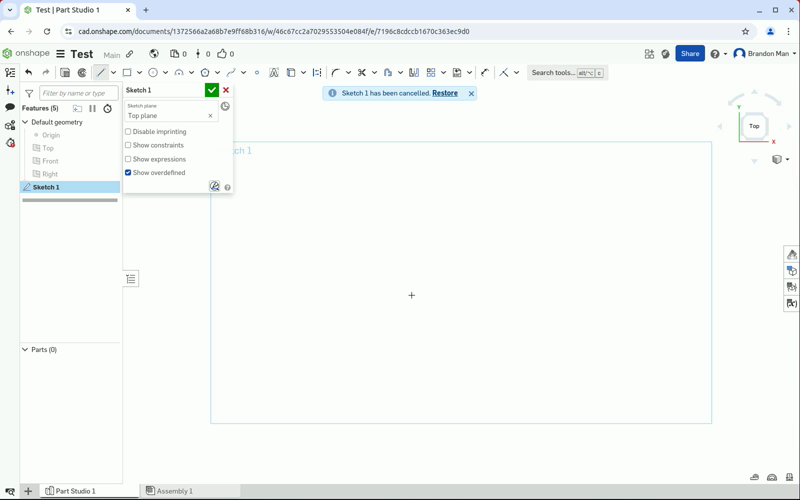
click(411, 294)
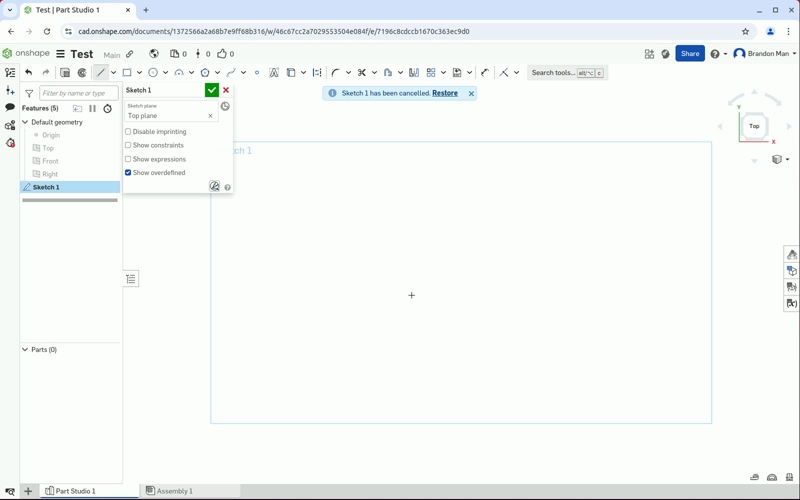
key_up(shift)
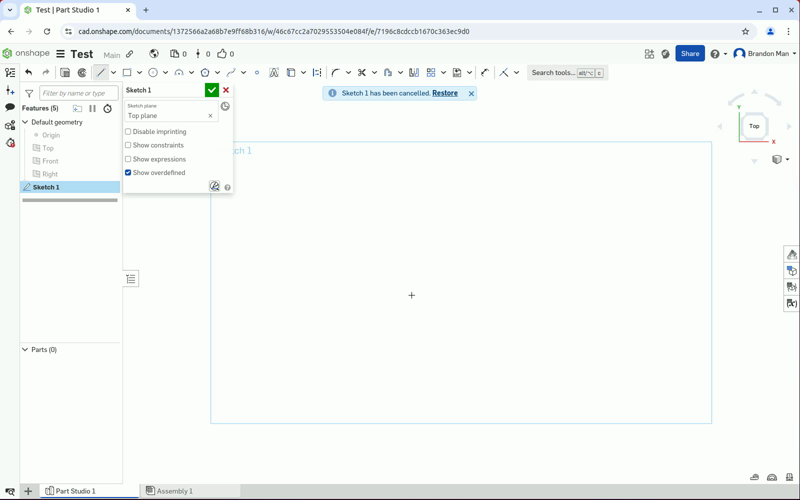
key_down(shift)
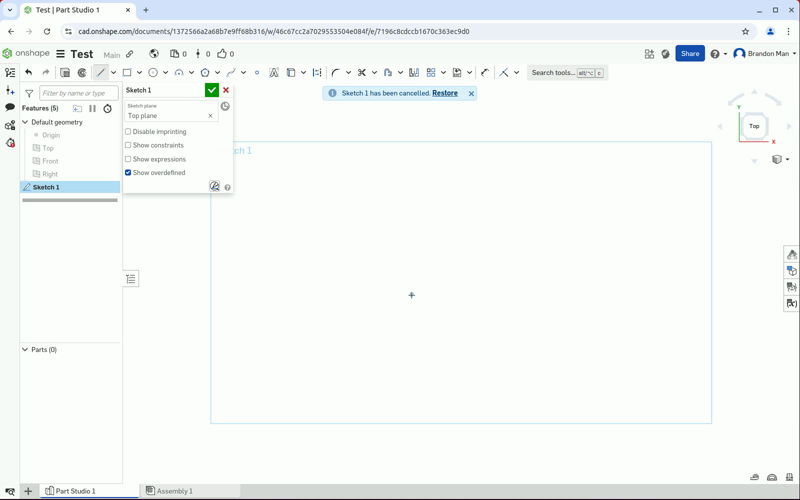
mouse_move(489, 294)
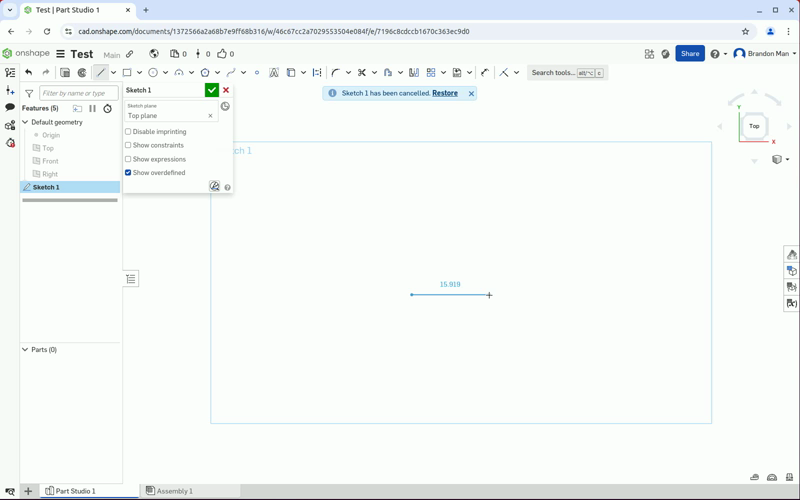
click(489, 294)
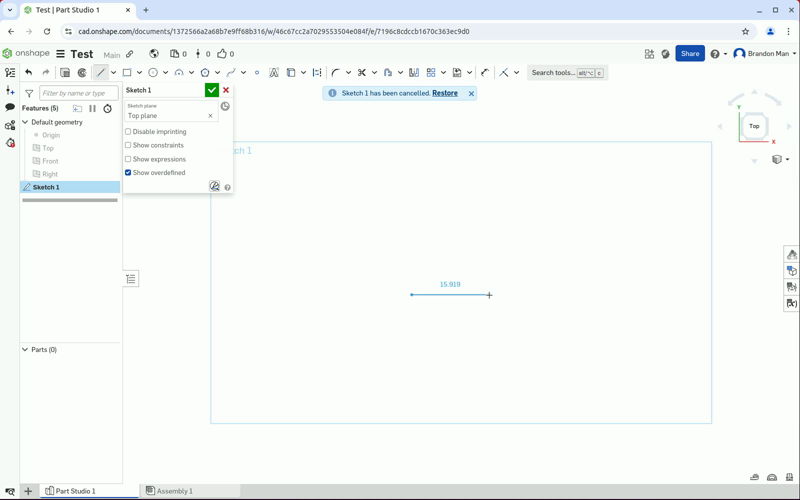
key_up(shift)
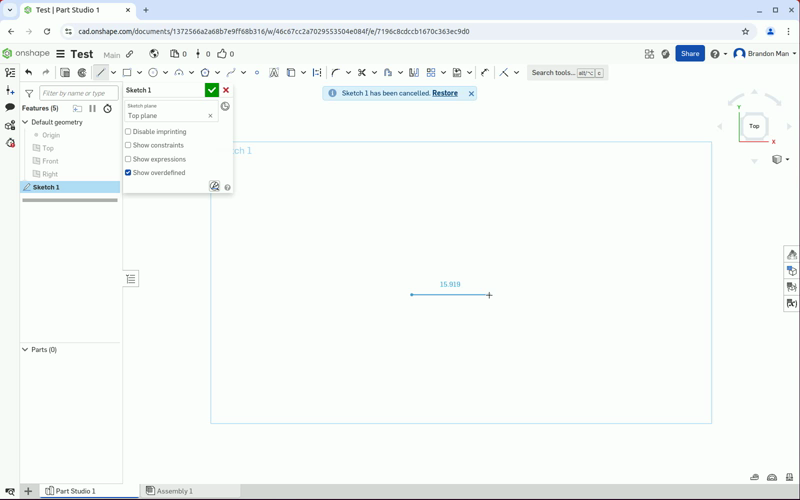
key_down(shift)
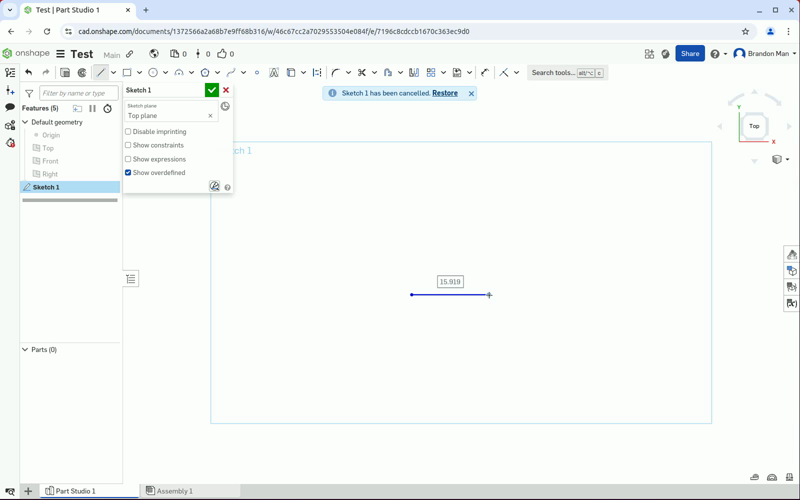
mouse_move(519, 294)
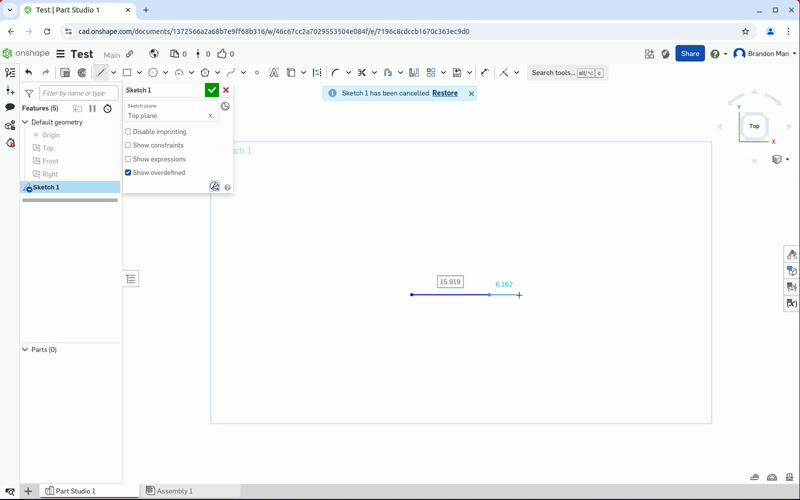
mouse_move(489, 273)
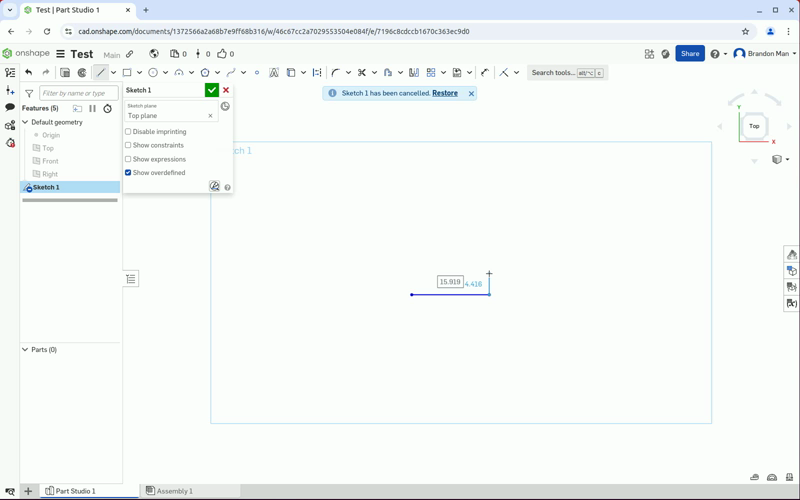
click(489, 273)
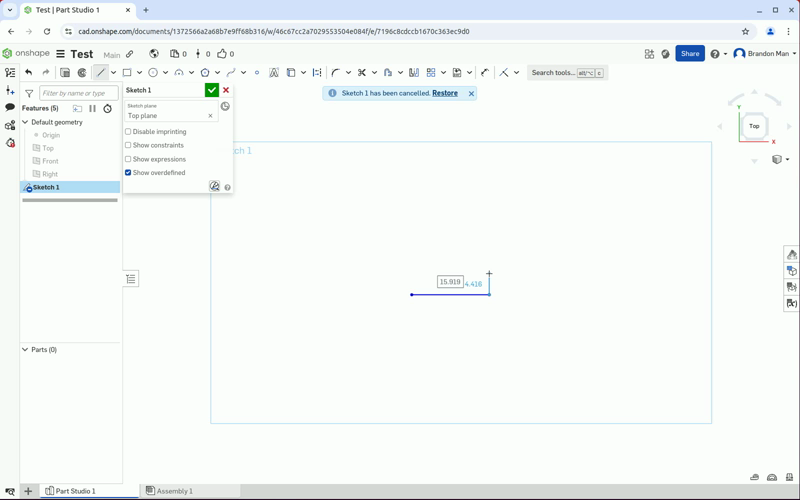
key_up(shift)
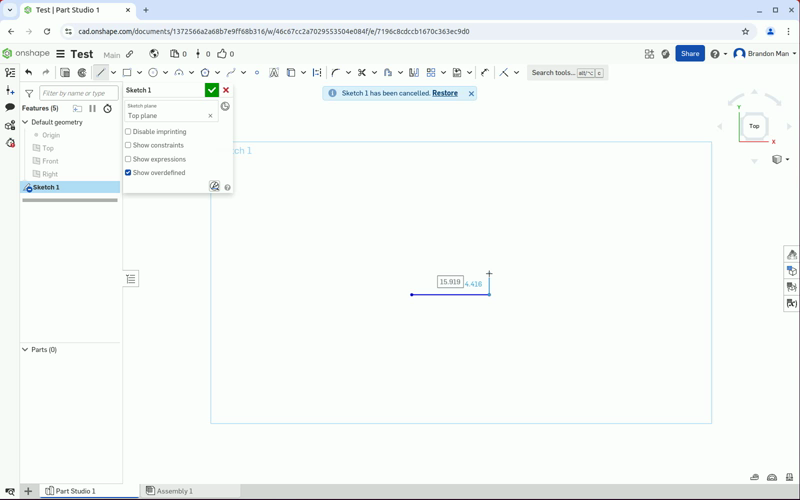
key(esc)
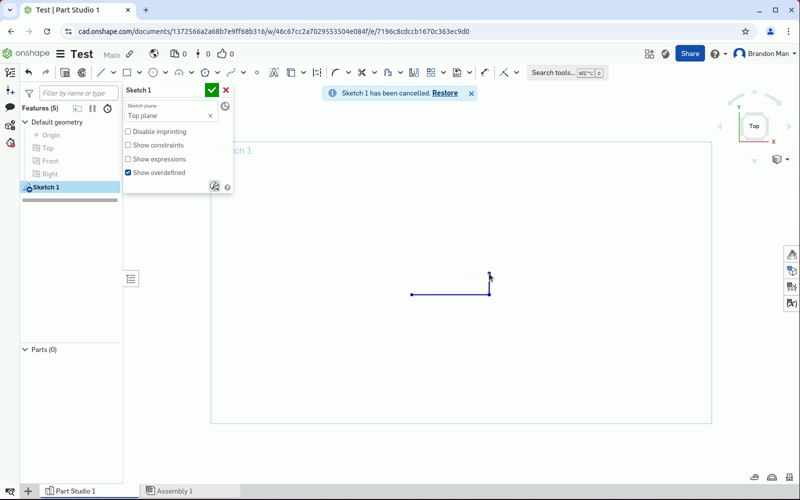
key(a)
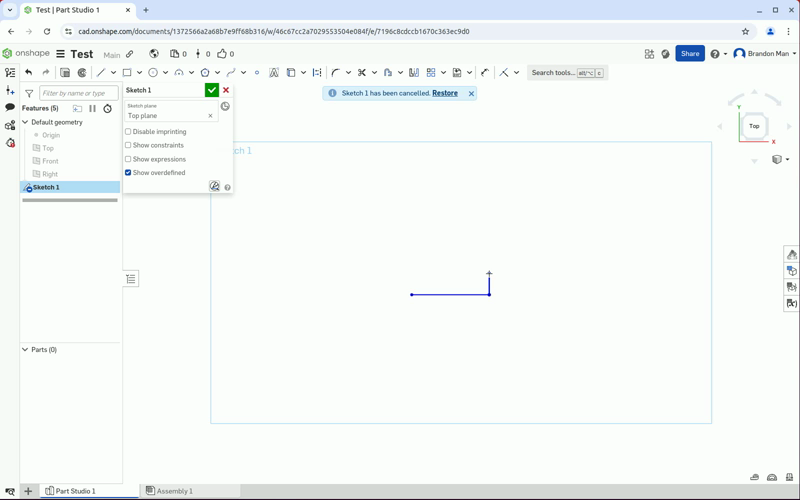
mouse_move(489, 273)
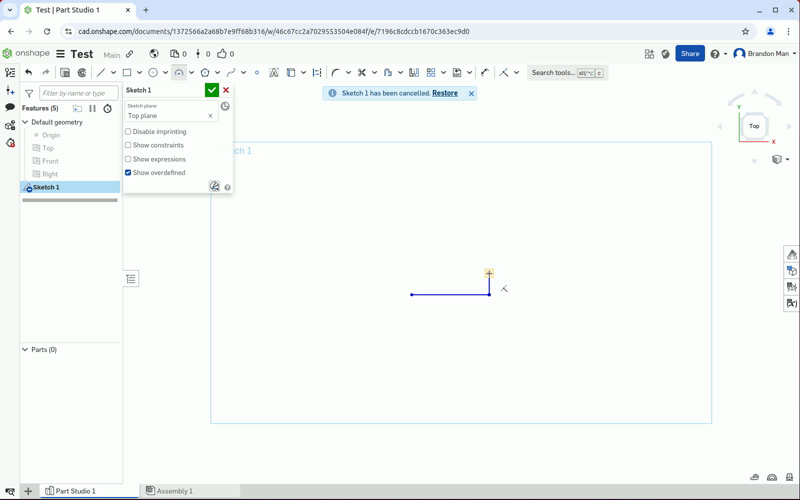
click(489, 273)
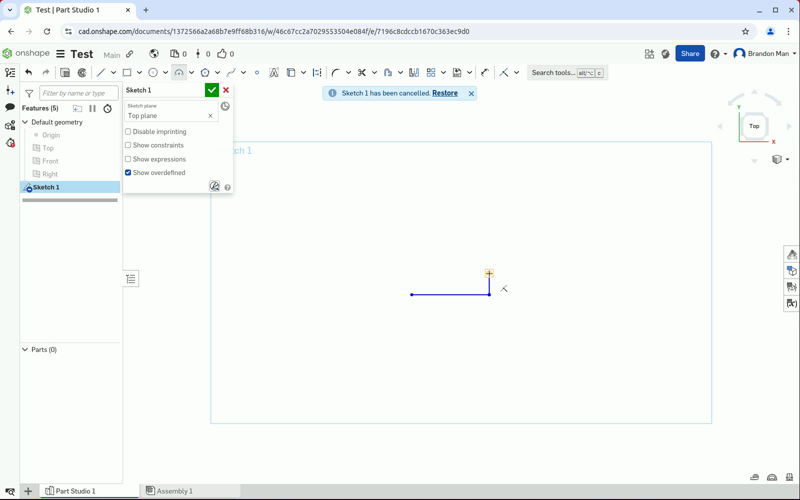
key_down(shift)
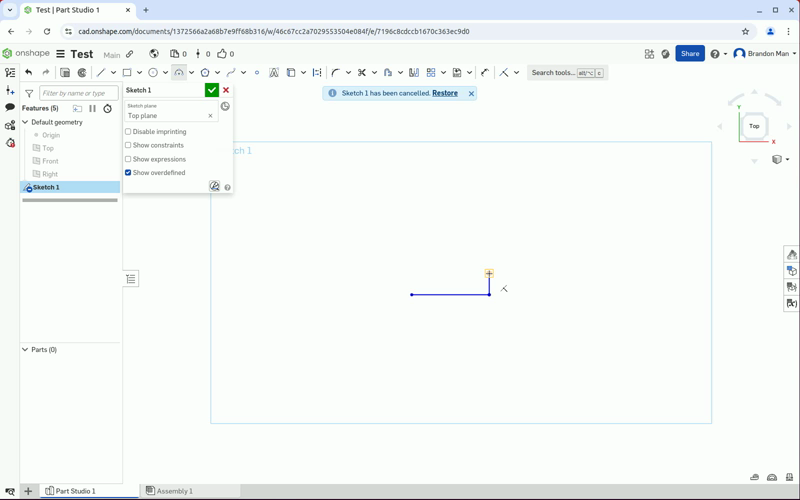
mouse_move(465, 248)
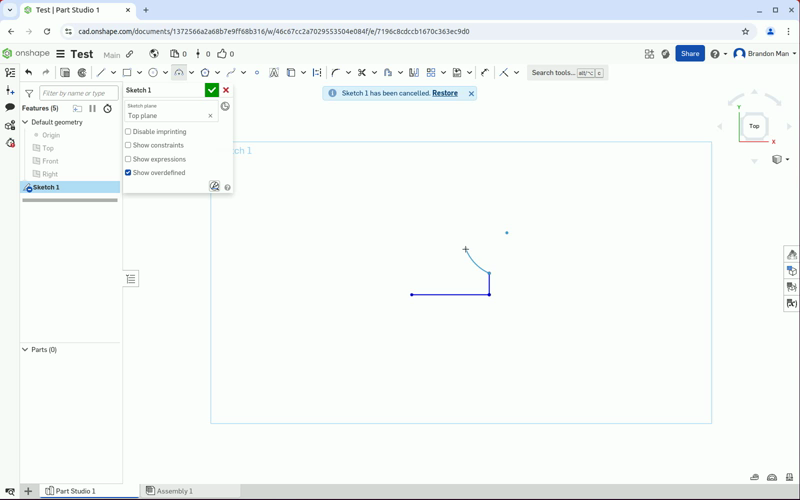
click(465, 248)
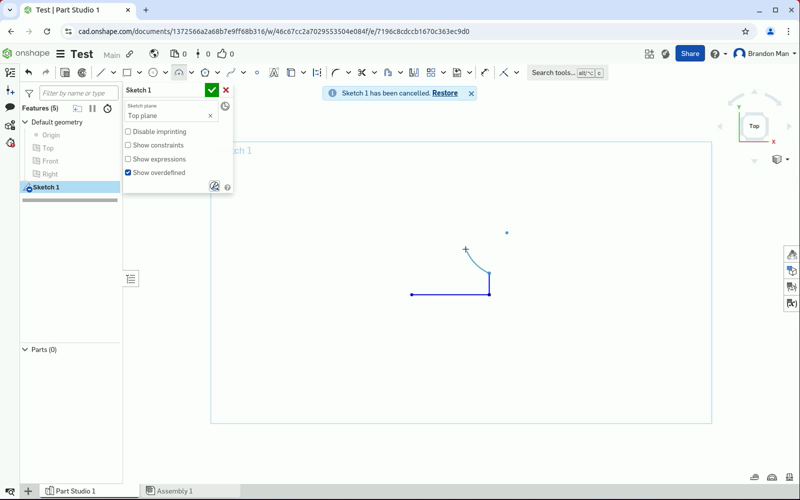
mouse_move(472, 266)
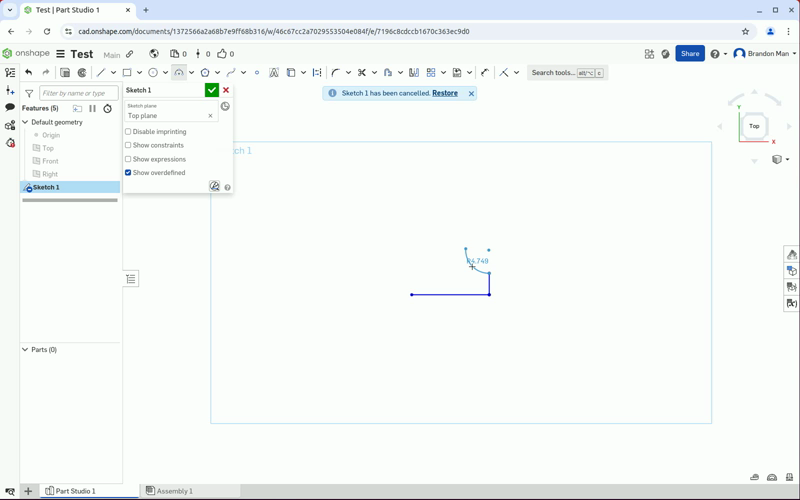
click(472, 266)
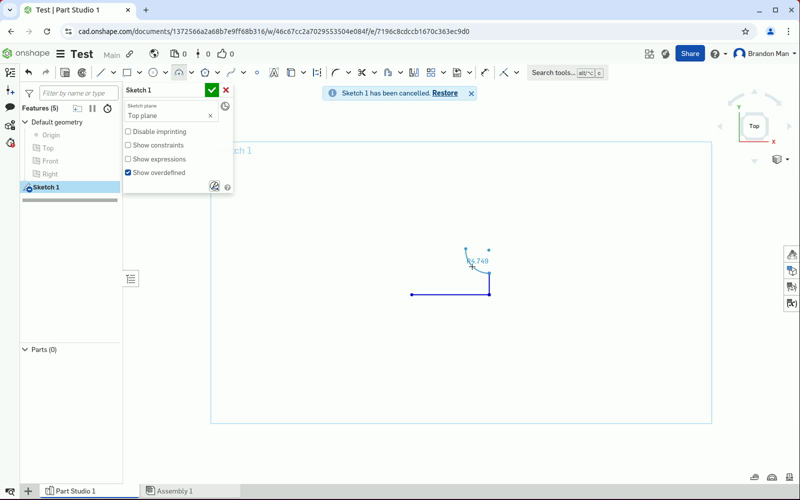
key_up(shift)
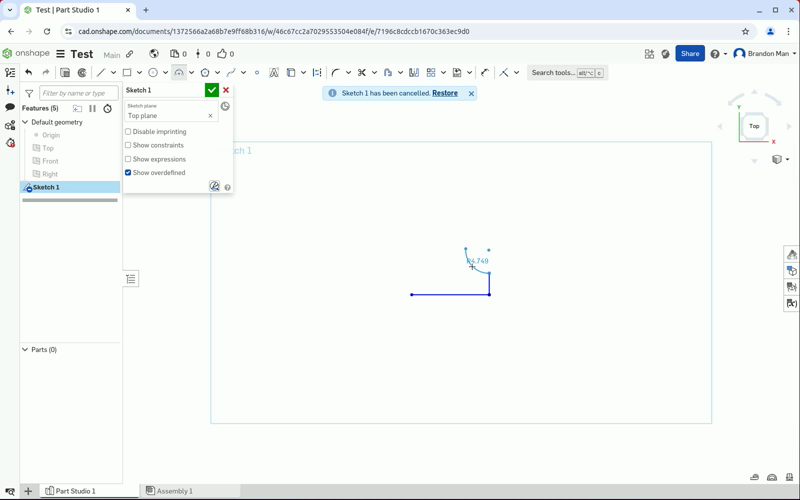
key(esc)
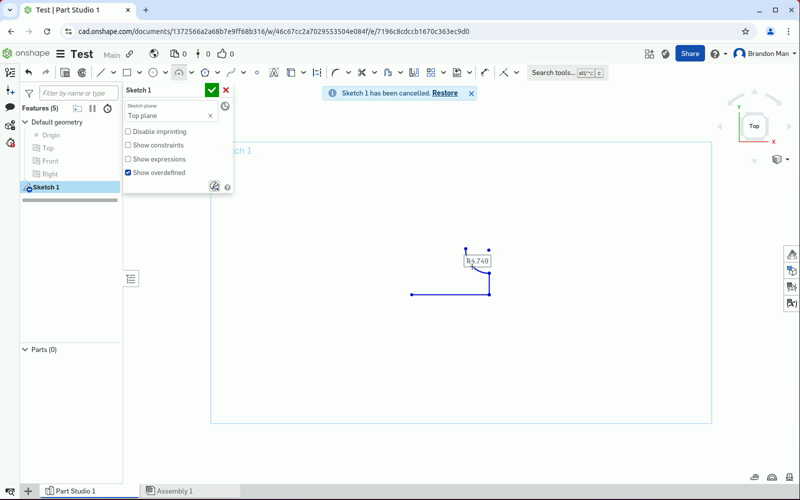
key(l)
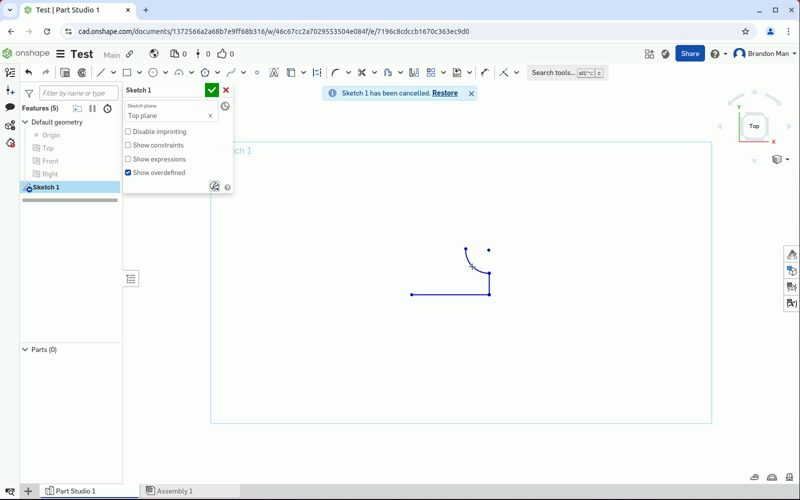
mouse_move(465, 248)
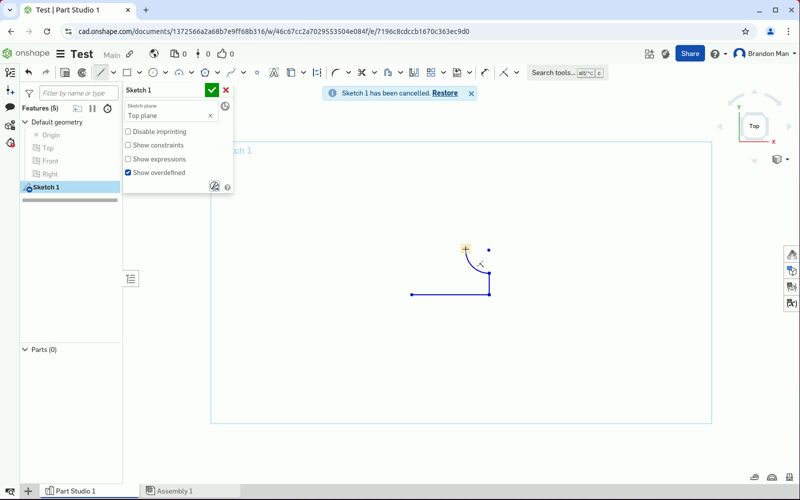
click(465, 248)
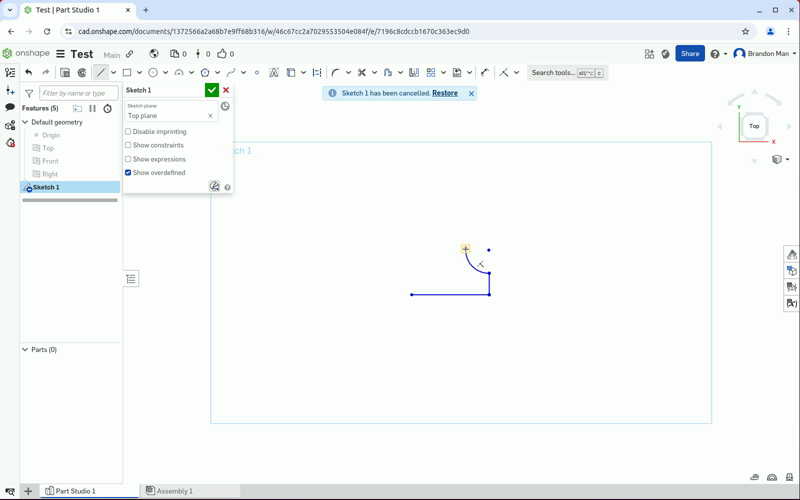
key_down(shift)
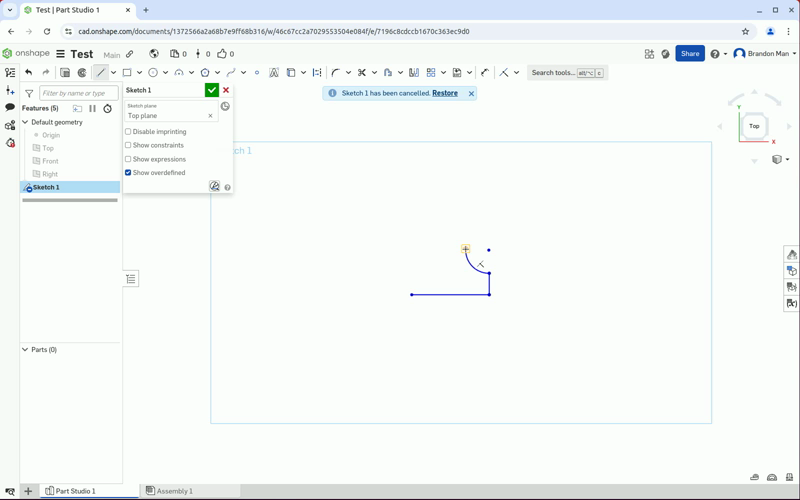
mouse_move(495, 248)
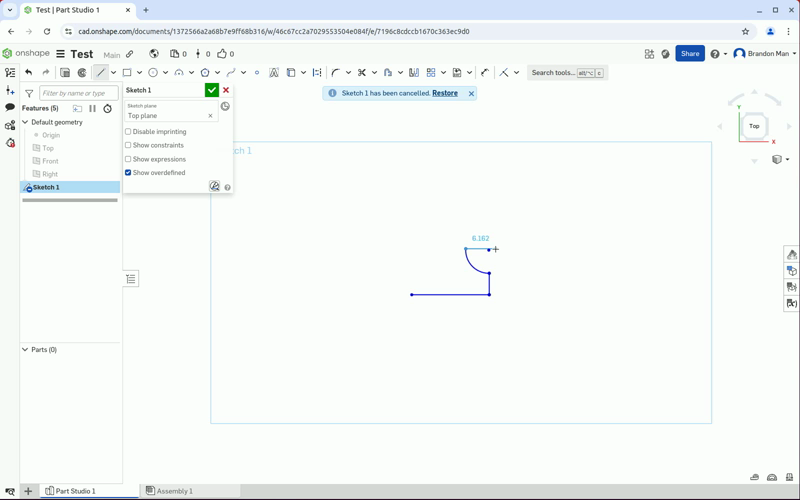
mouse_move(411, 248)
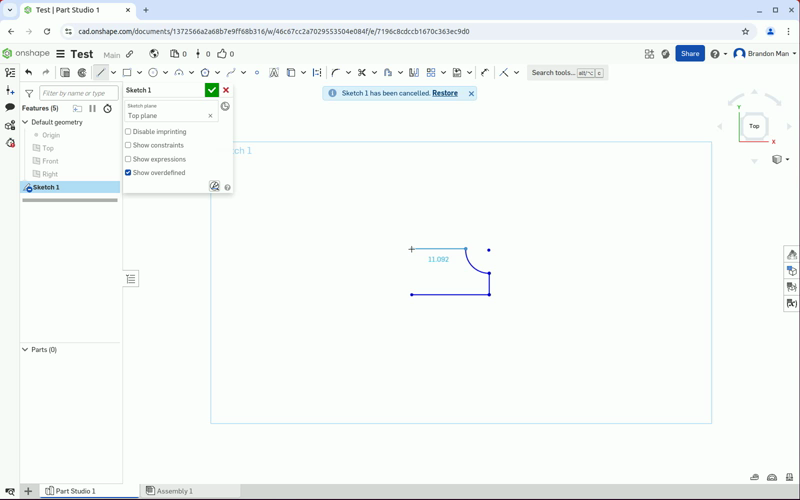
click(411, 248)
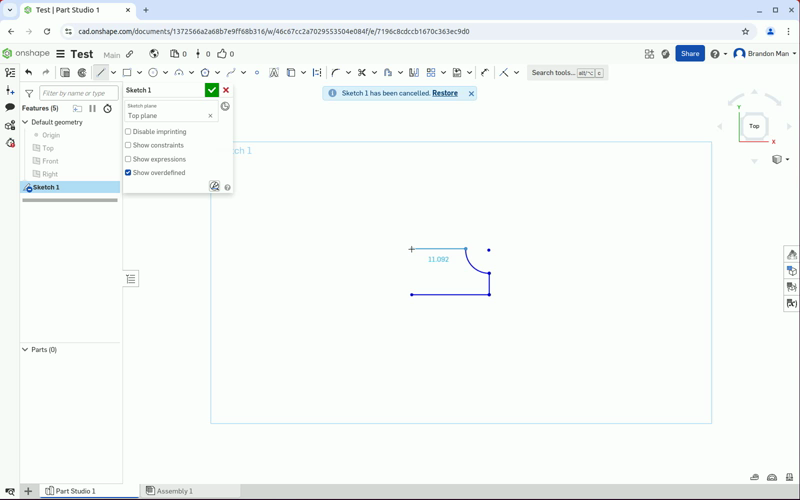
key_up(shift)
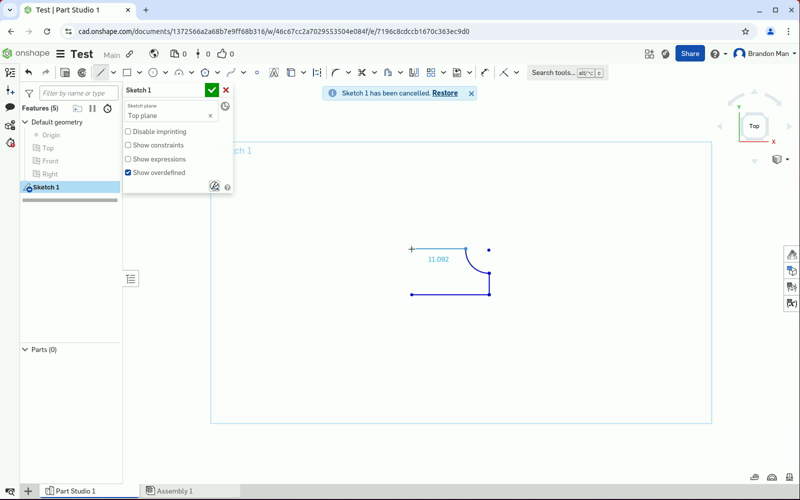
mouse_move(441, 248)
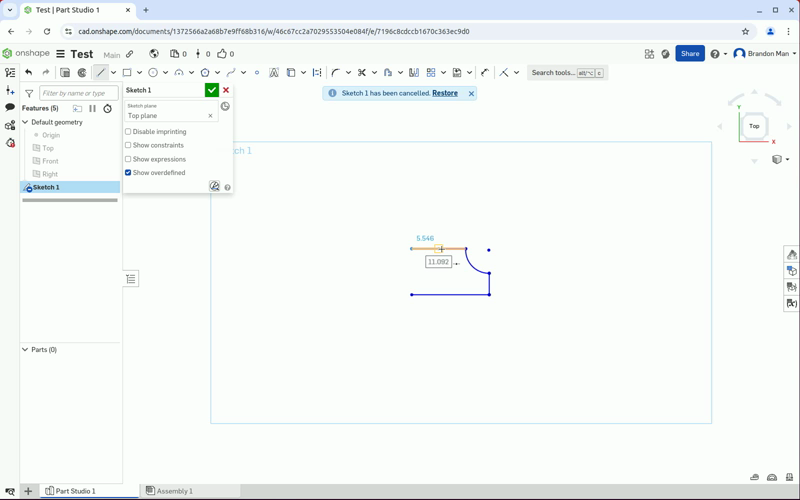
key_down(shift)
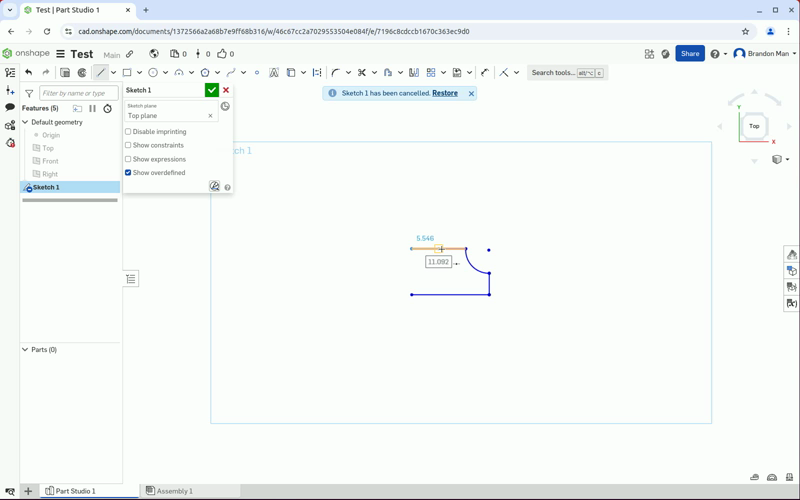
mouse_move(411, 294)
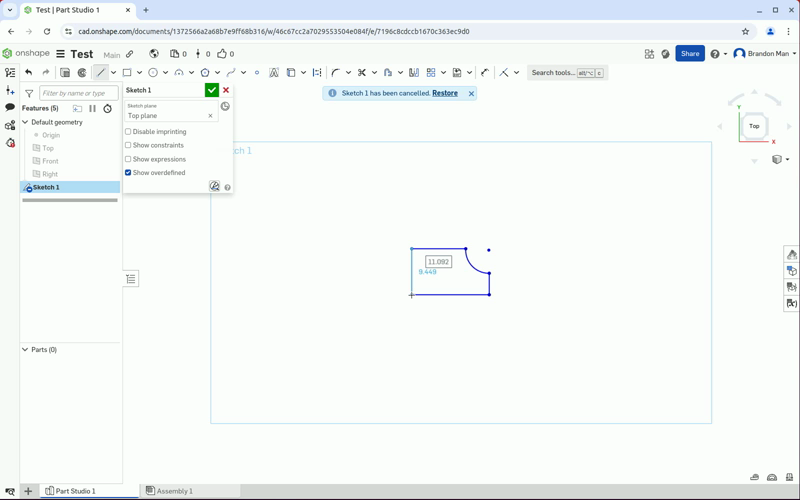
key_up(shift)
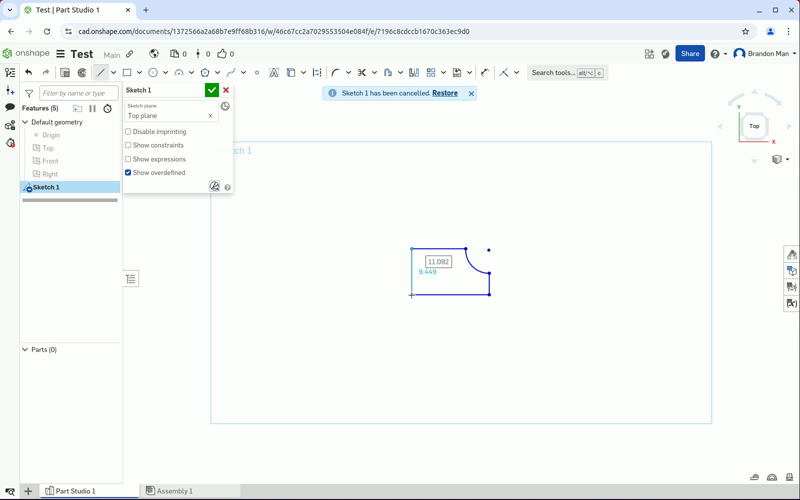
click(411, 294)
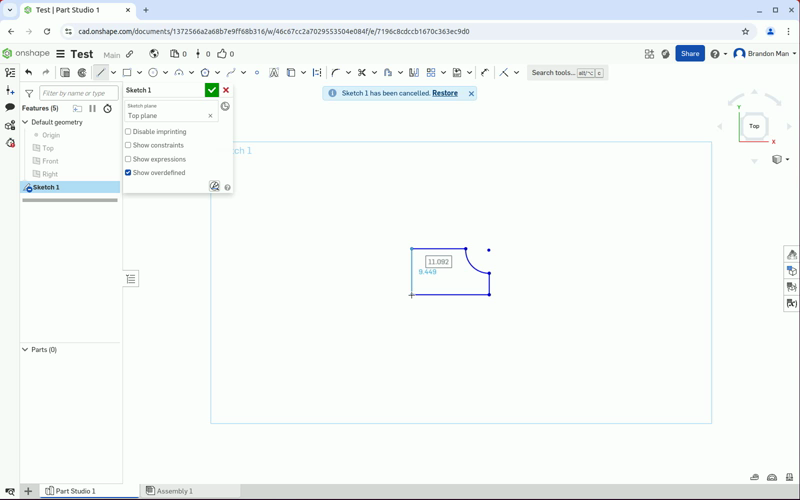
key(esc)
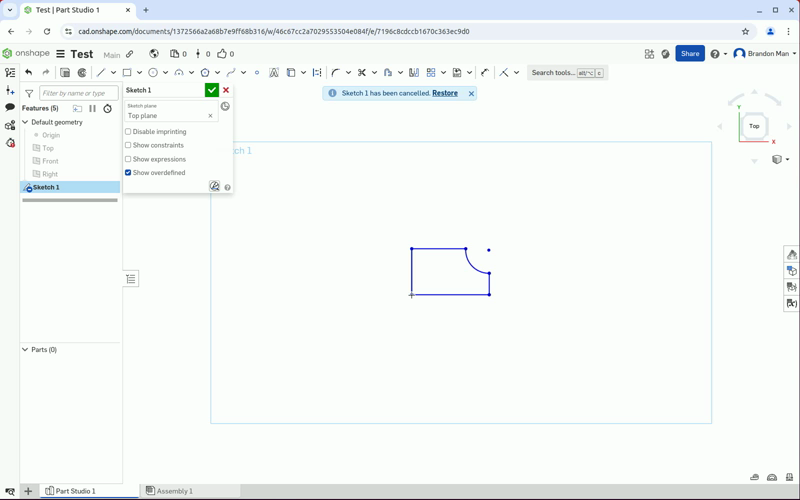
mouse_move(446, 264)
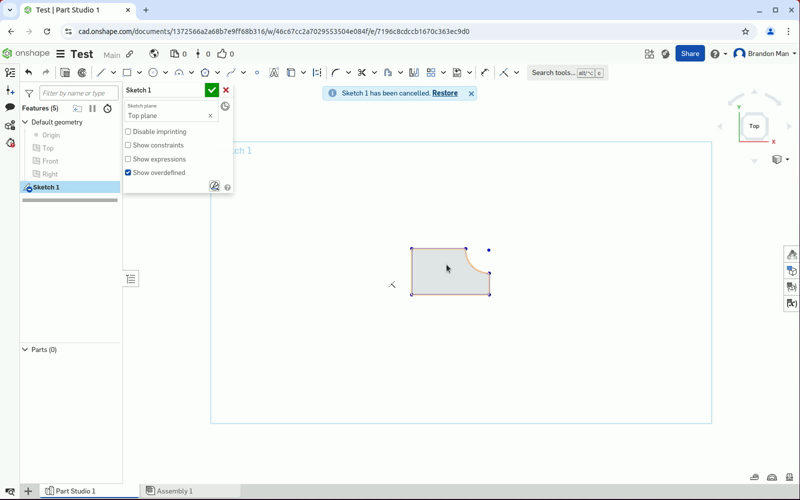
click(446, 264)
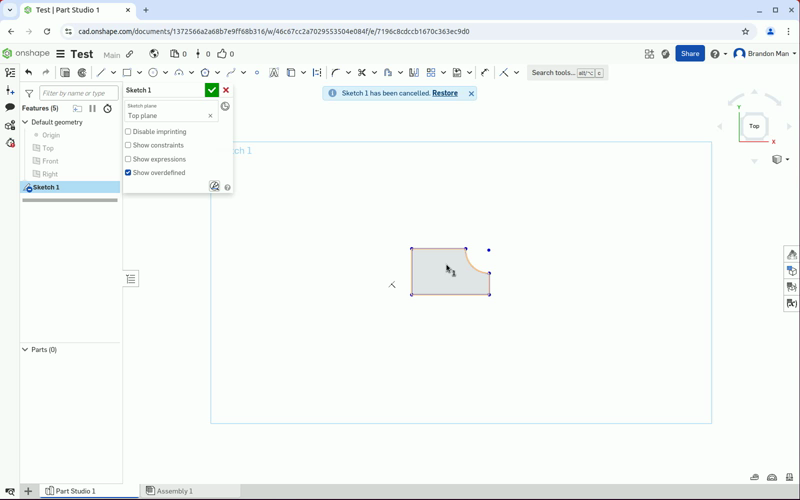
mouse_move(73, 352)
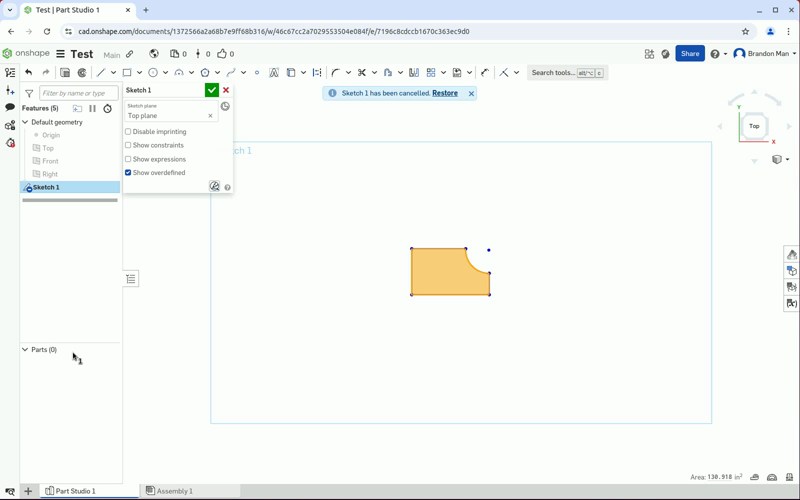
key(shift+y)
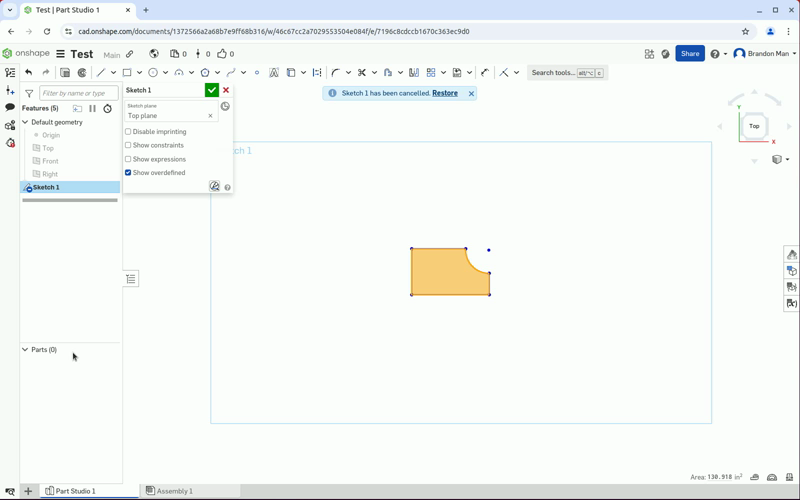
key(shift+e)
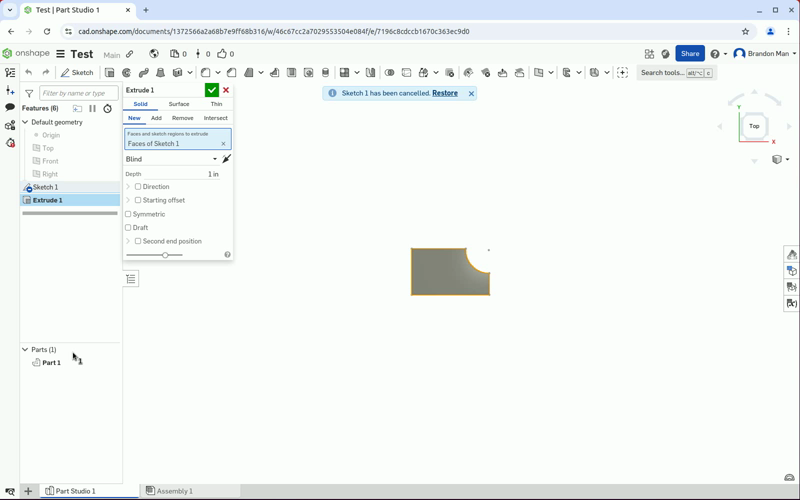
mouse_move(143, 106)
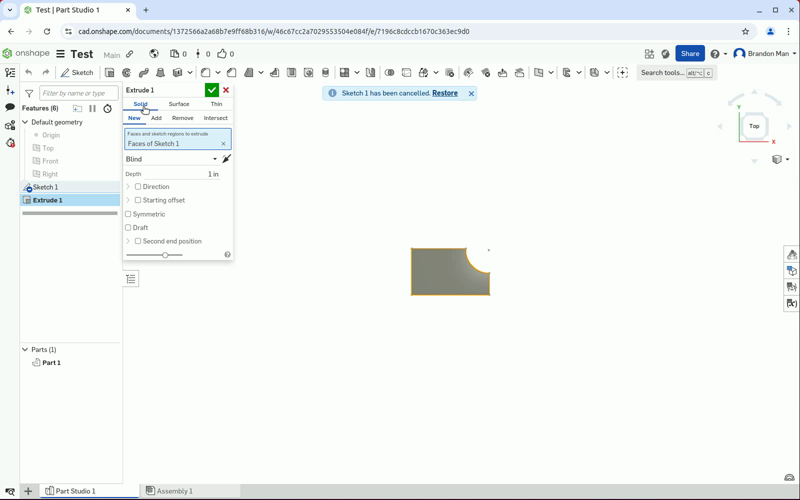
click(143, 106)
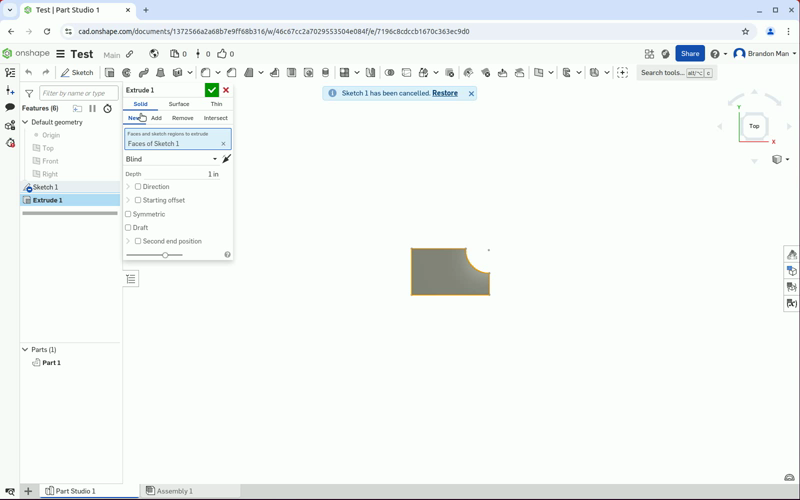
mouse_move(137, 120)
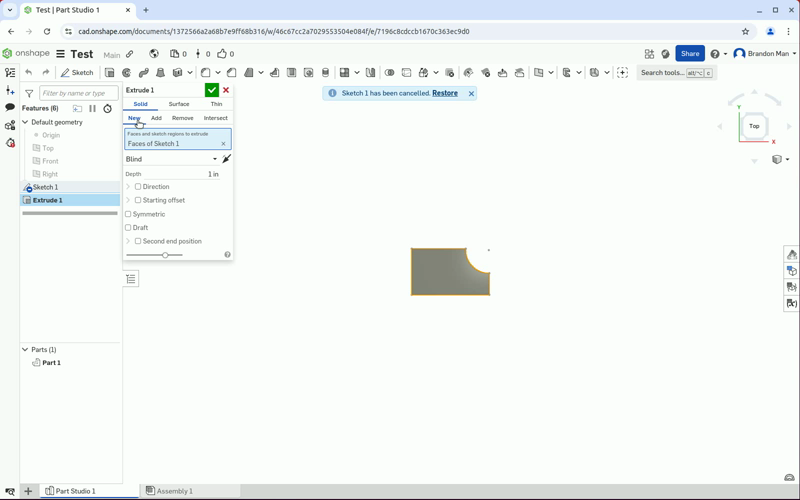
click(137, 120)
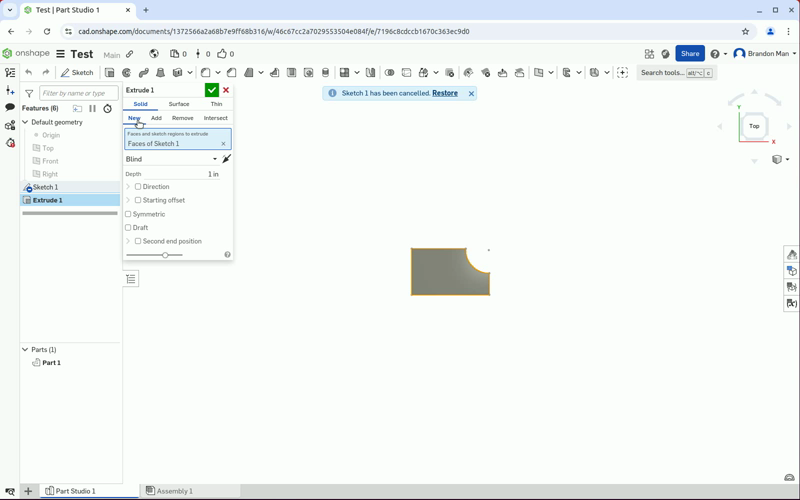
key(tab, 4)
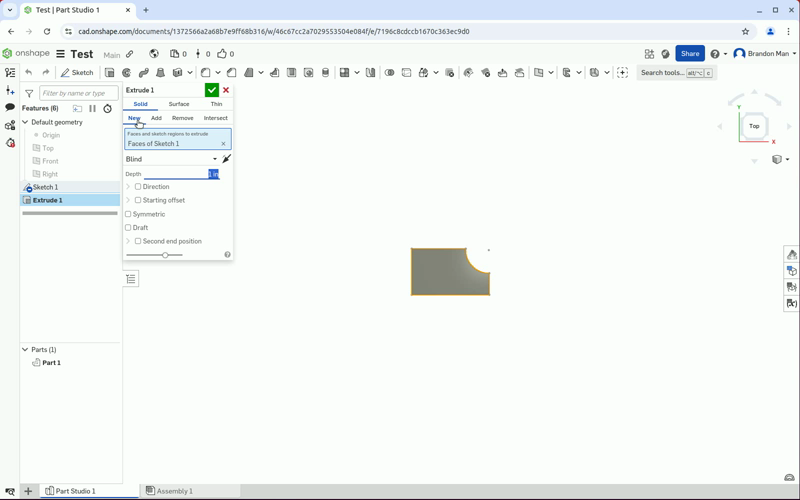
text(5.536)
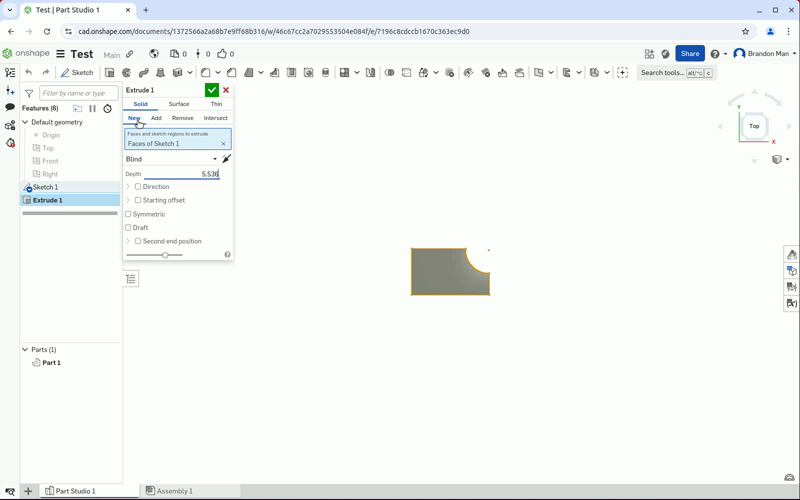
key(enter)
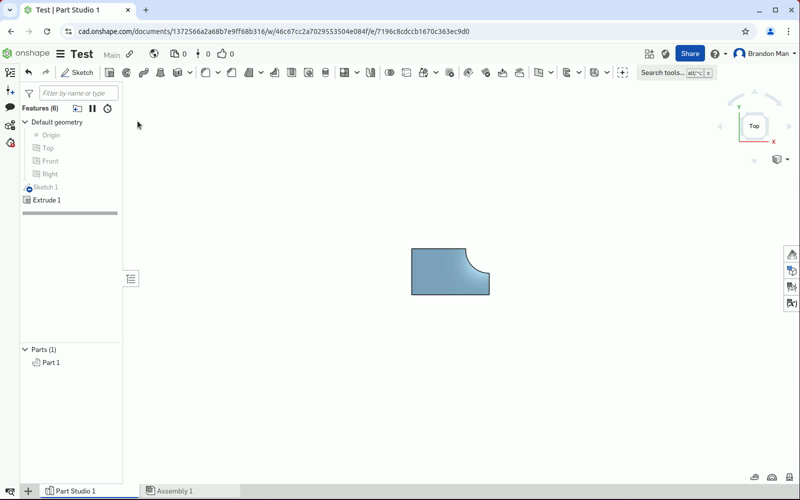
key(shift+h)
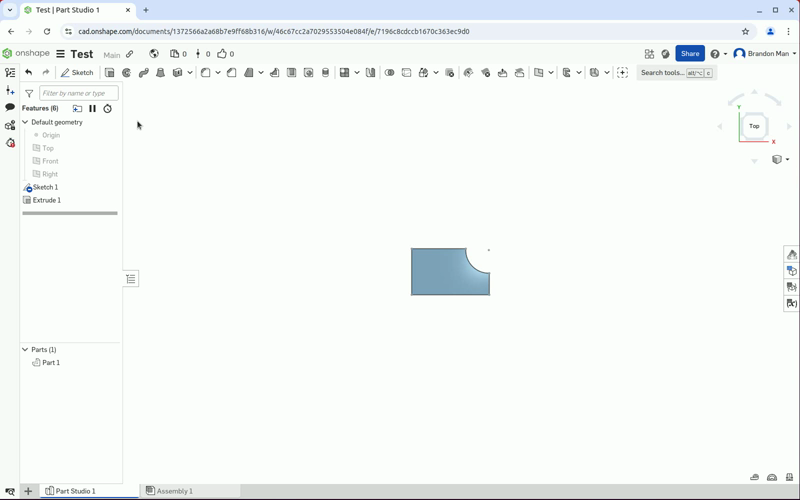
key(shift+h)
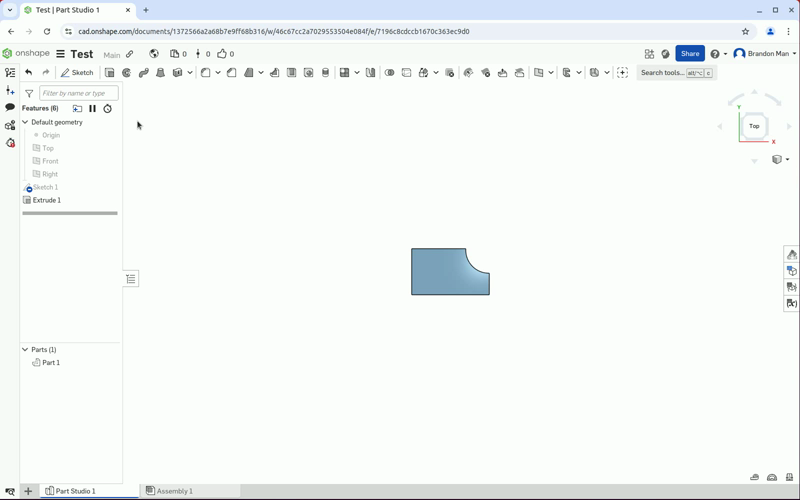
mouse_move(73, 189)
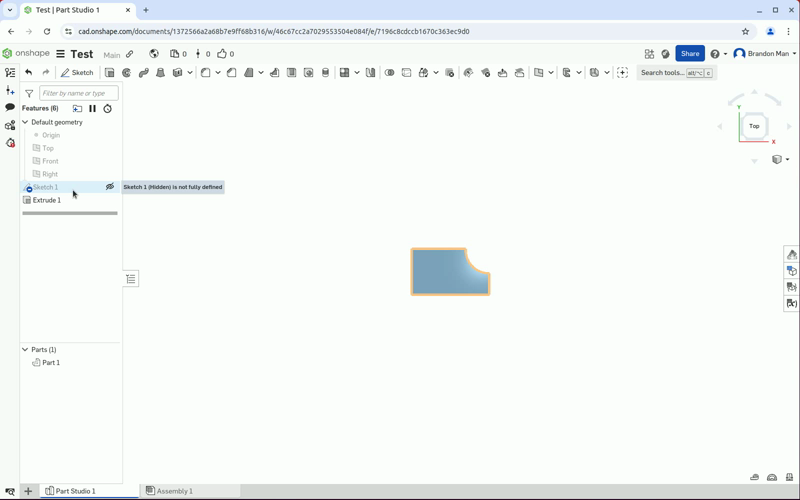
click(73, 189)
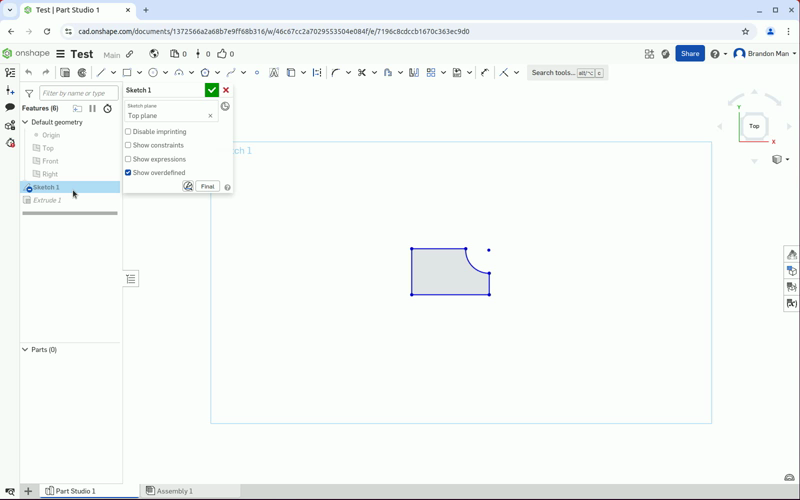
mouse_move(229, 92)
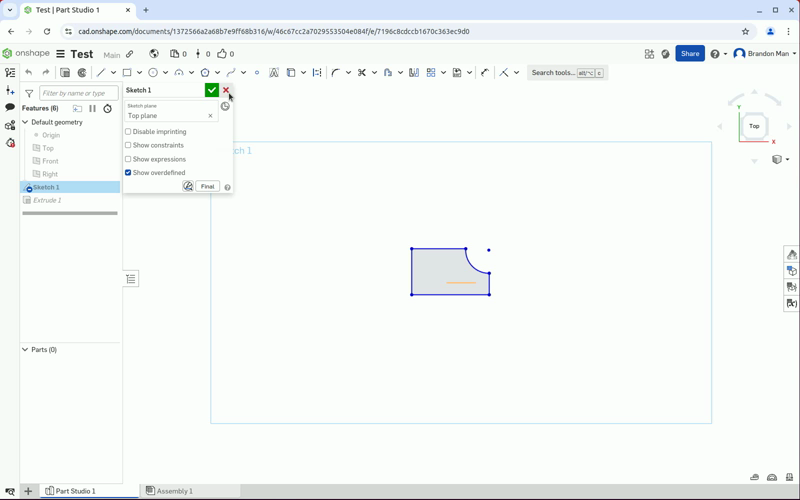
click(229, 92)
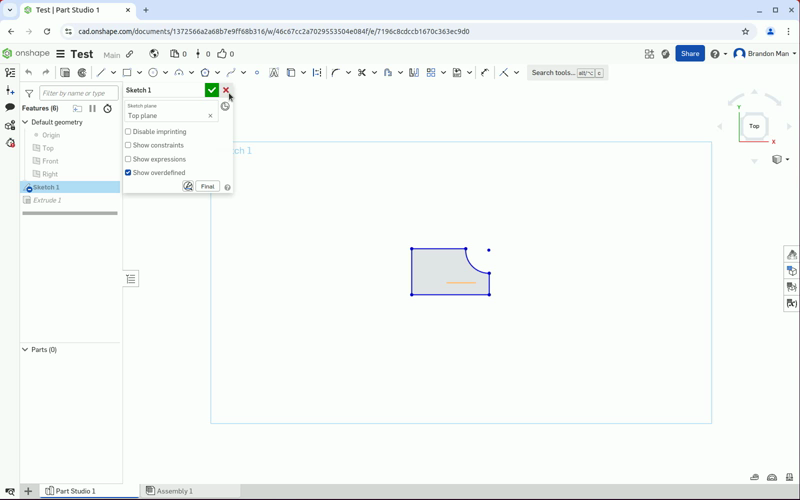
key(shift+s)
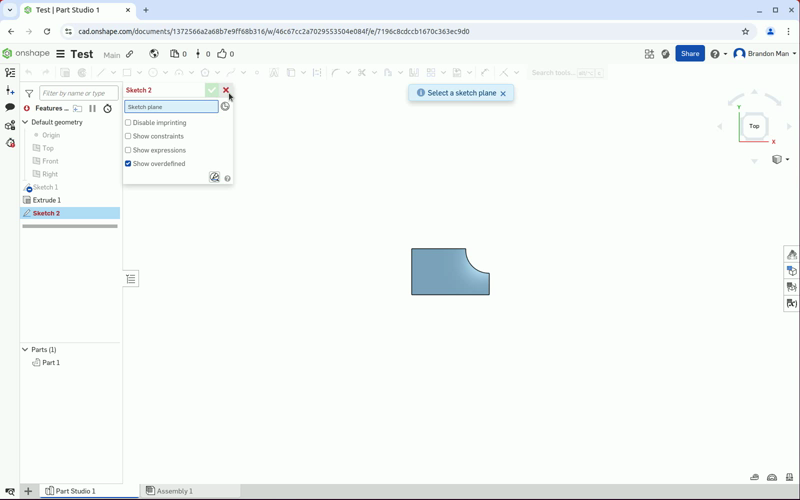
mouse_move(73, 150)
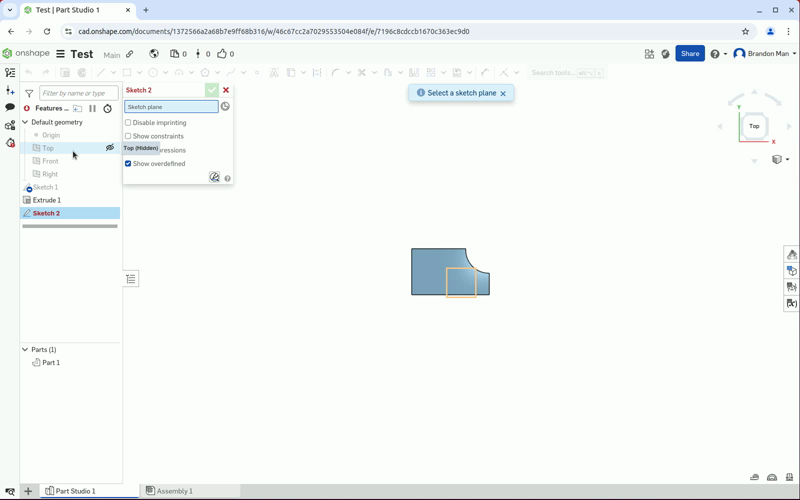
click(73, 150)
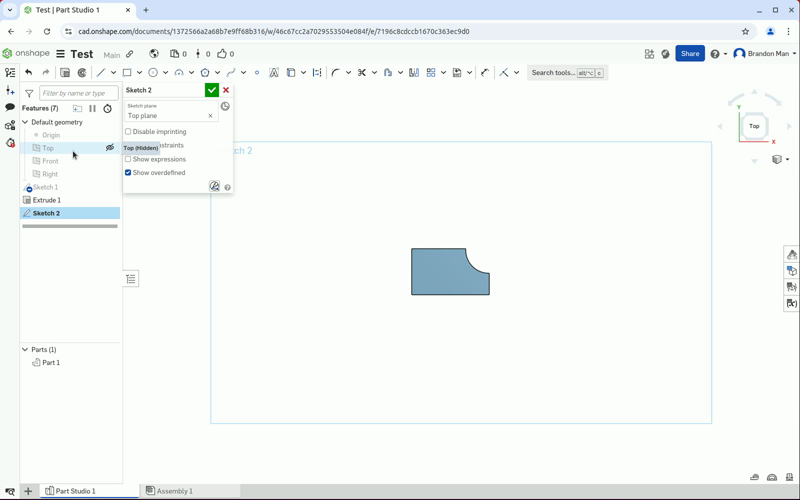
mouse_move(73, 352)
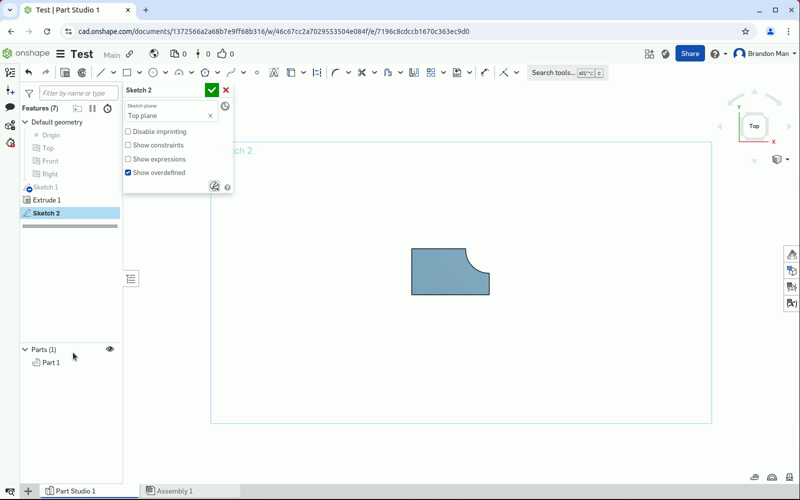
key(y)
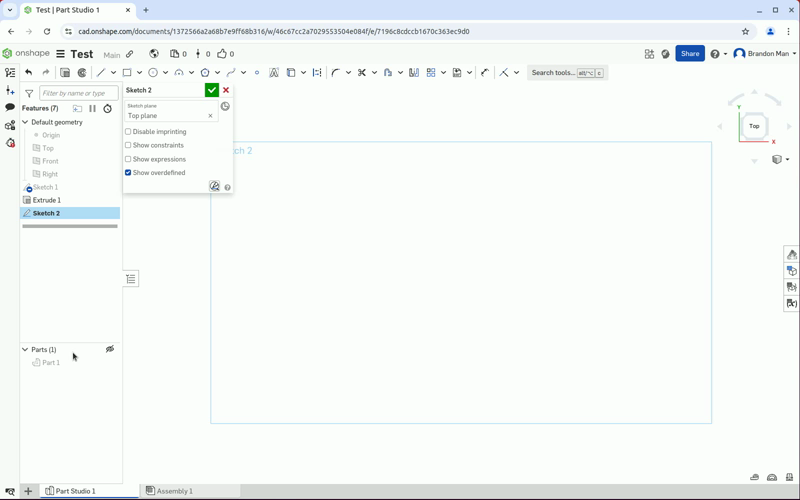
key(l)
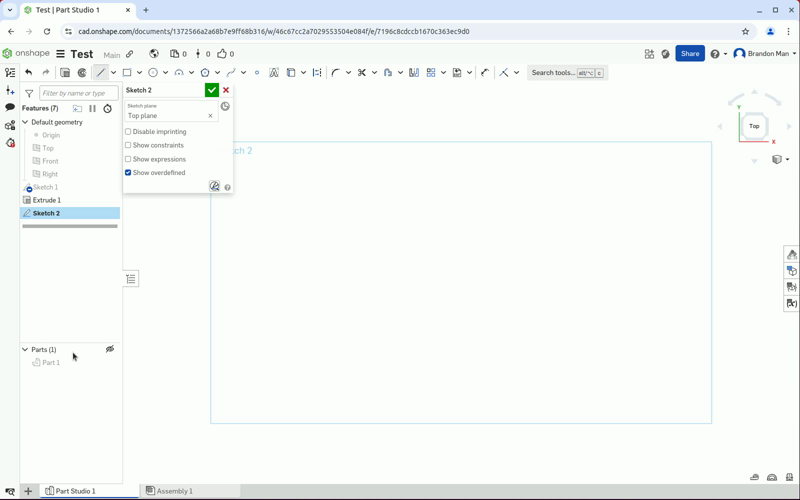
key_down(shift)
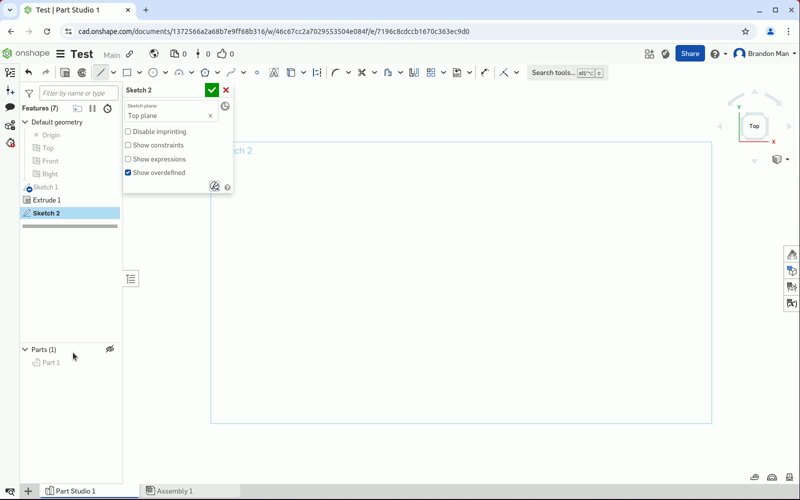
mouse_move(465, 250)
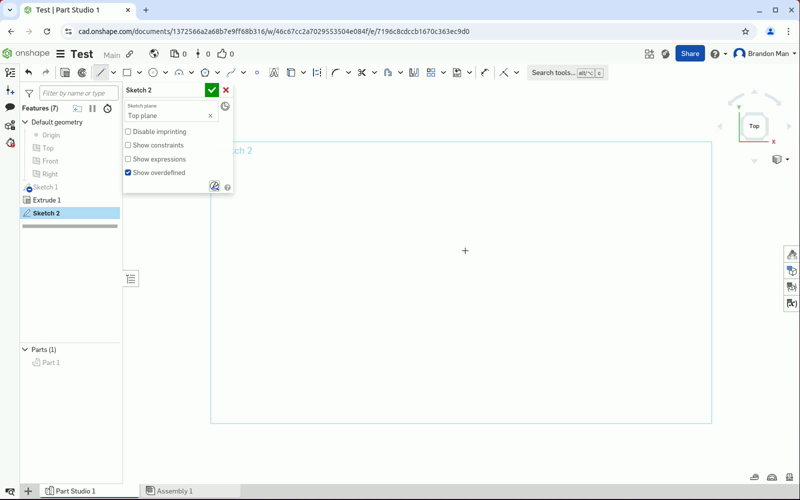
click(465, 250)
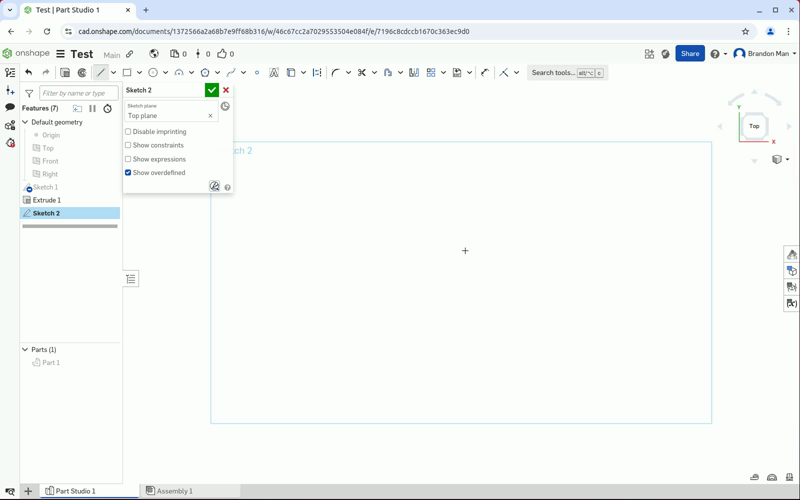
key_up(shift)
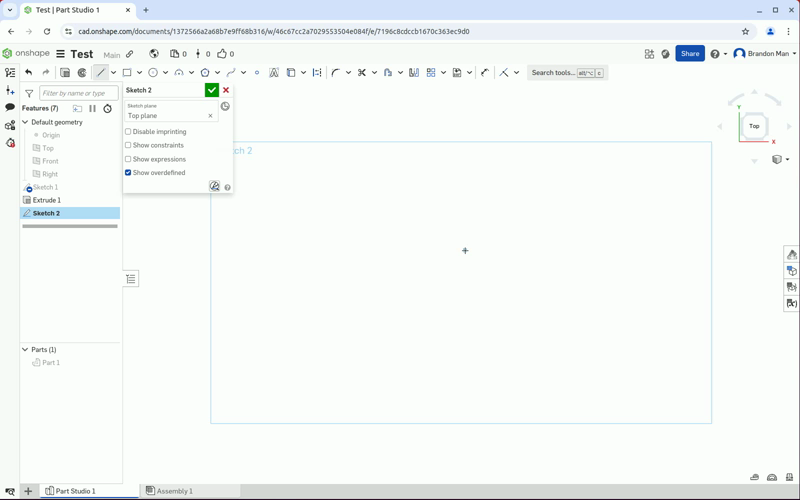
key_down(shift)
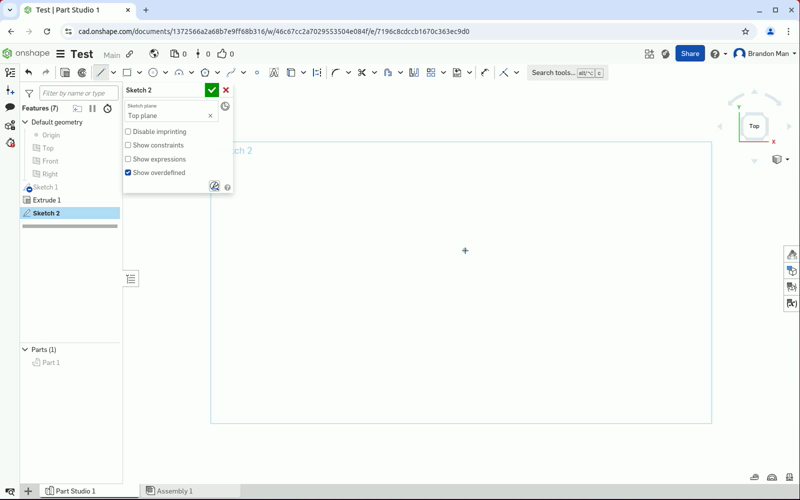
mouse_move(495, 250)
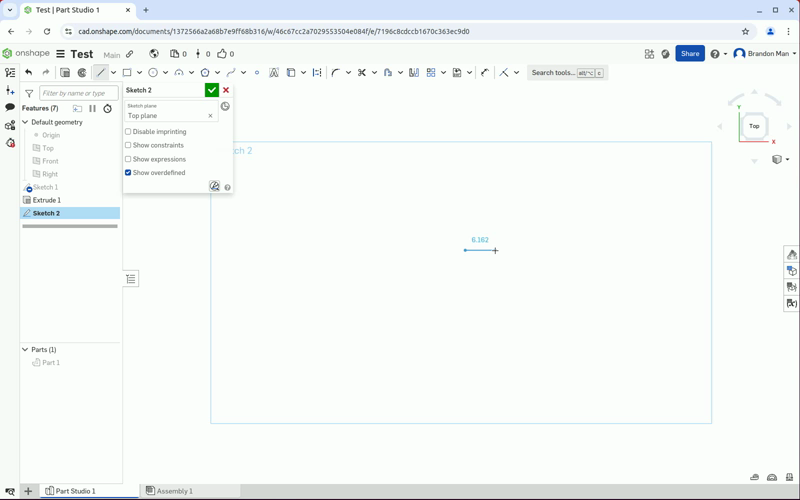
mouse_move(489, 250)
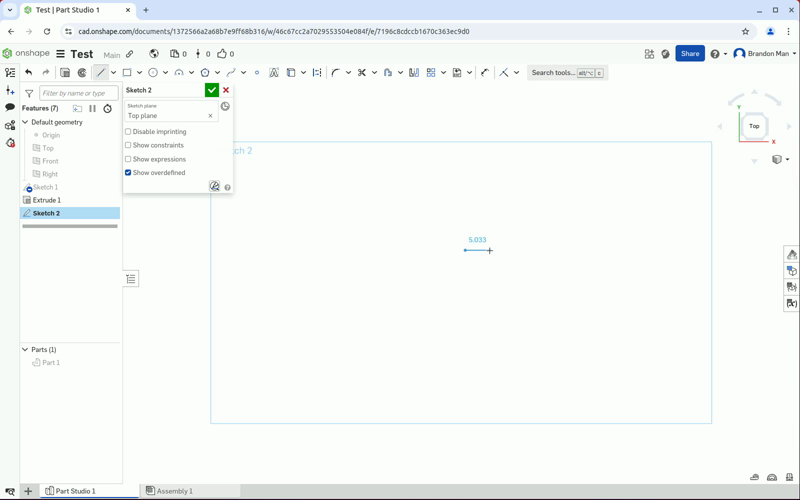
click(489, 250)
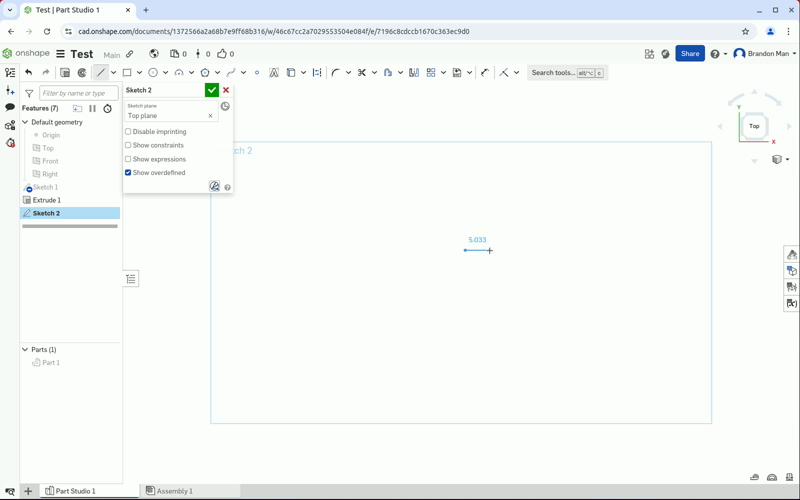
key_up(shift)
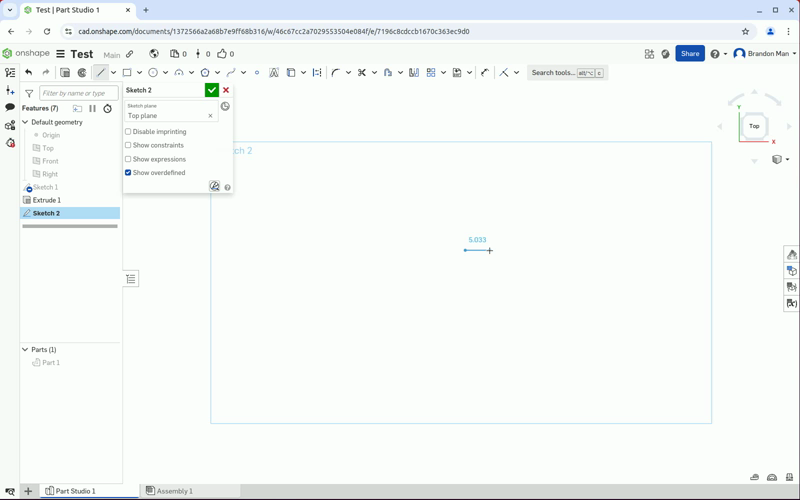
key_down(shift)
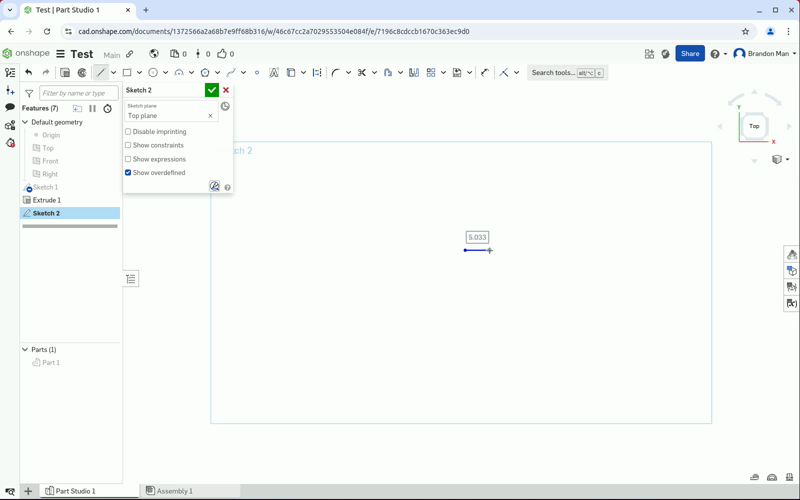
mouse_move(519, 250)
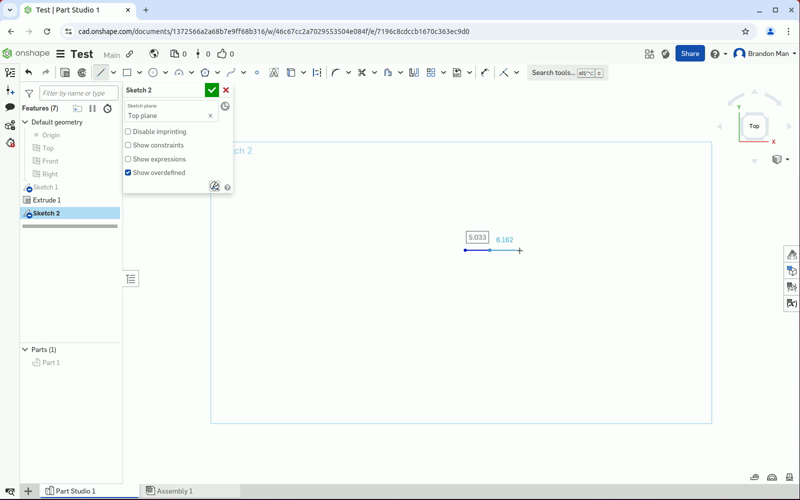
mouse_move(489, 274)
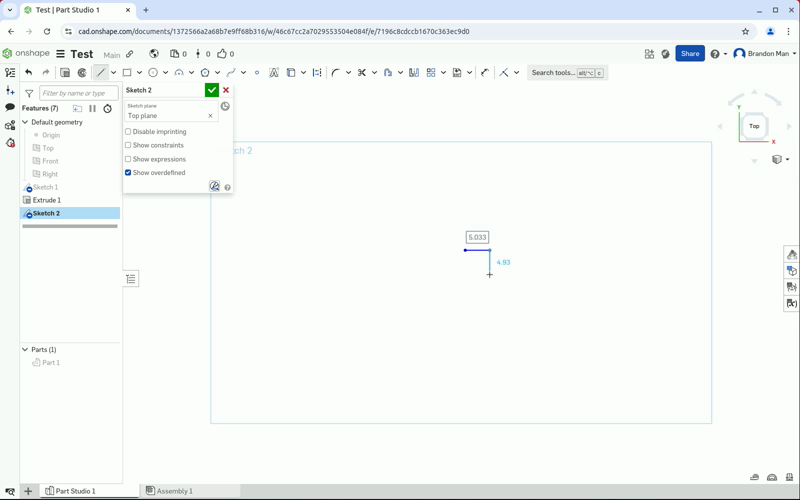
click(489, 274)
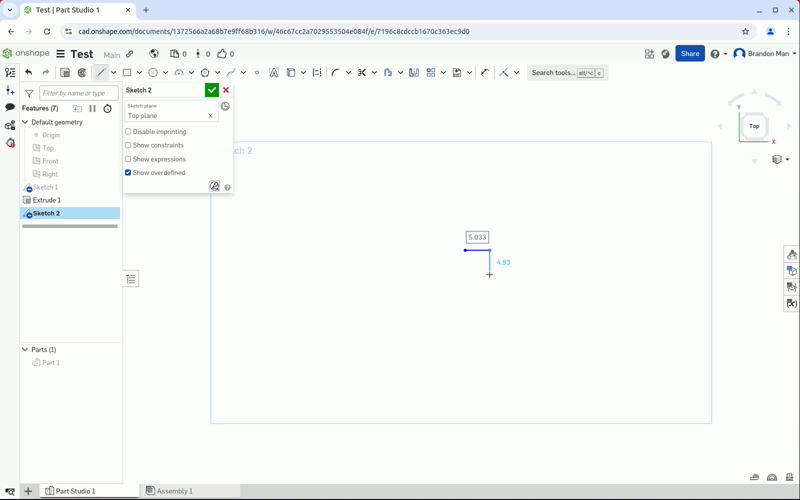
key_up(shift)
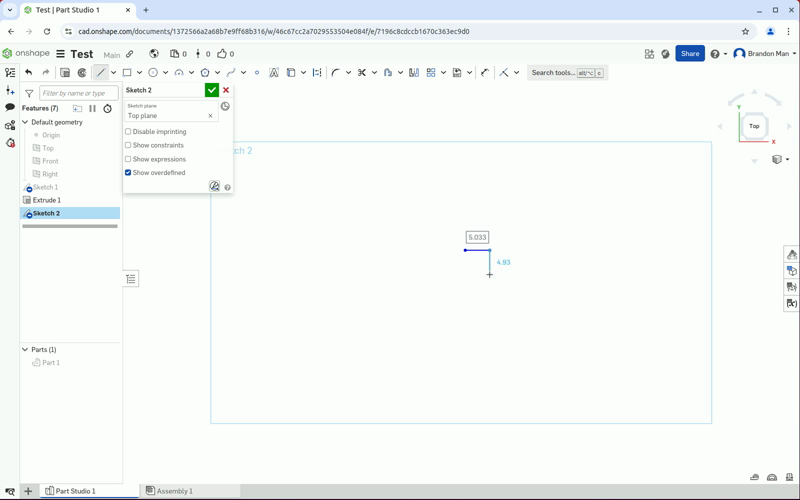
key(esc)
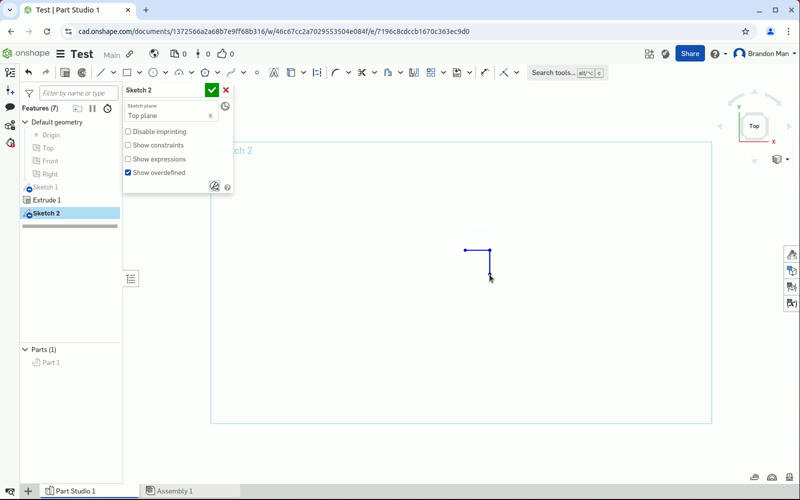
key(a)
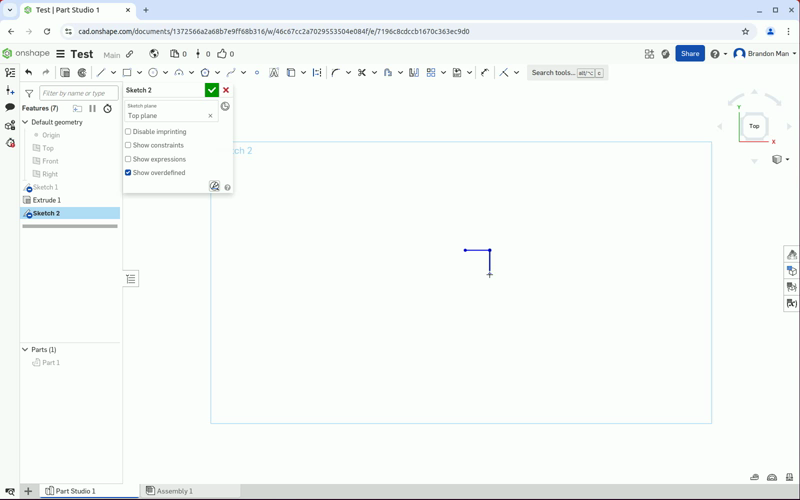
mouse_move(489, 274)
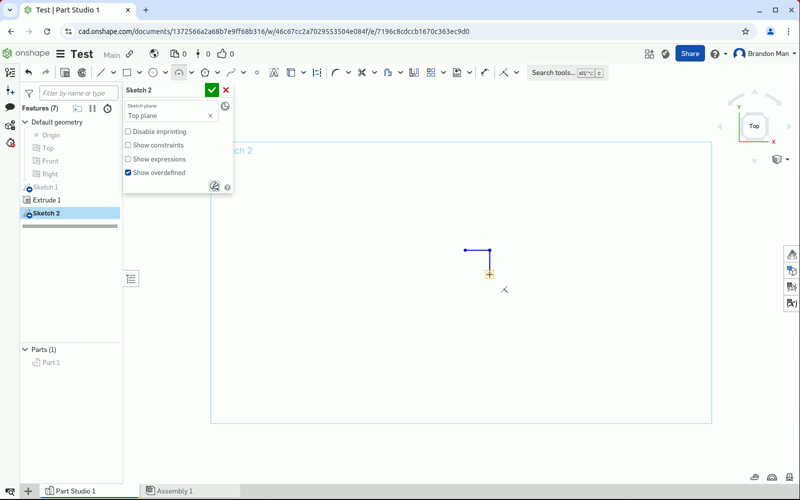
click(489, 274)
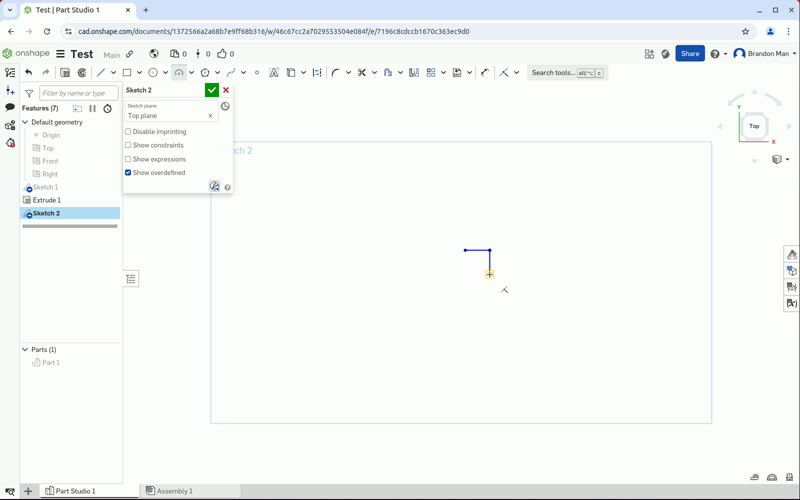
mouse_move(465, 250)
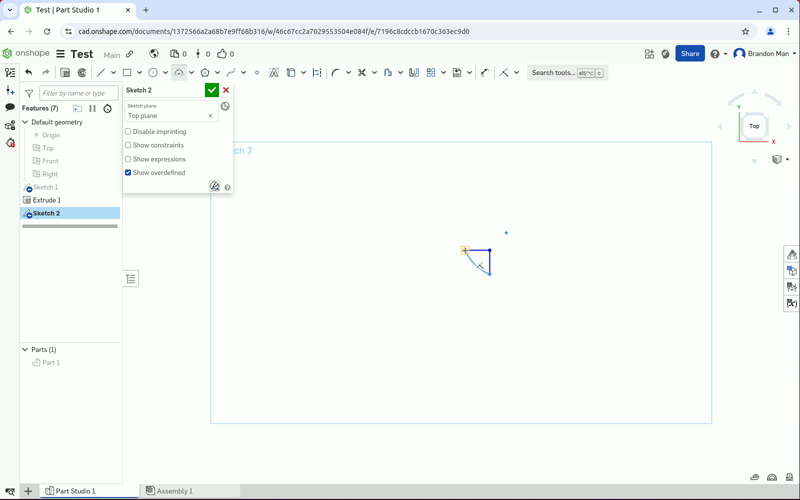
click(465, 250)
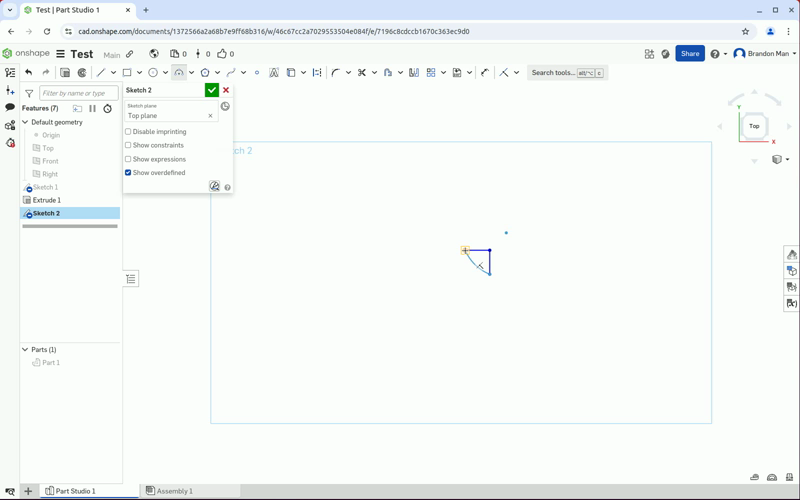
key_down(shift)
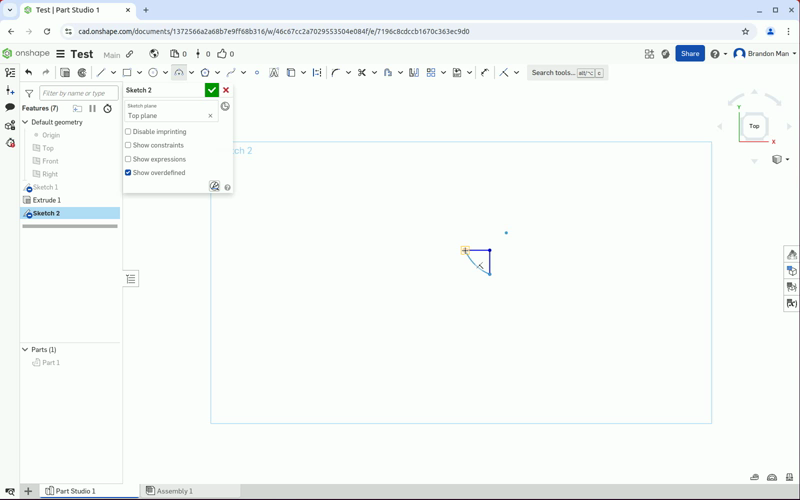
mouse_move(506, 233)
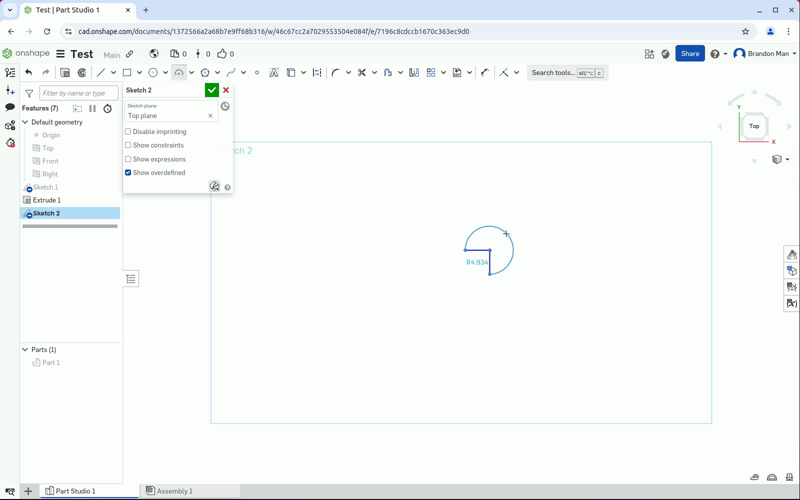
click(506, 233)
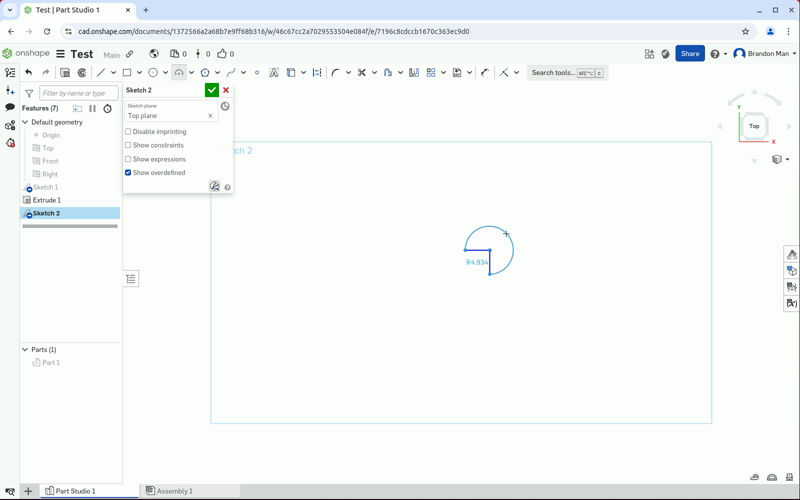
key_up(shift)
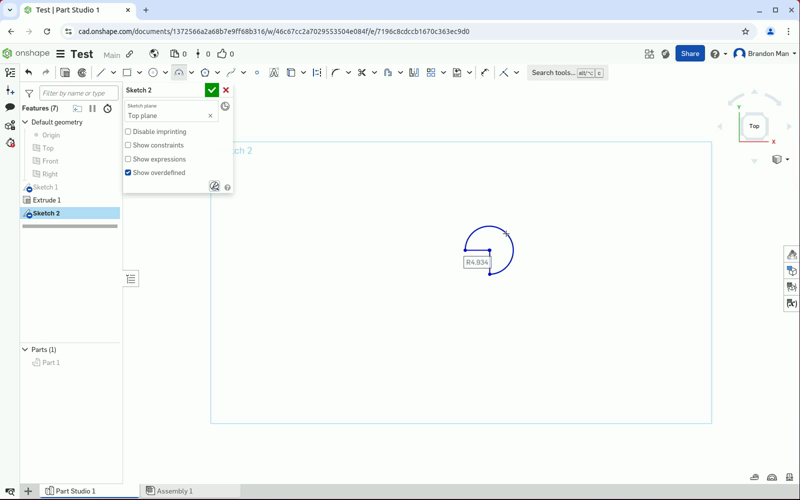
key(esc)
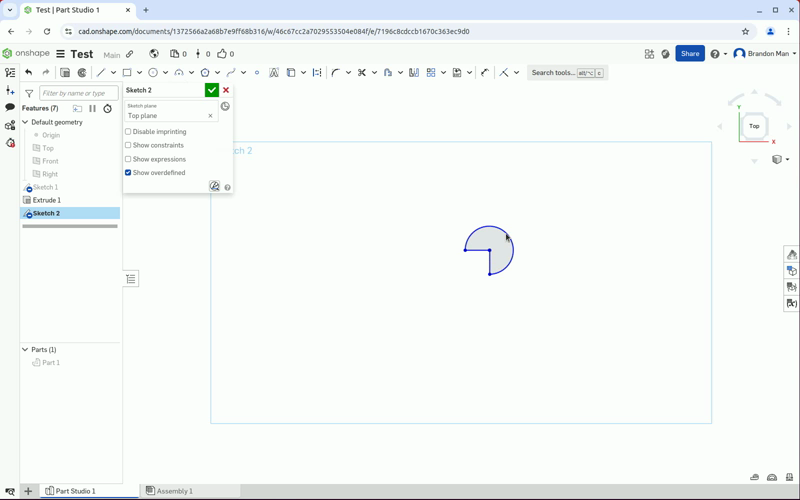
mouse_move(503, 244)
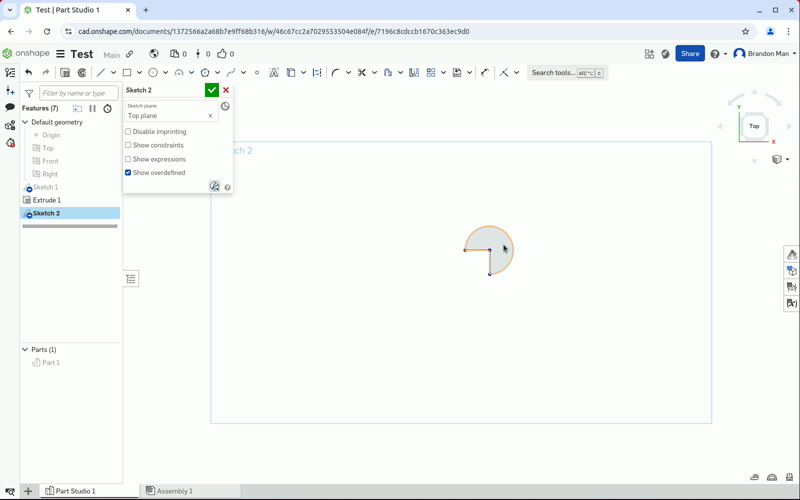
scroll(6)
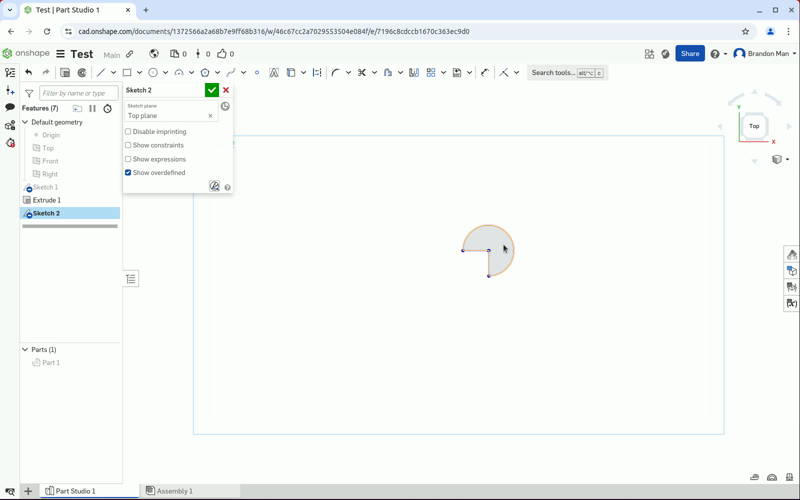
scroll(6)
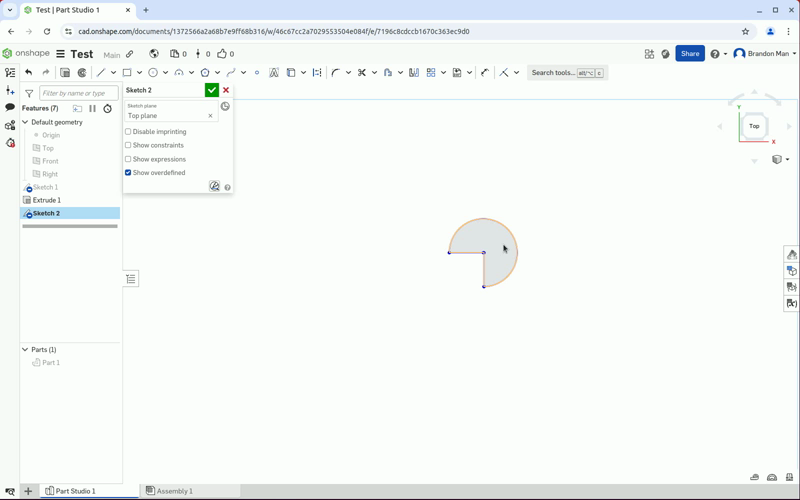
scroll(6)
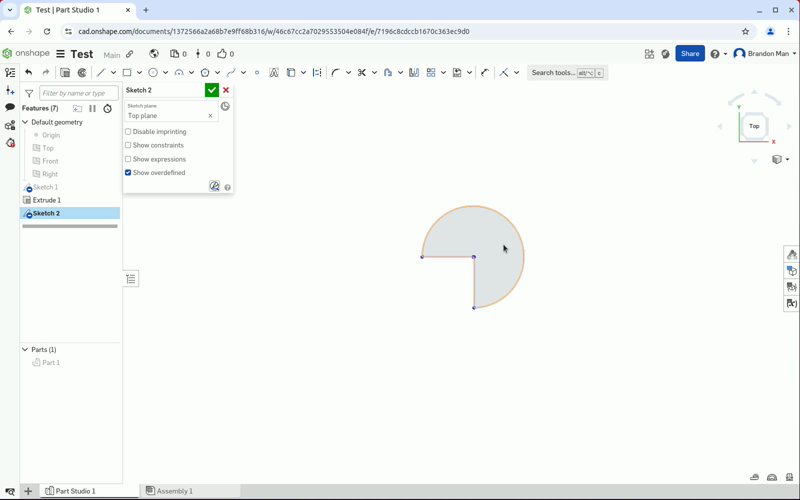
scroll(6)
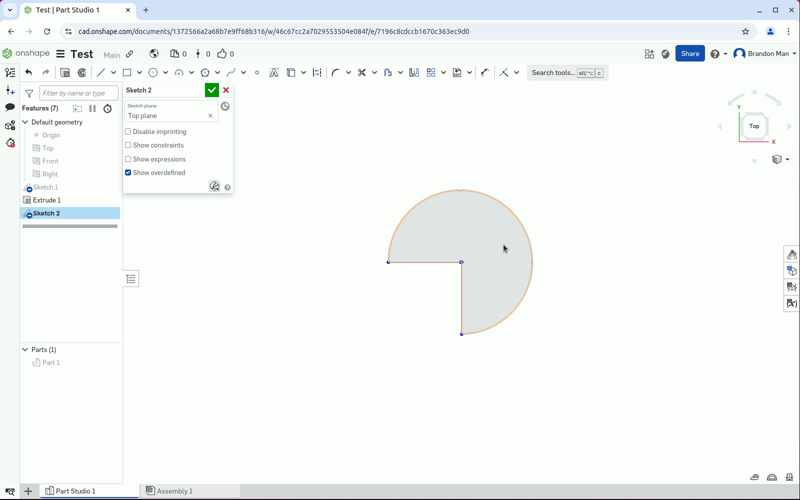
scroll(6)
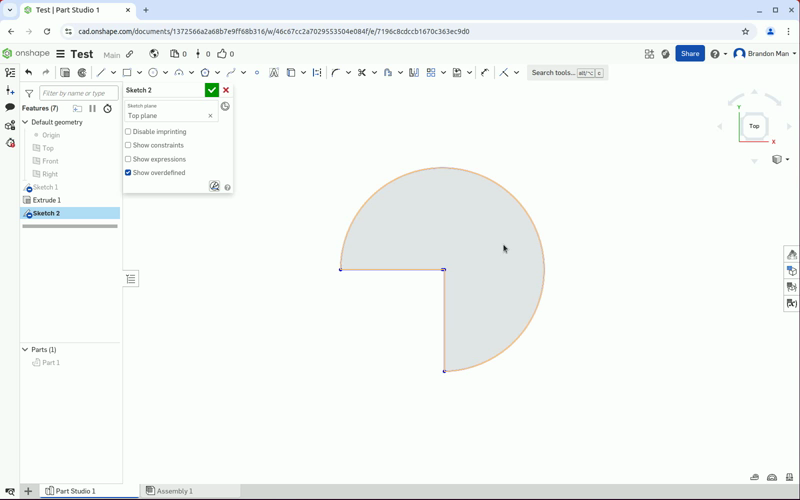
scroll(6)
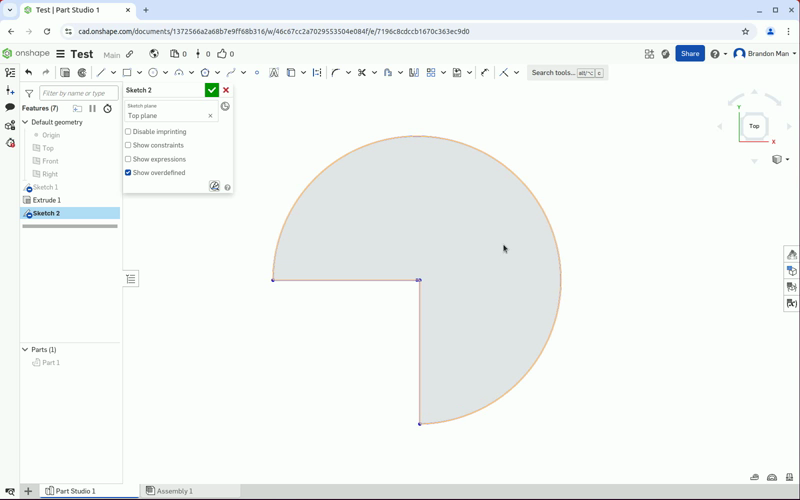
scroll(6)
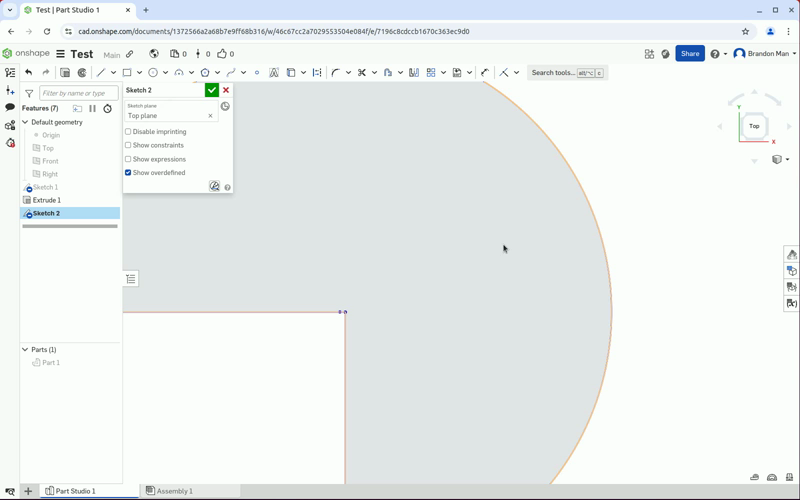
click(503, 244)
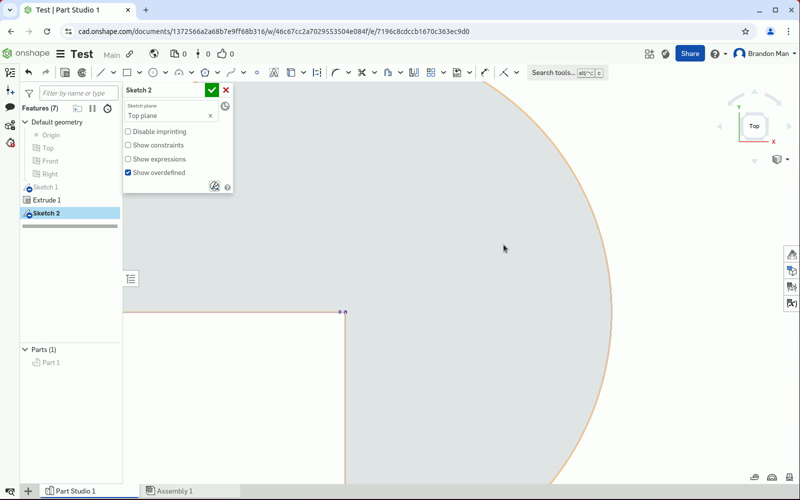
scroll(-6)
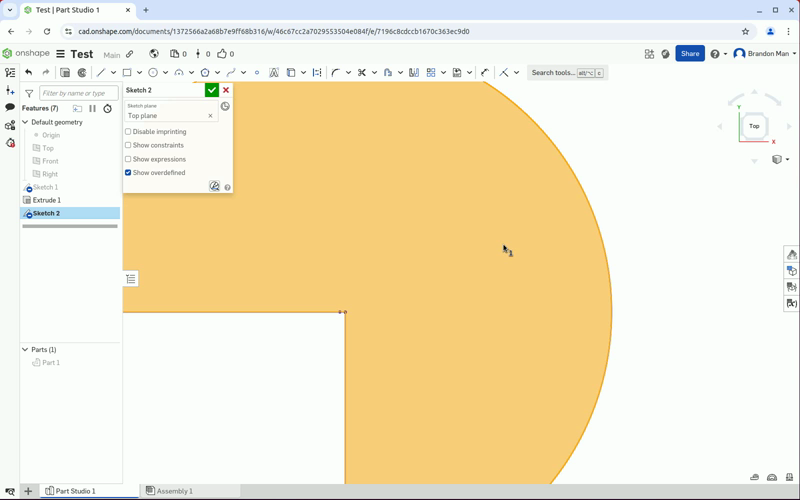
scroll(-6)
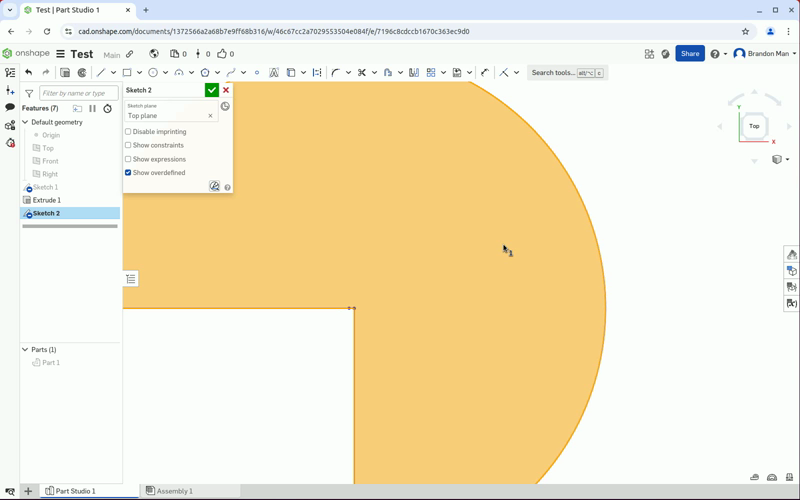
scroll(-6)
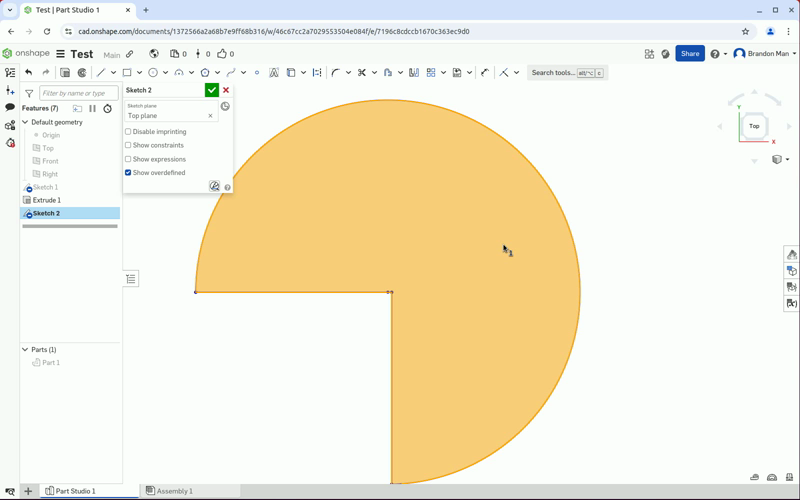
scroll(-6)
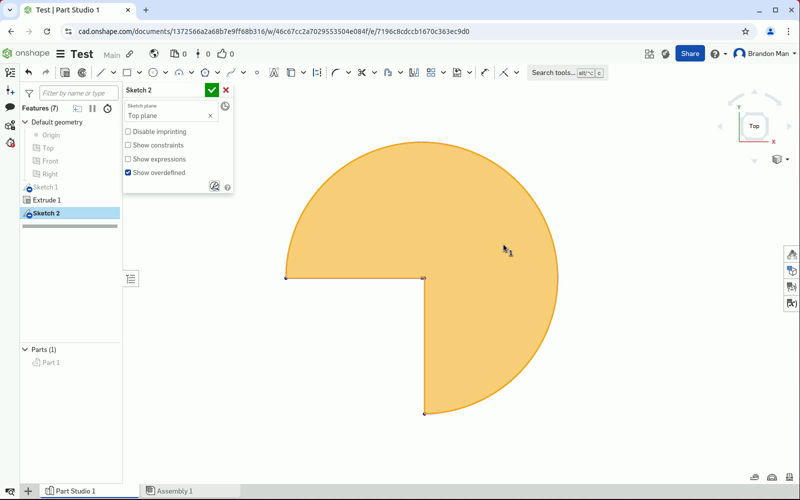
scroll(-6)
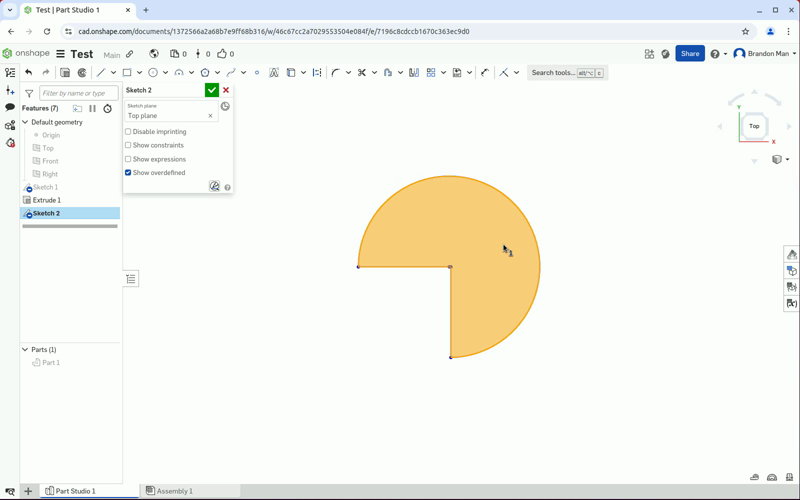
scroll(-6)
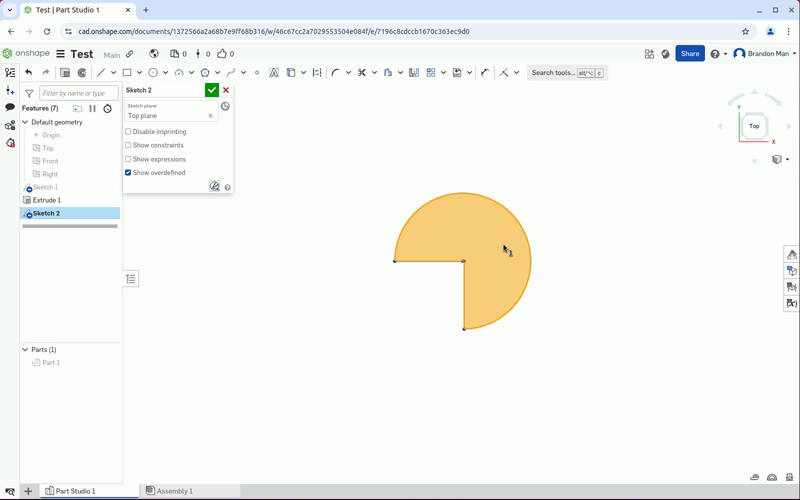
scroll(-6)
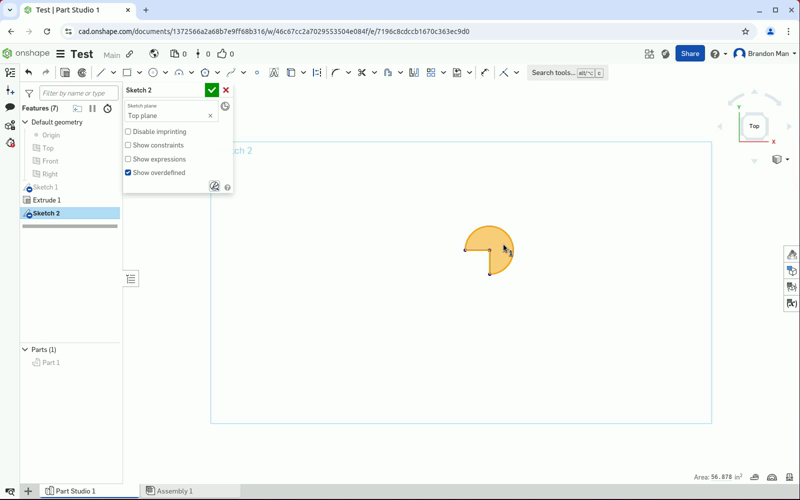
mouse_move(73, 352)
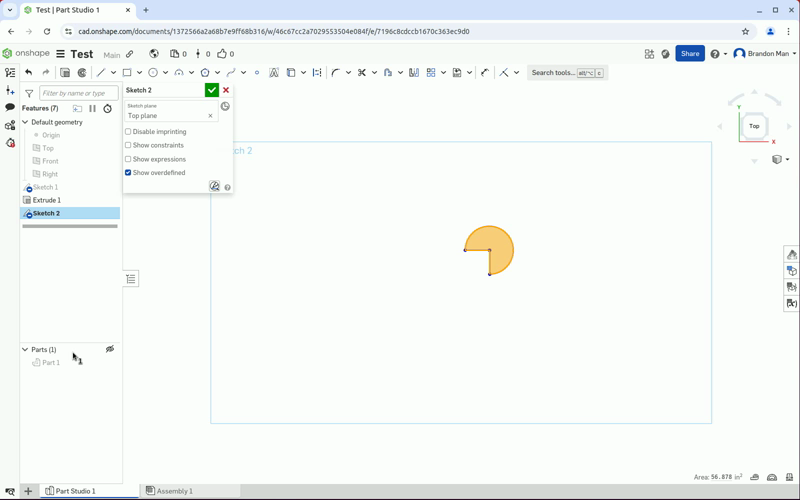
key(shift+y)
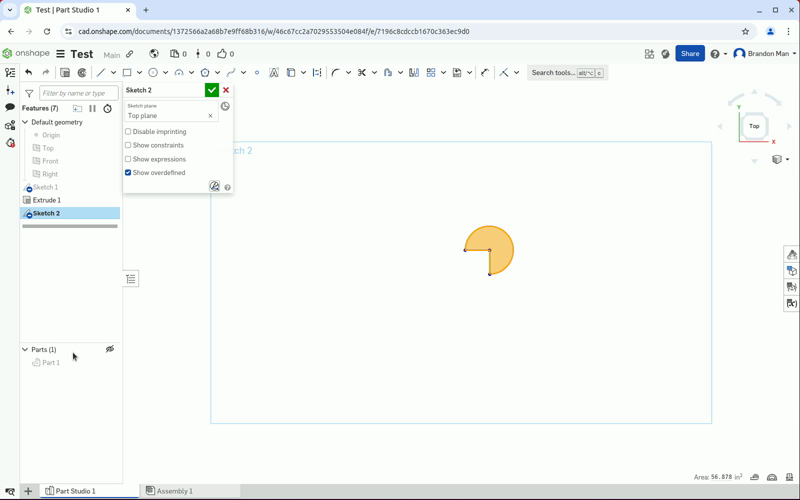
key(shift+e)
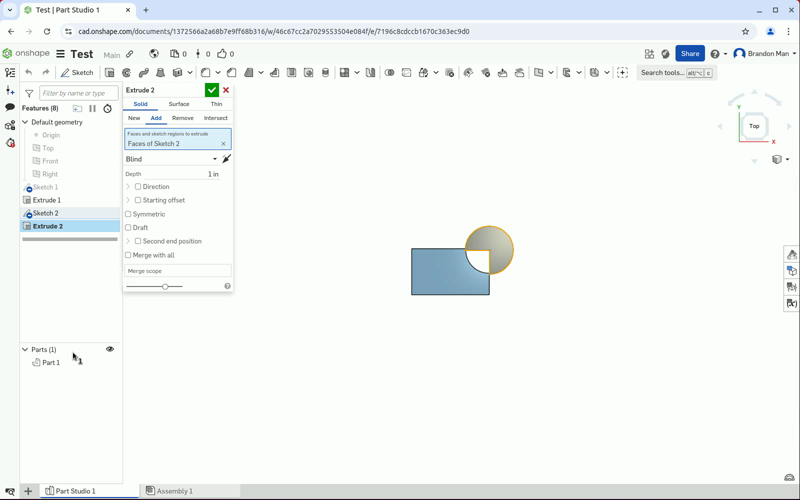
mouse_move(143, 106)
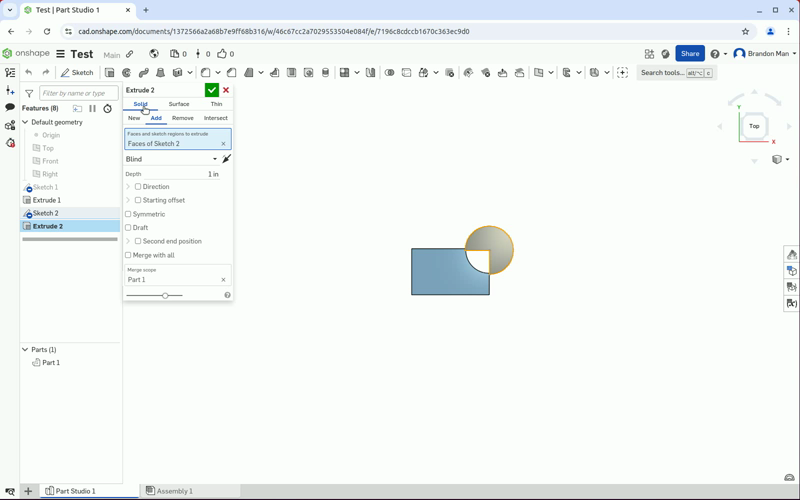
click(143, 106)
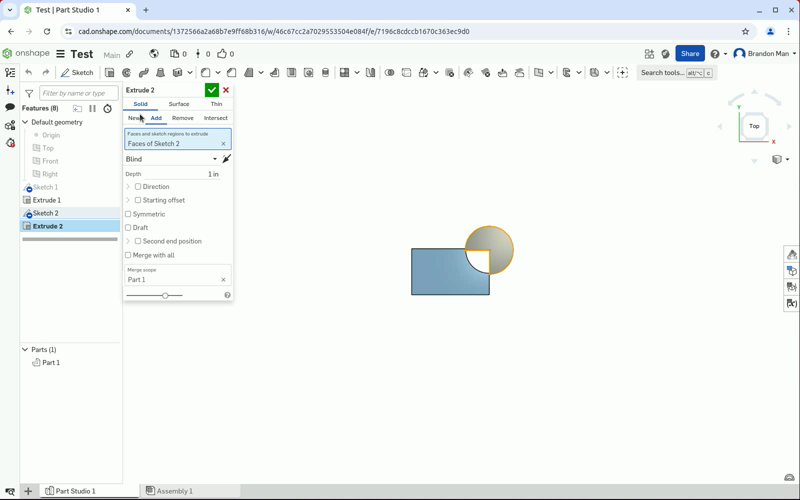
mouse_move(137, 120)
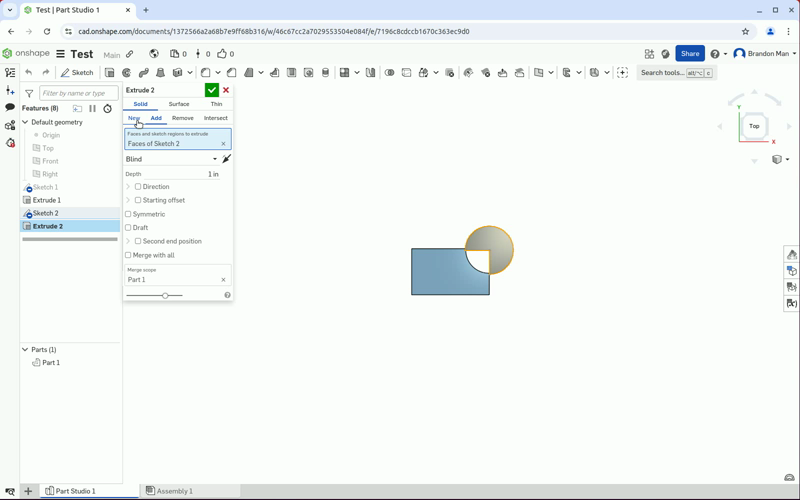
click(137, 120)
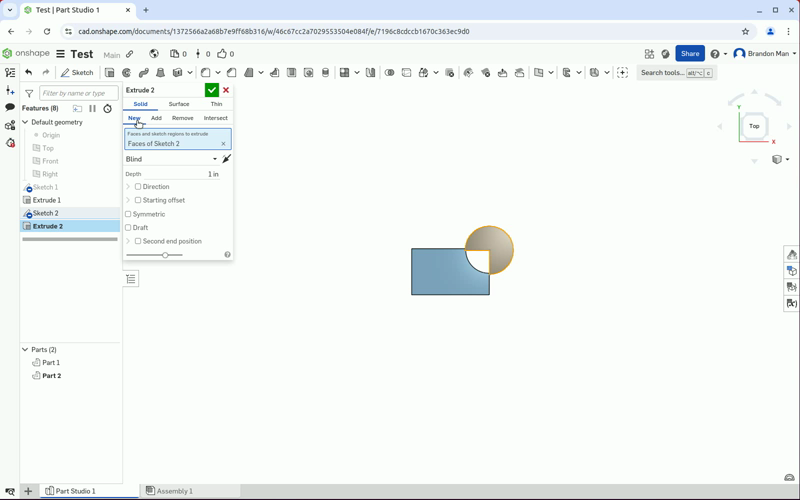
key(tab, 4)
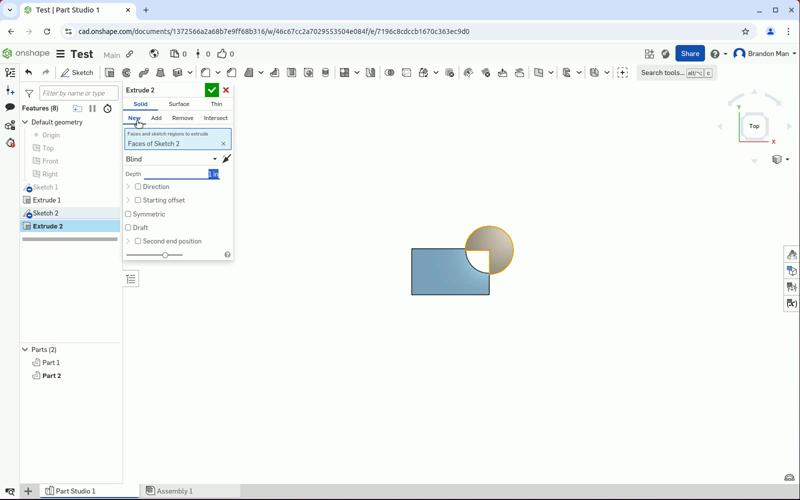
text(5.536)
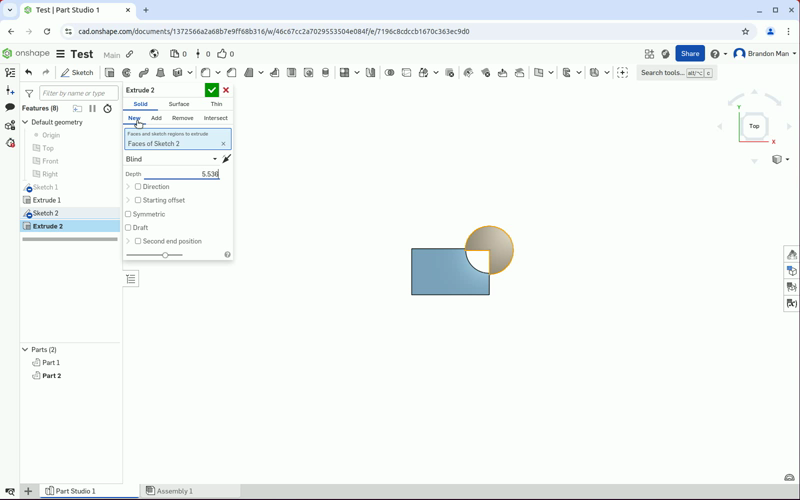
key(enter)
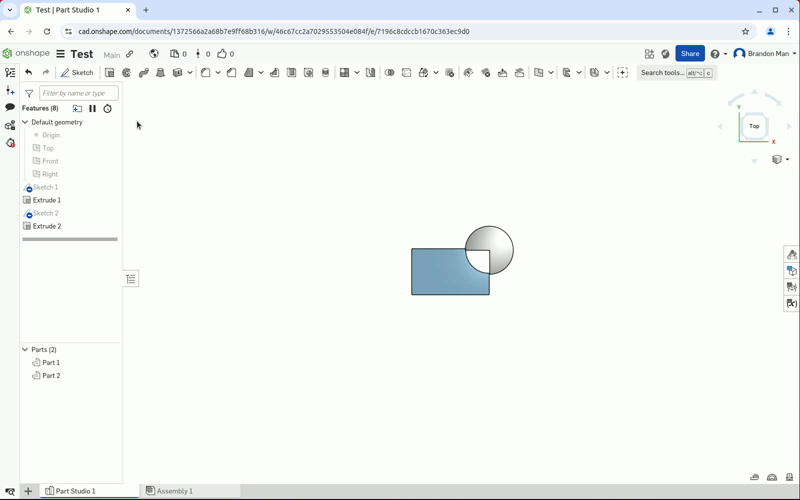
key(shift+h)
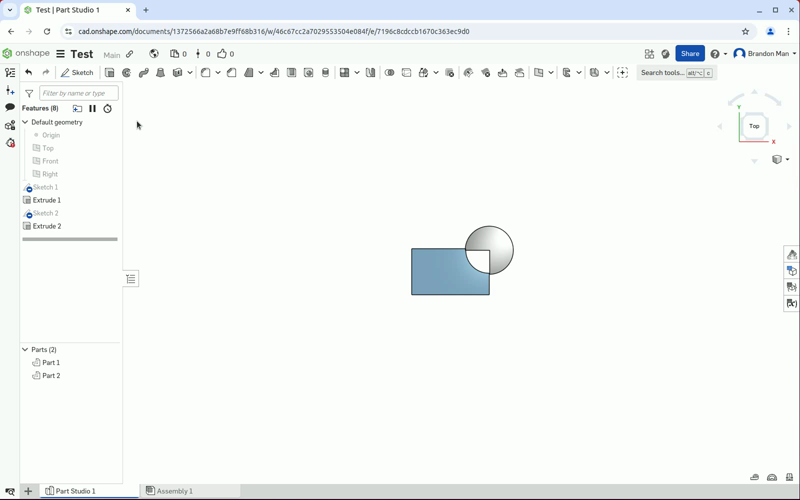
key(shift+h)
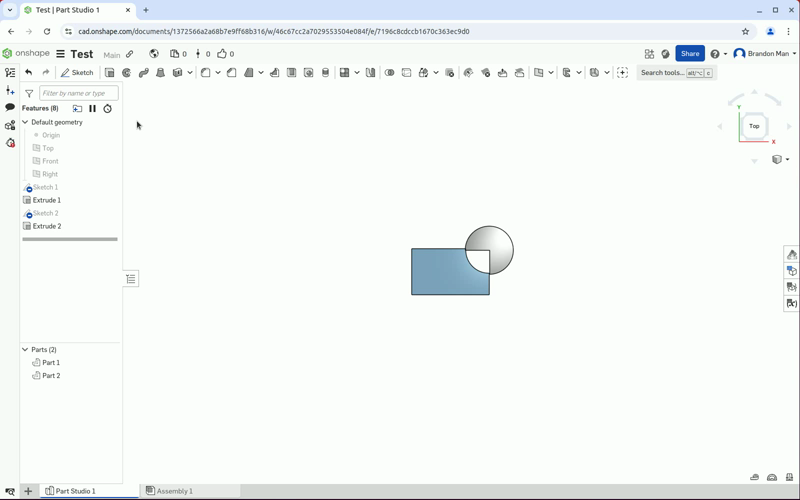
mouse_move(73, 189)
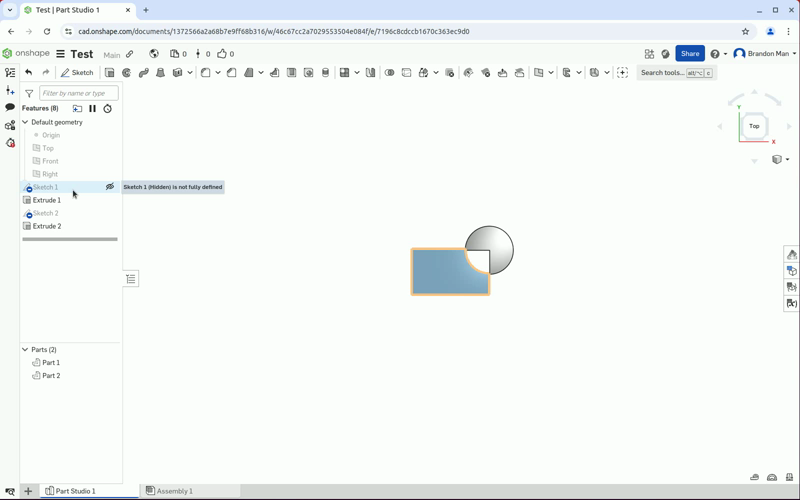
click(73, 189)
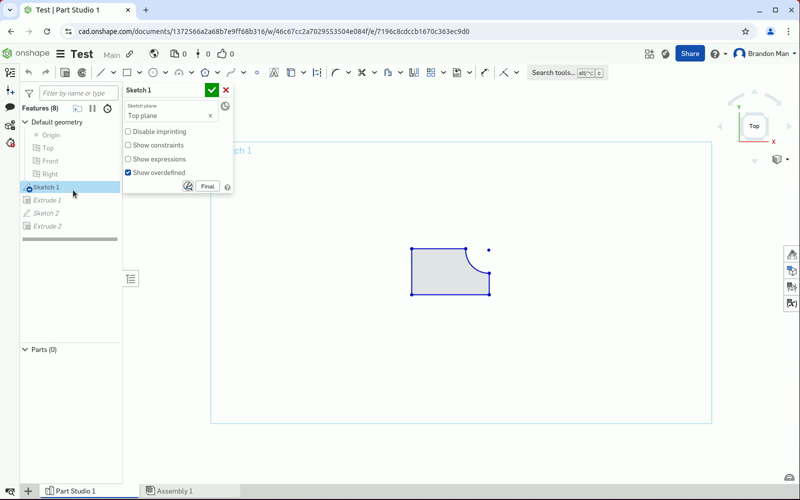
mouse_move(229, 92)
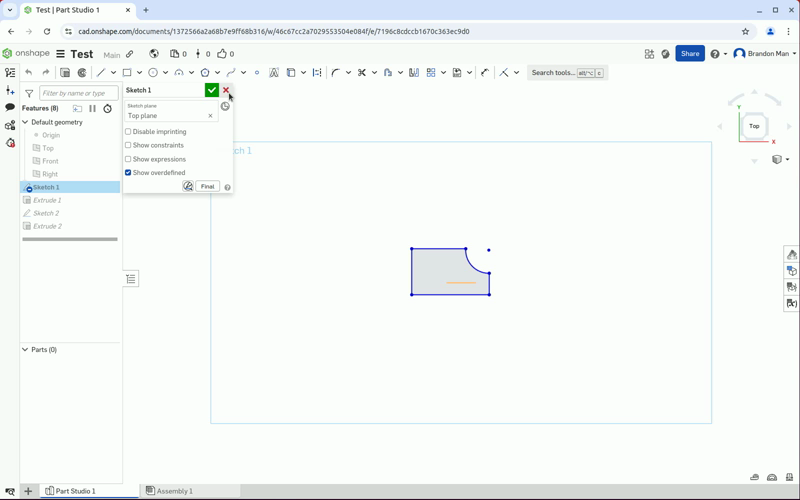
click(229, 92)
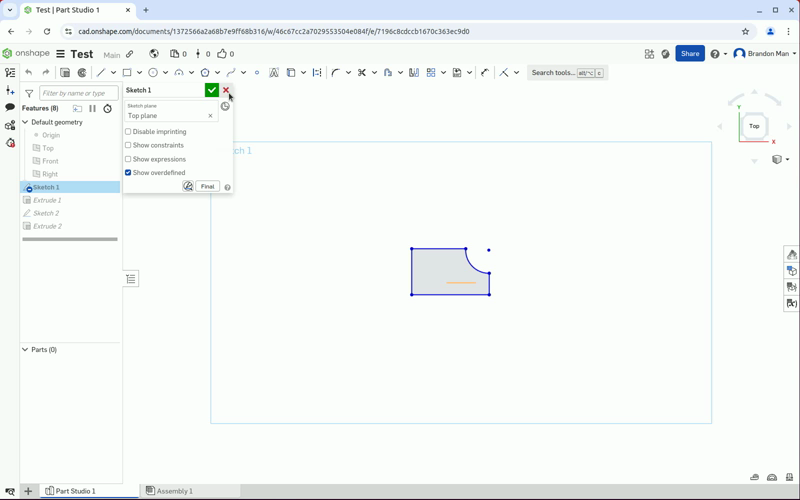
key(shift+s)
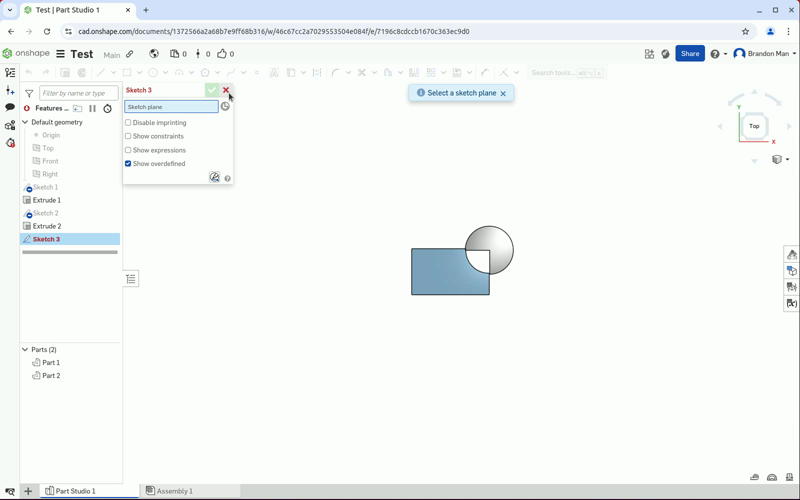
mouse_move(73, 150)
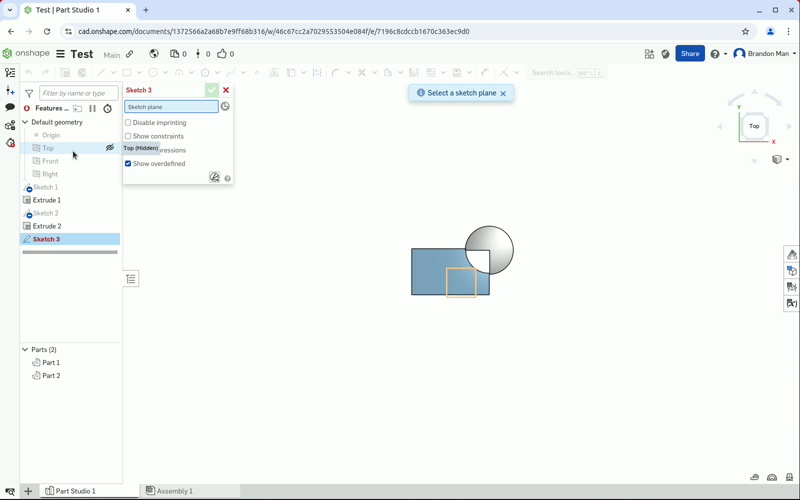
click(73, 150)
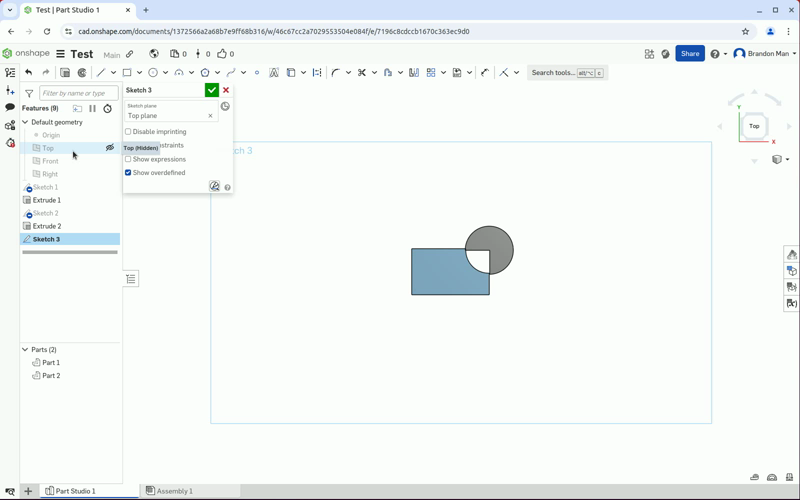
mouse_move(73, 352)
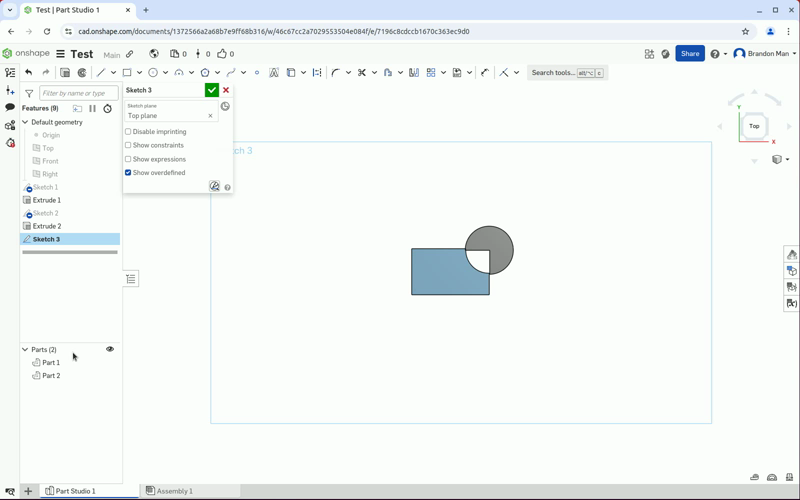
key(y)
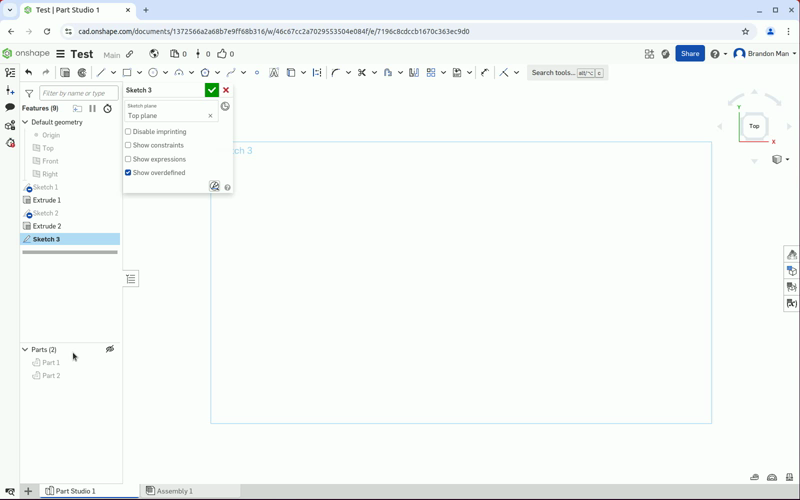
key(a)
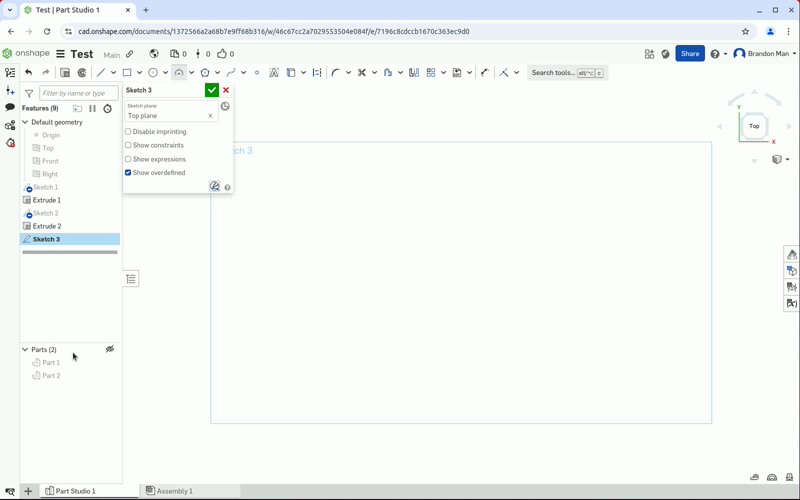
key_down(shift)
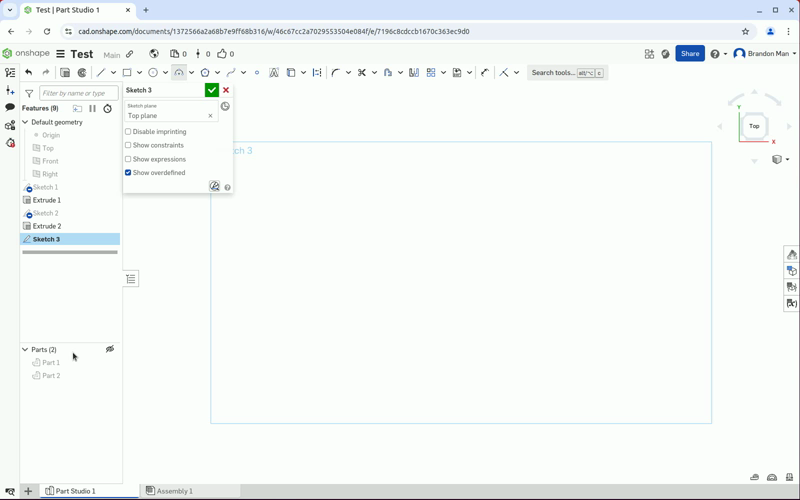
mouse_move(465, 250)
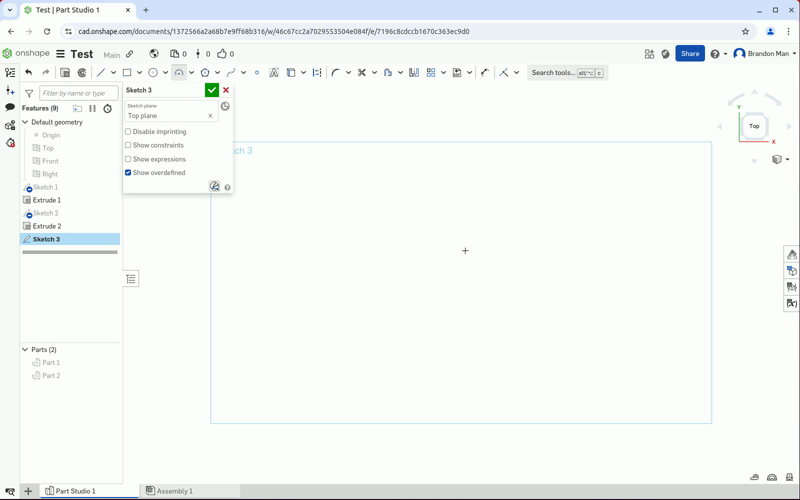
click(465, 250)
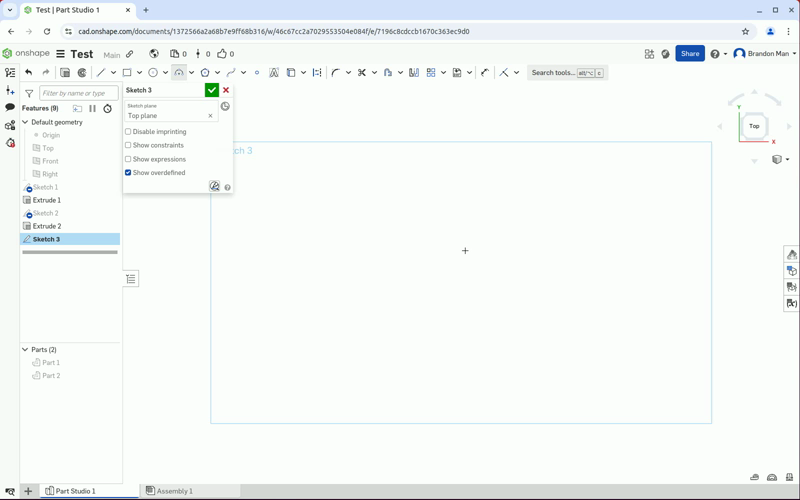
key_up(shift)
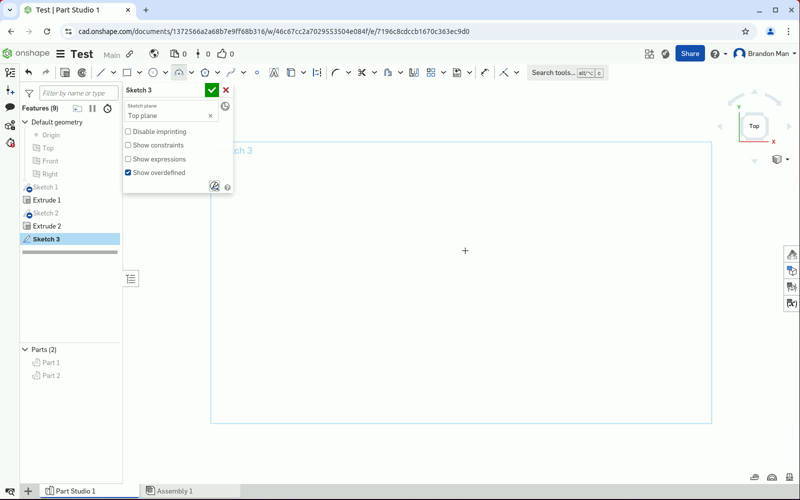
key_down(shift)
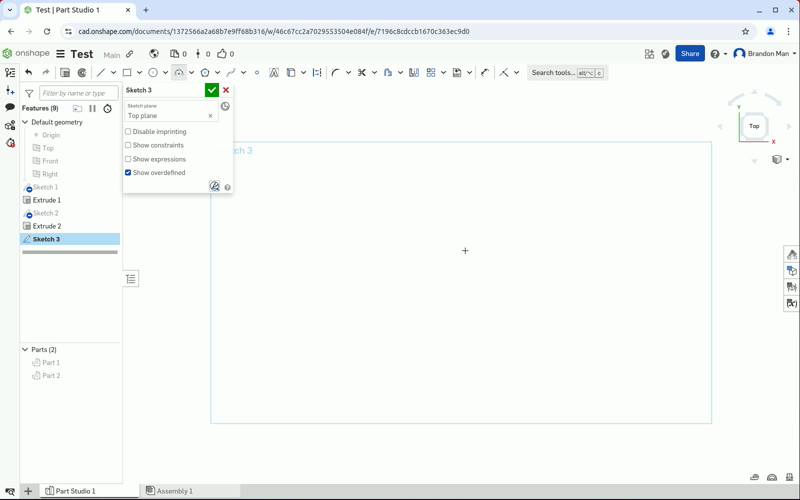
mouse_move(489, 274)
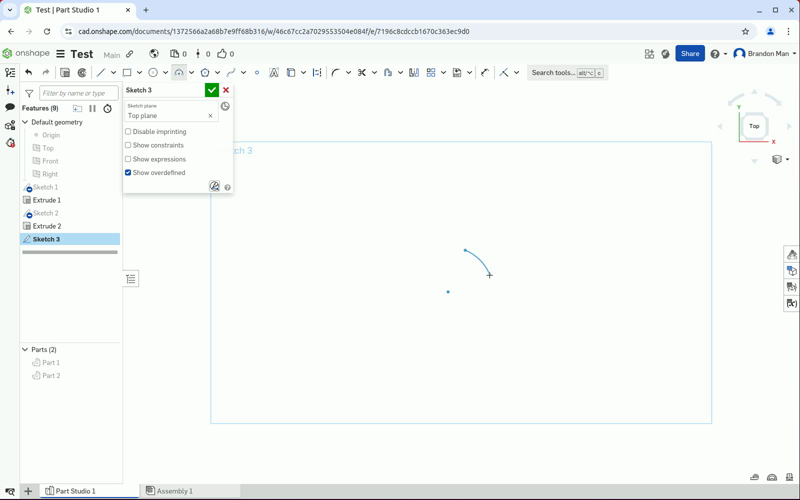
click(489, 274)
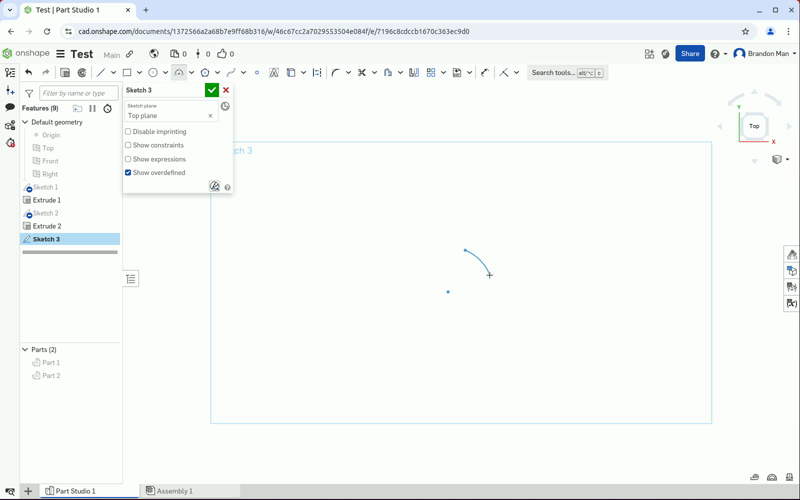
mouse_move(472, 267)
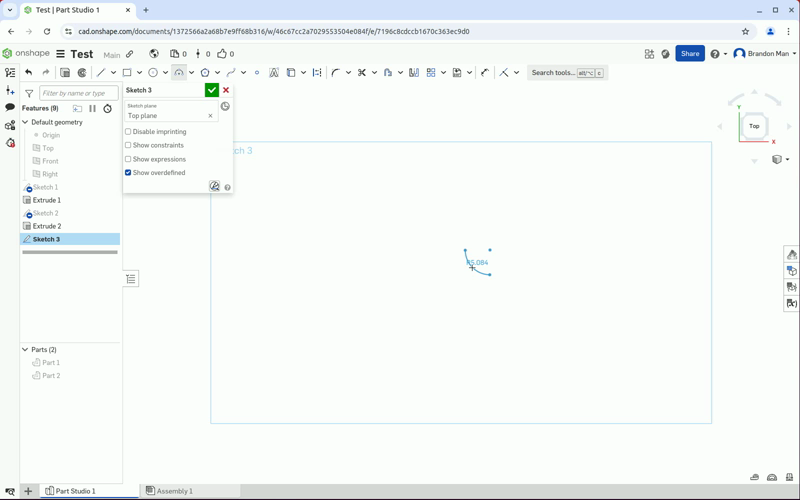
click(472, 267)
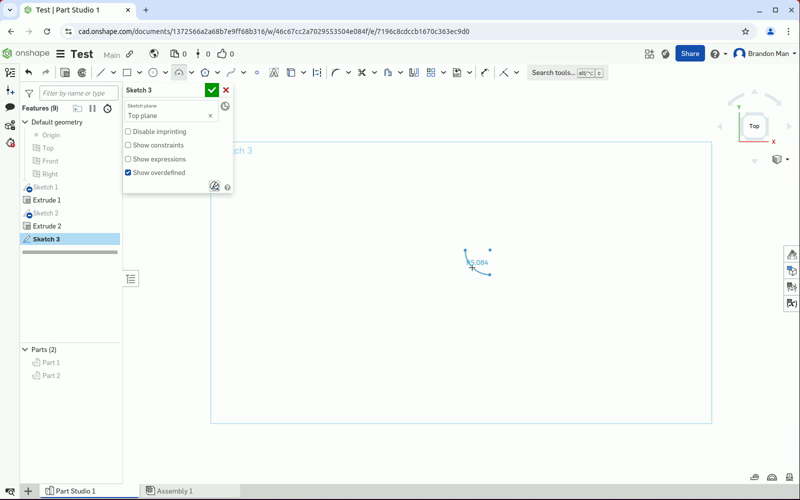
key_up(shift)
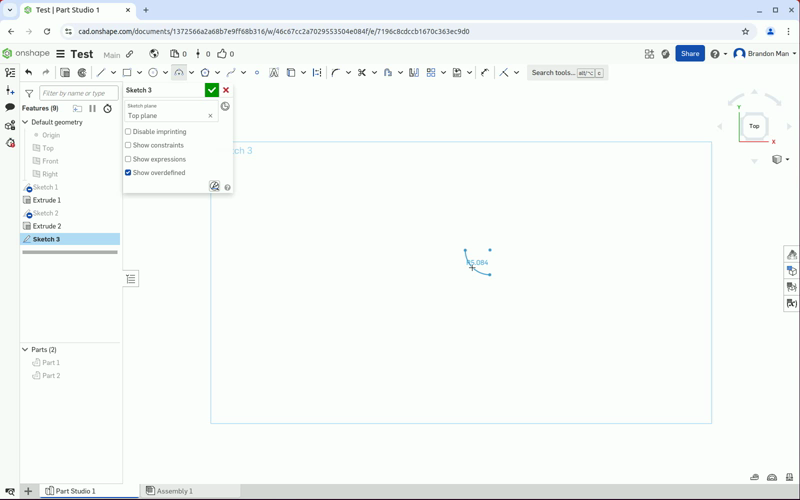
key(esc)
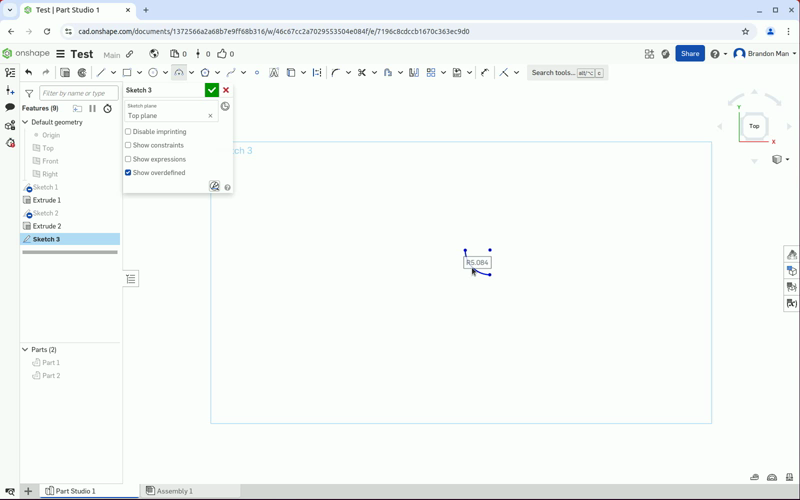
key(l)
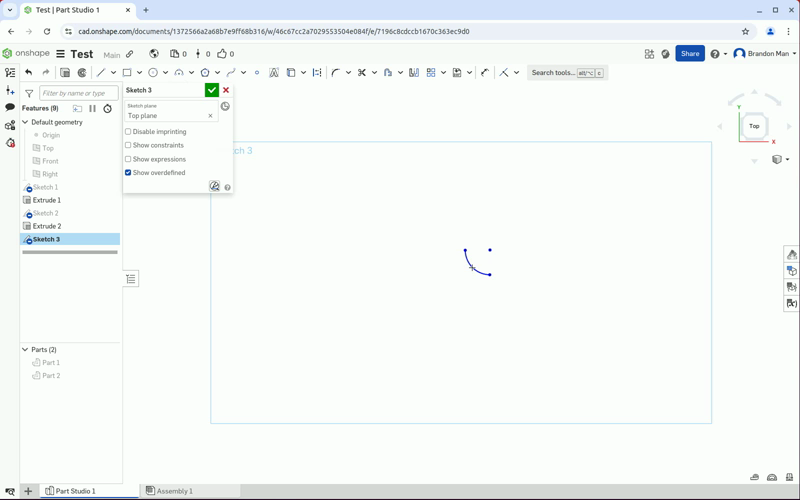
mouse_move(489, 274)
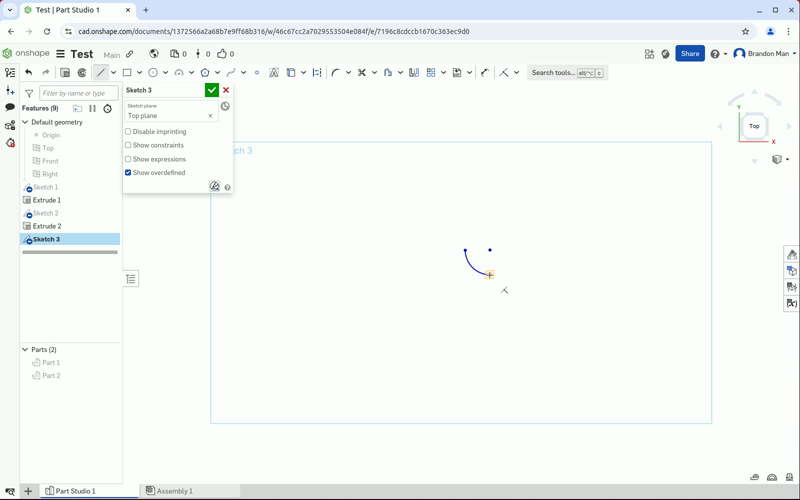
click(489, 274)
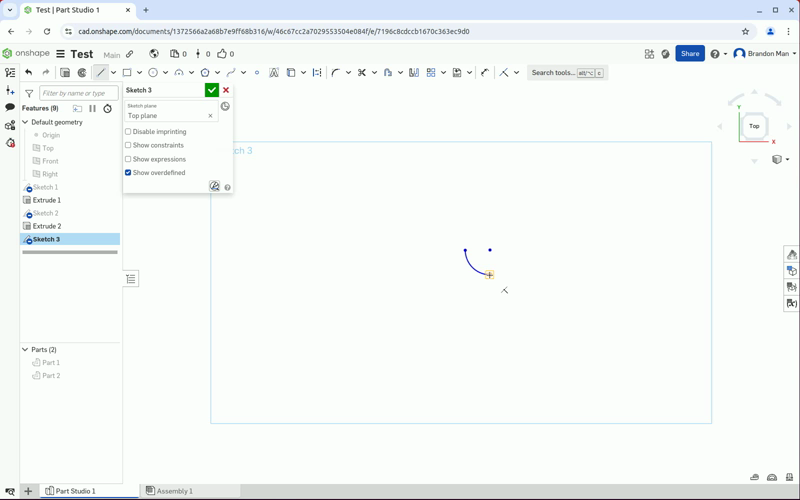
key_down(shift)
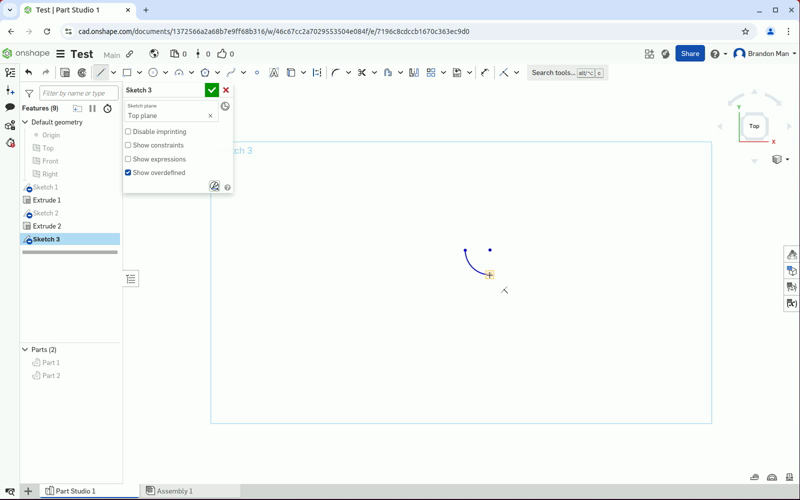
mouse_move(519, 274)
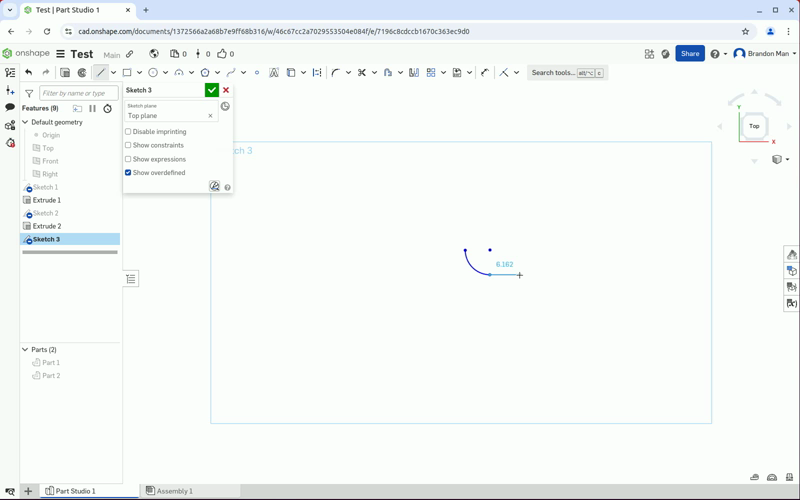
mouse_move(489, 250)
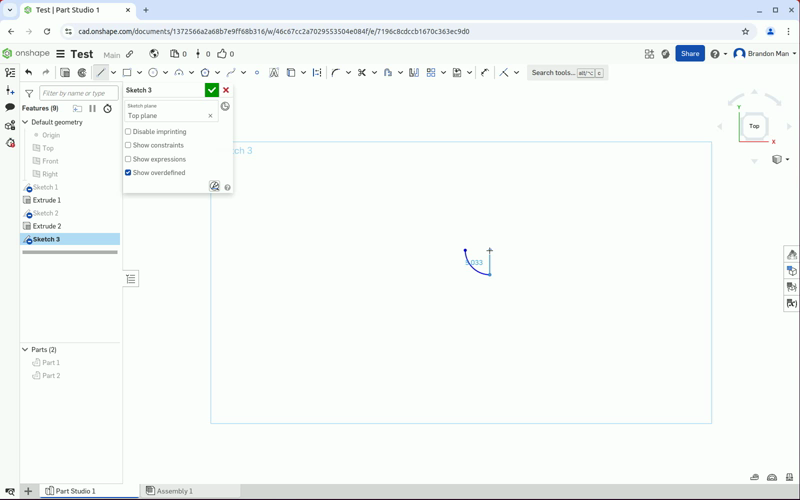
click(489, 250)
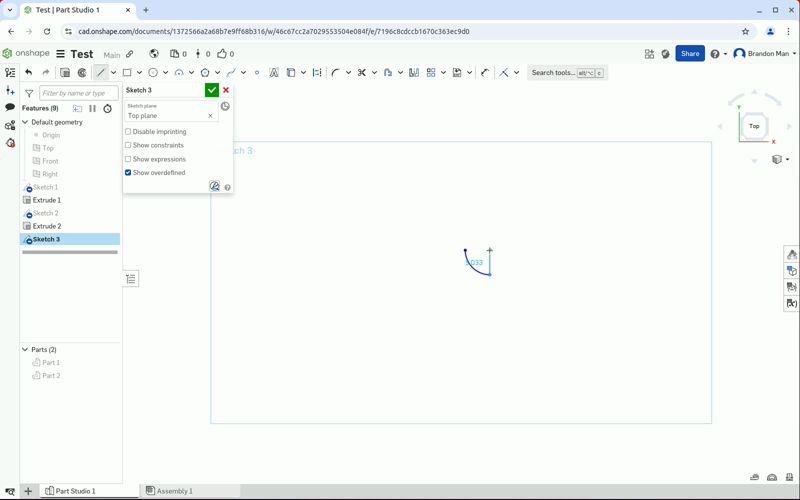
key_up(shift)
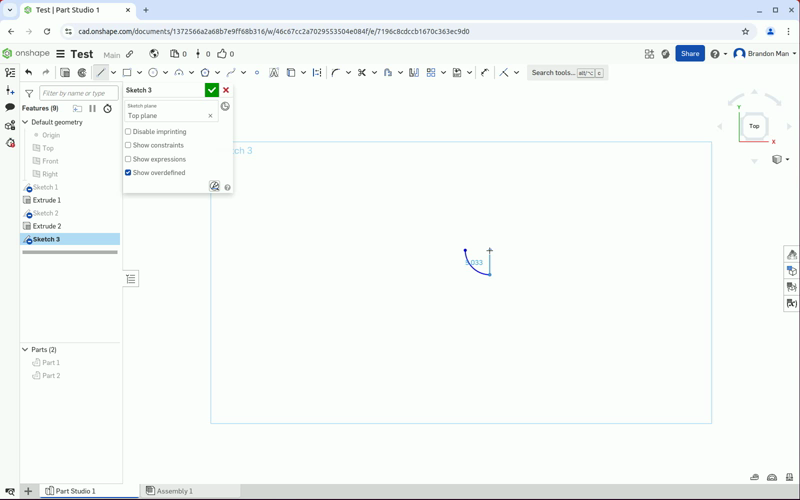
mouse_move(519, 250)
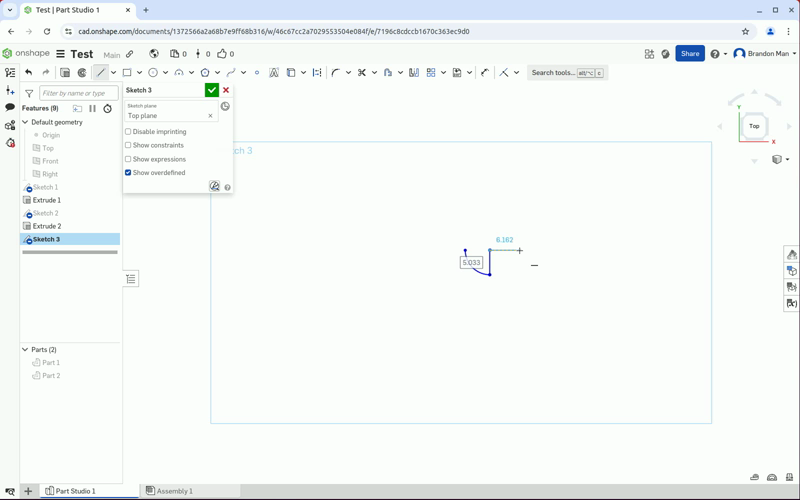
key_down(shift)
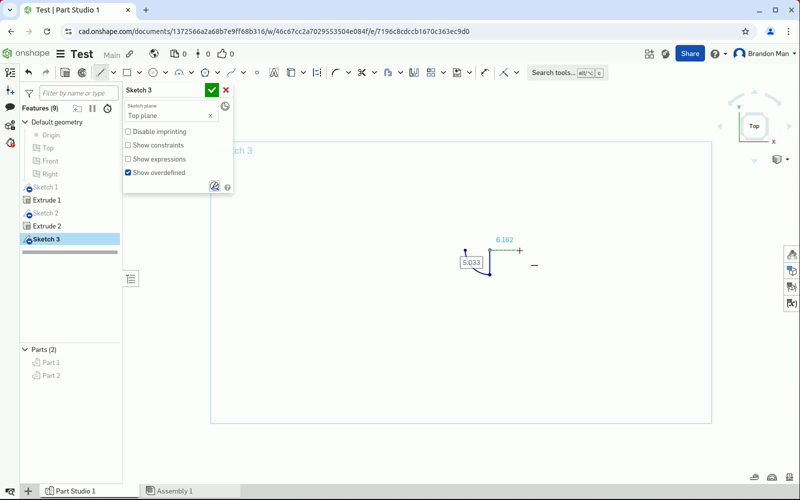
mouse_move(465, 250)
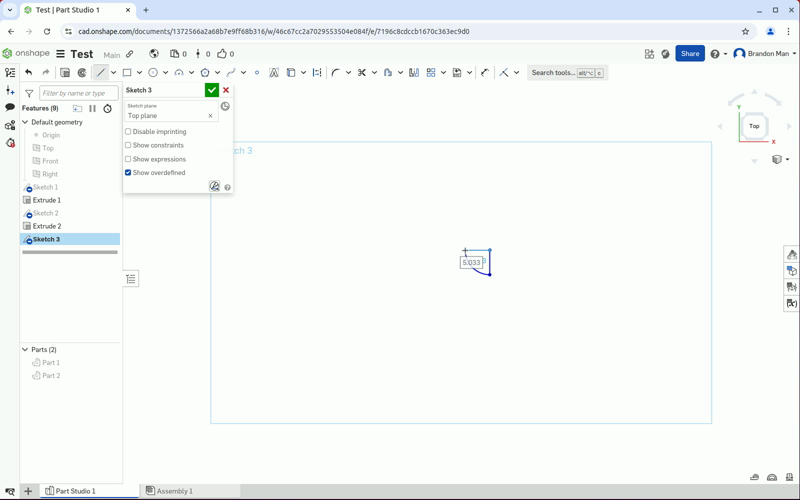
key_up(shift)
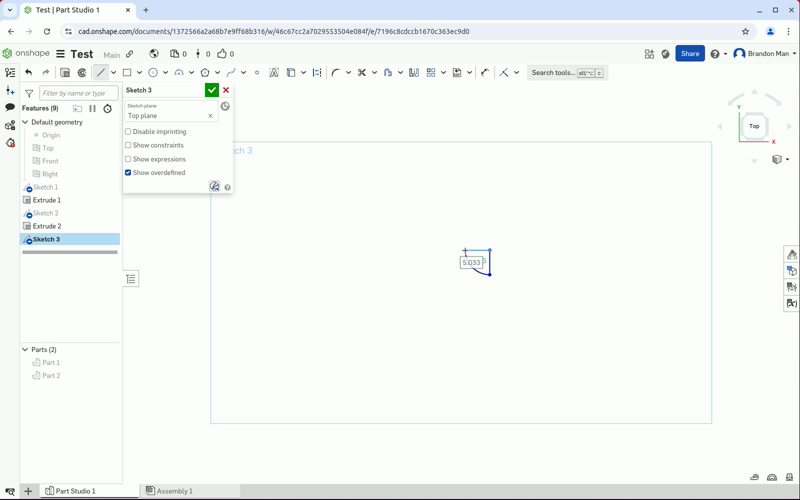
click(465, 250)
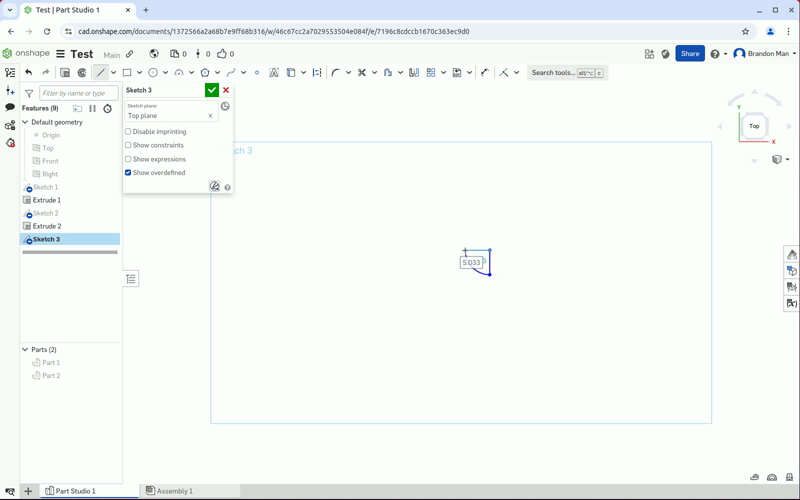
key(esc)
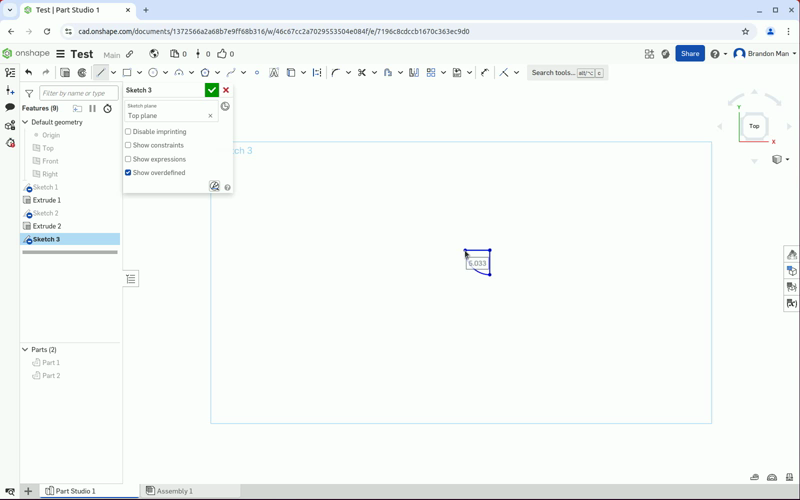
mouse_move(477, 256)
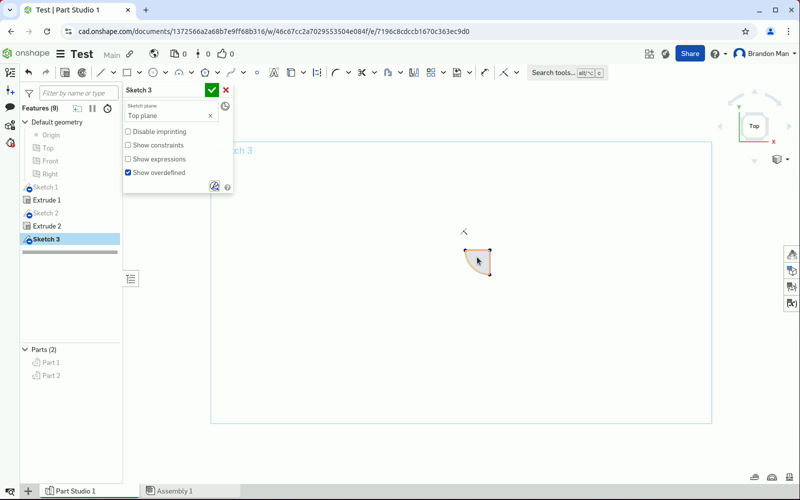
scroll(6)
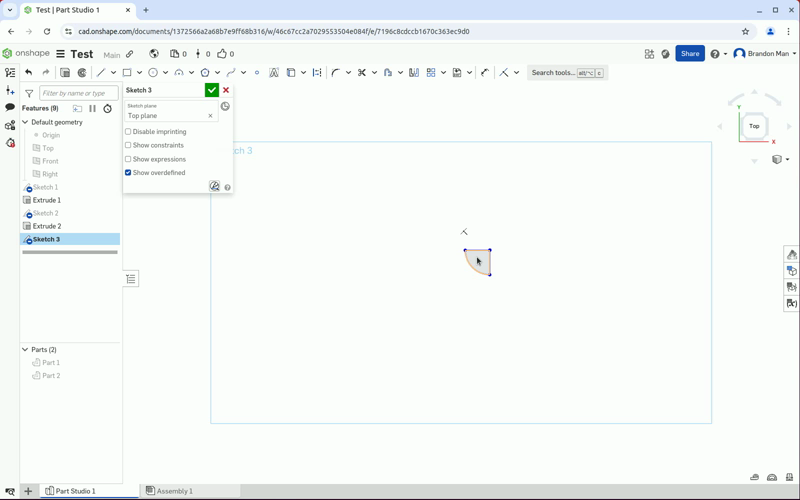
scroll(6)
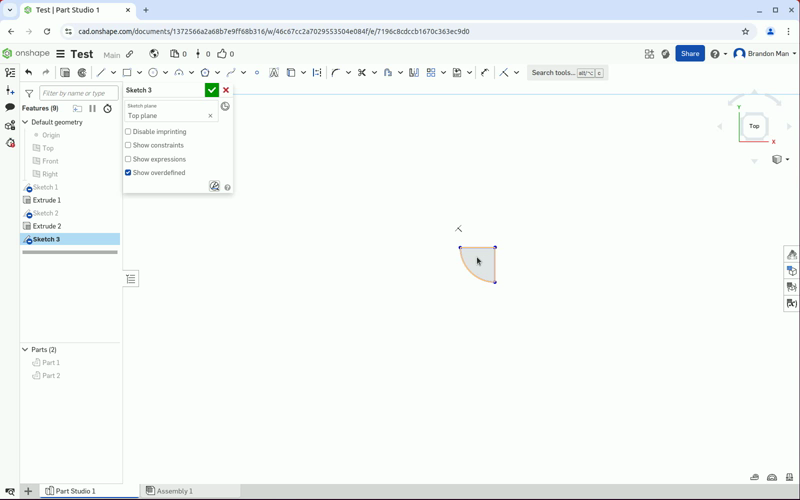
scroll(6)
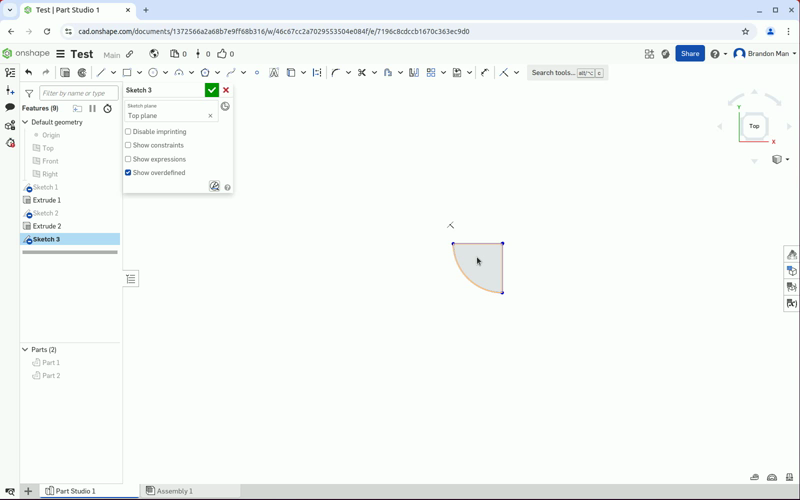
scroll(6)
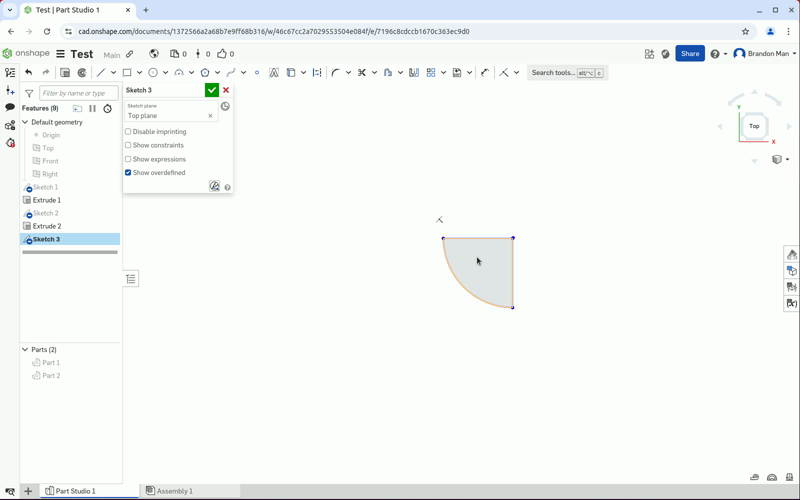
scroll(6)
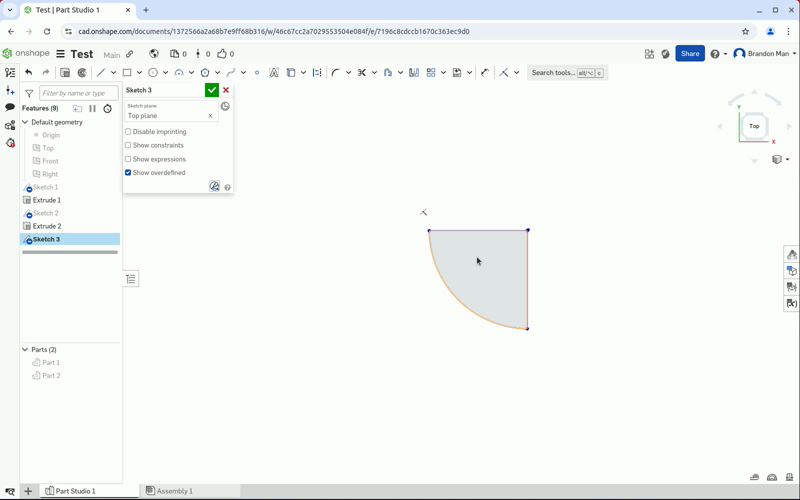
scroll(6)
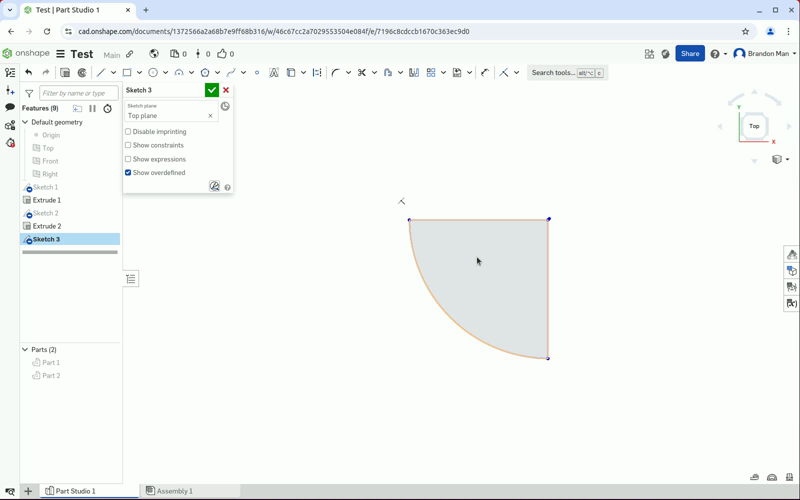
scroll(6)
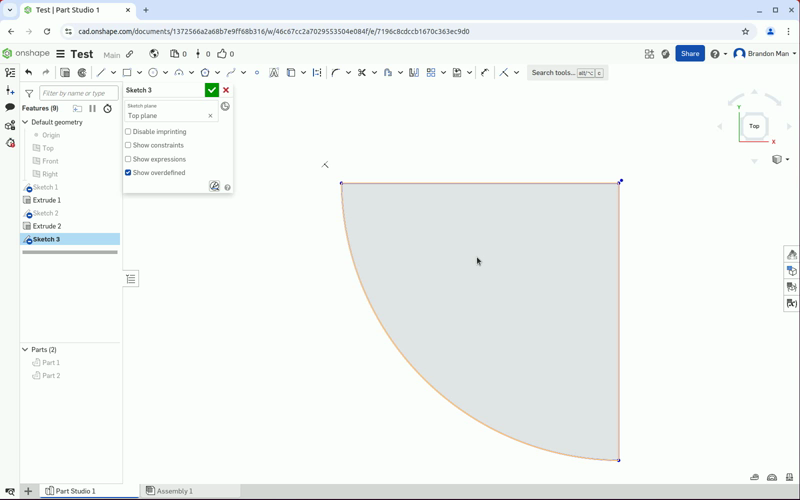
click(477, 256)
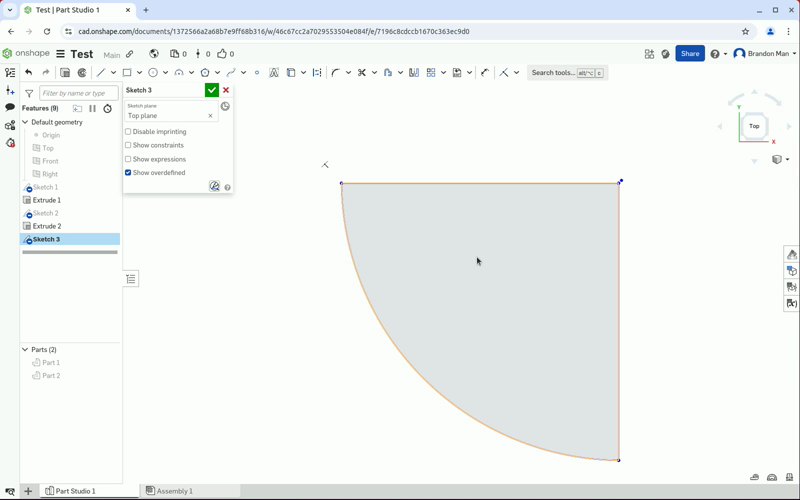
scroll(-6)
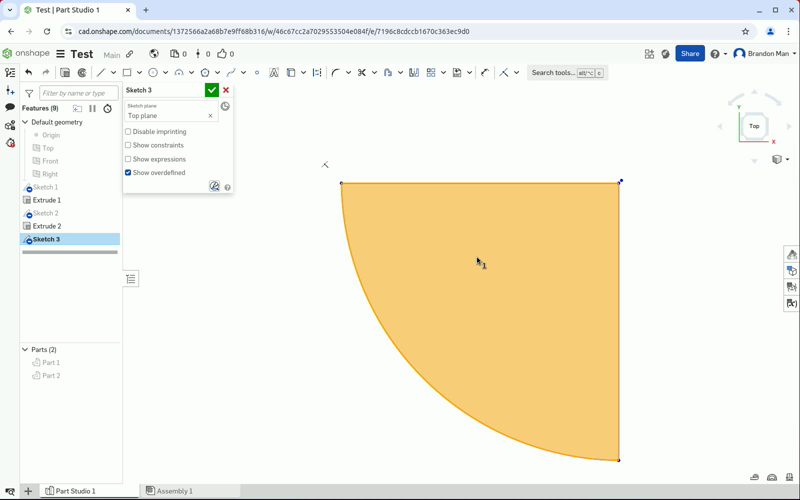
scroll(-6)
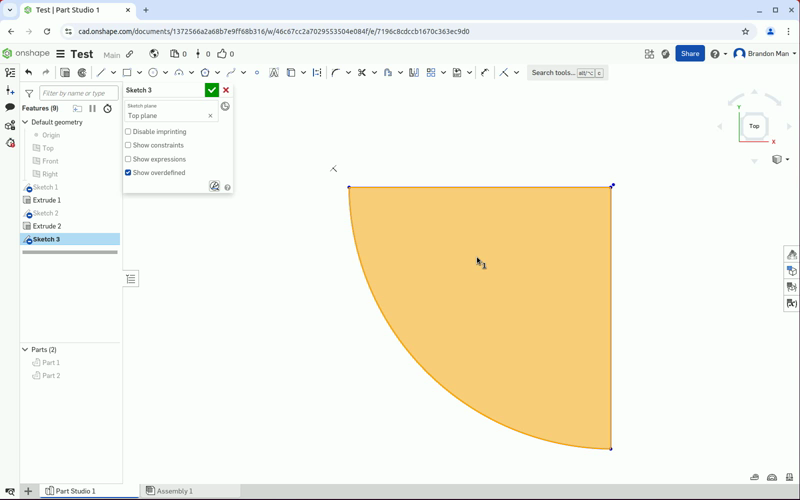
scroll(-6)
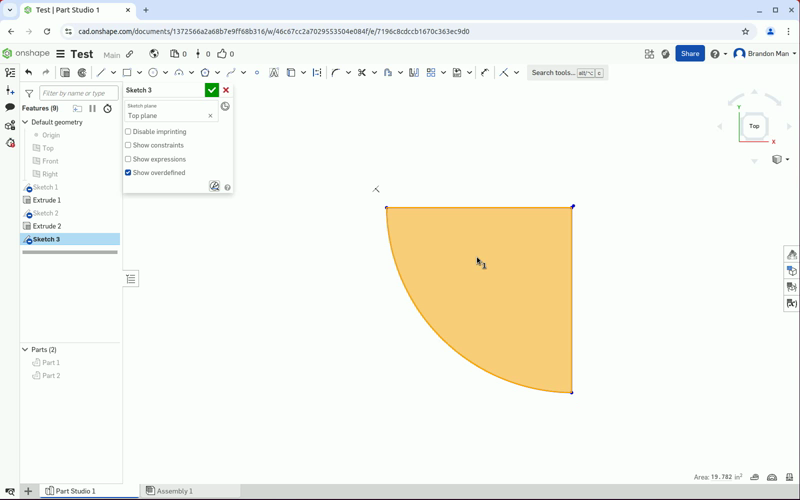
scroll(-6)
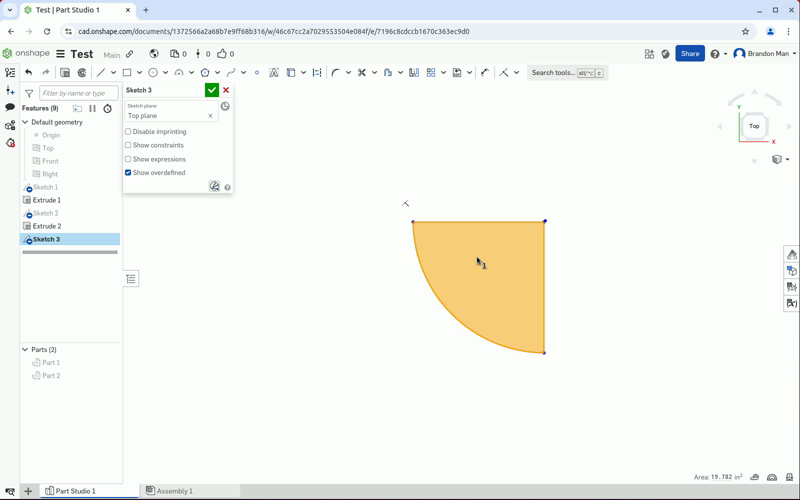
scroll(-6)
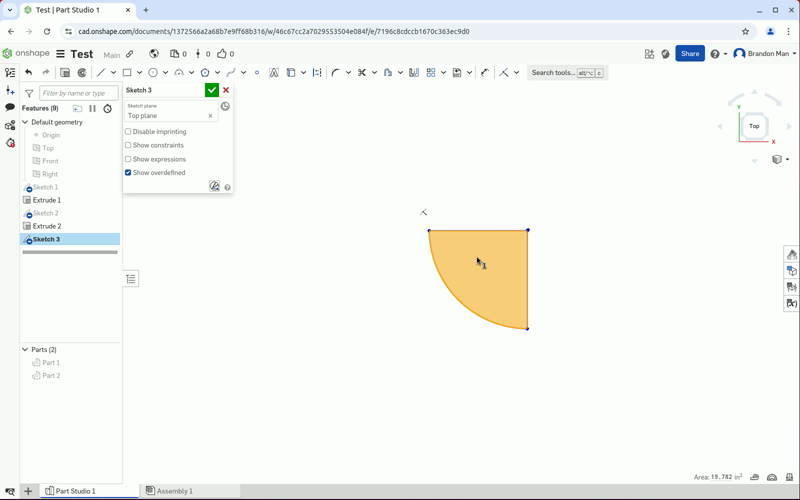
scroll(-6)
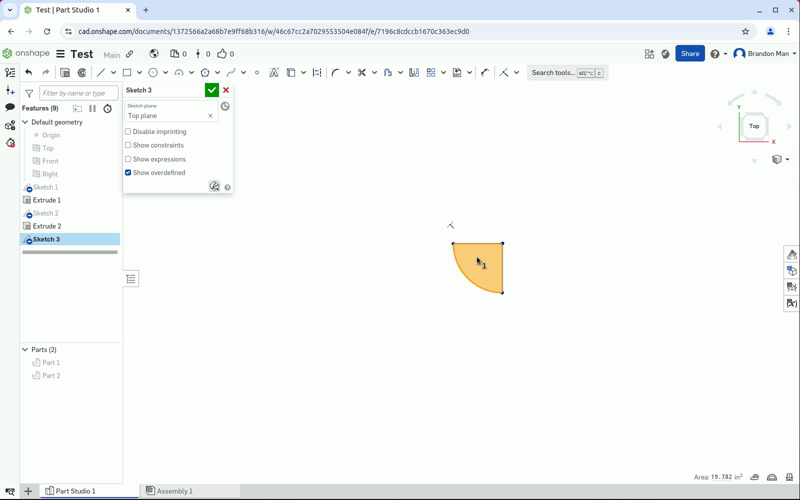
scroll(-6)
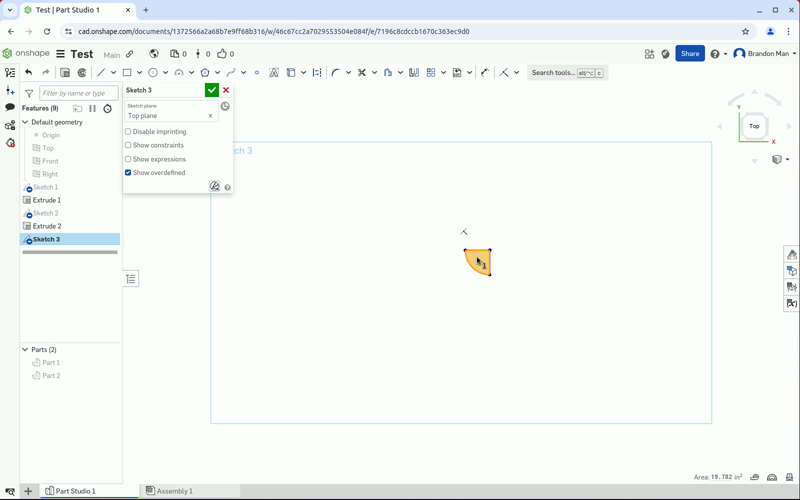
mouse_move(73, 352)
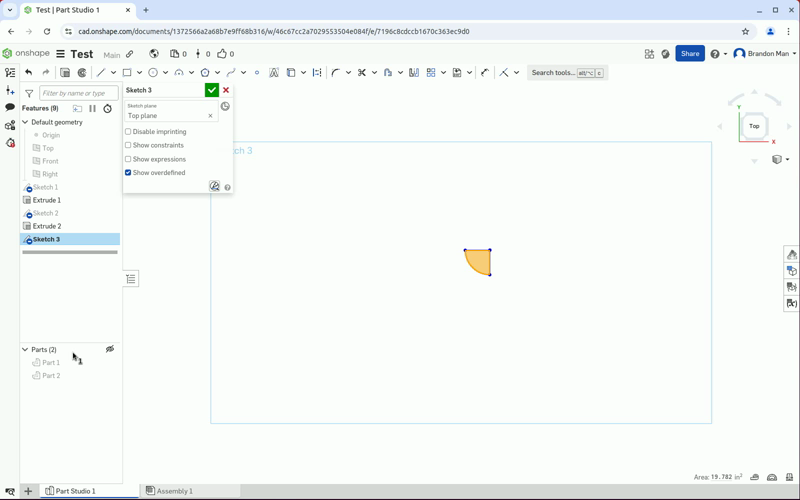
key(shift+y)
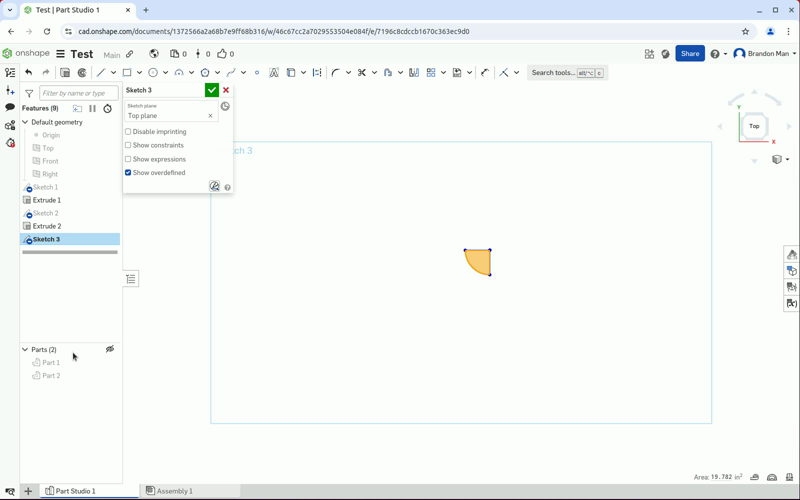
key(shift+e)
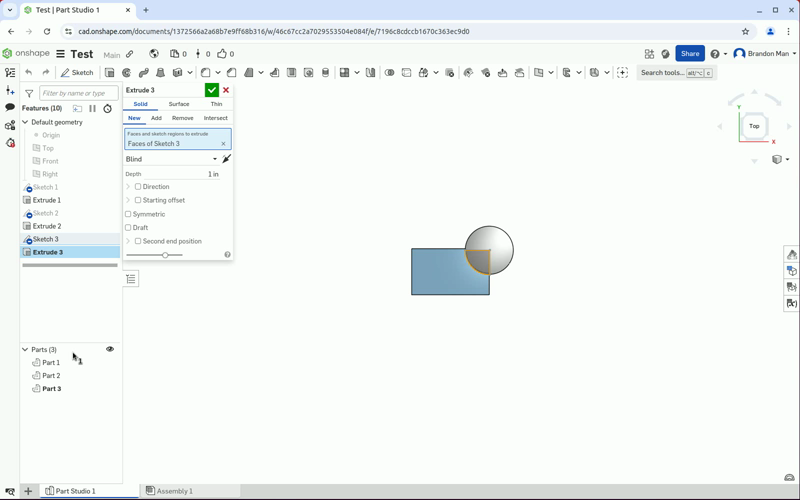
mouse_move(143, 106)
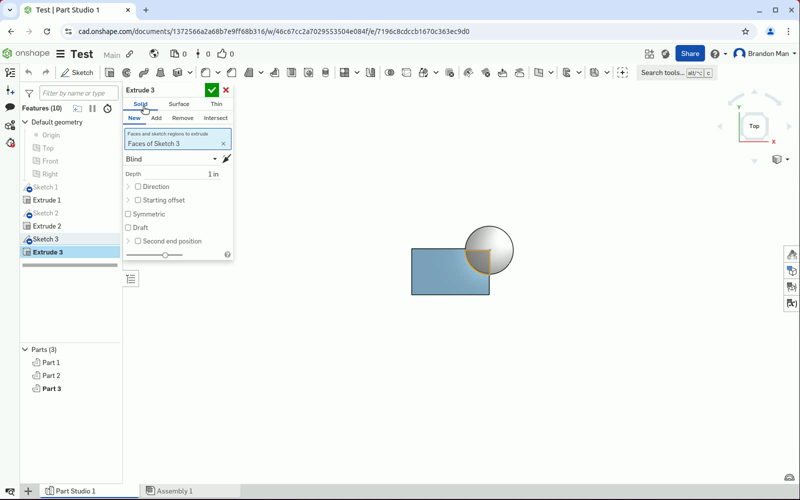
click(143, 106)
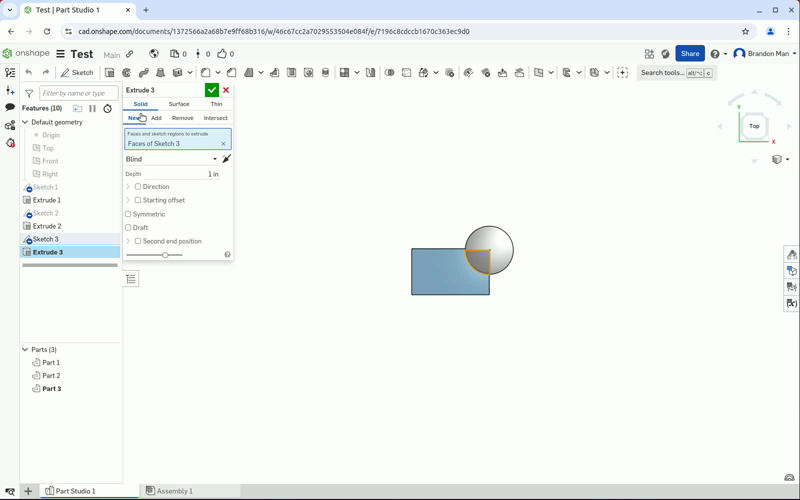
mouse_move(137, 120)
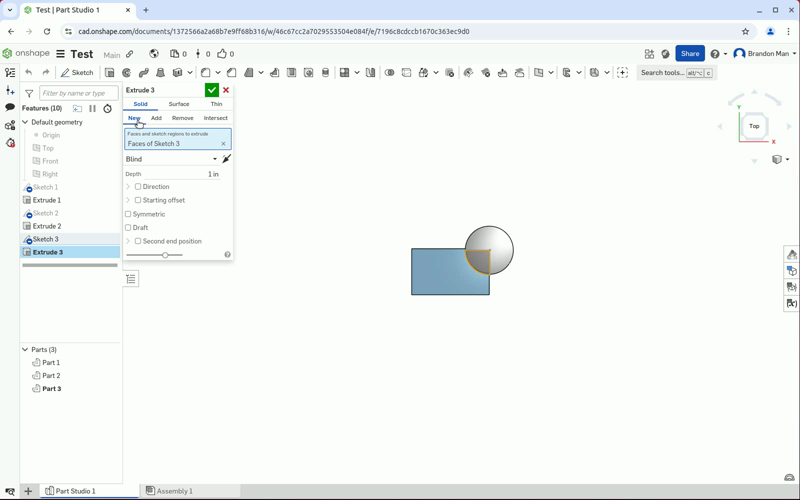
click(137, 120)
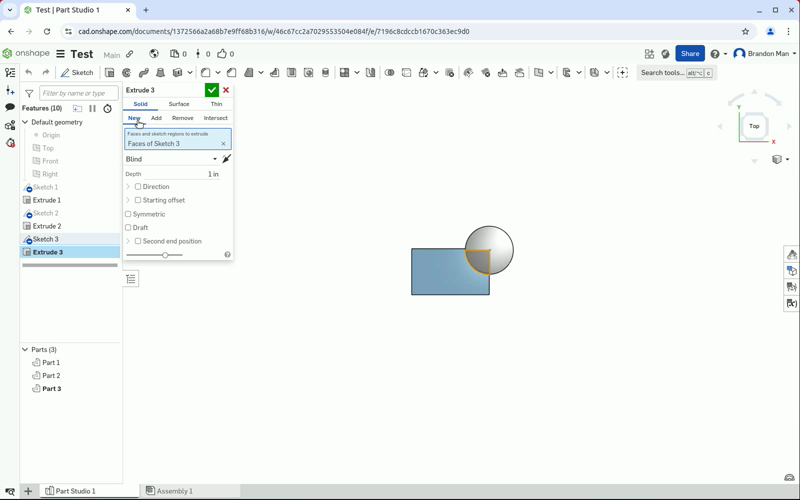
key(tab, 4)
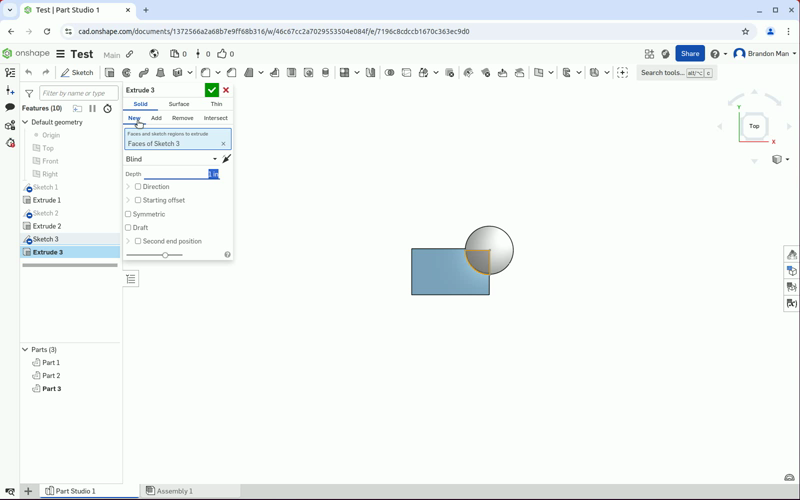
text(5.536)
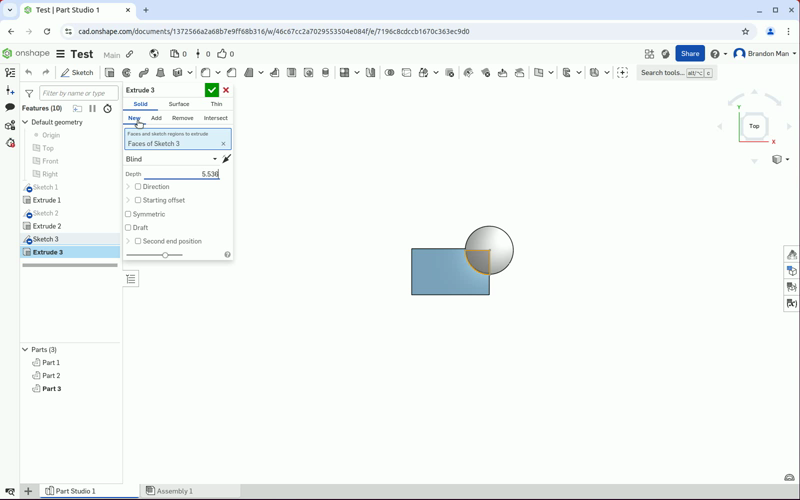
key(enter)
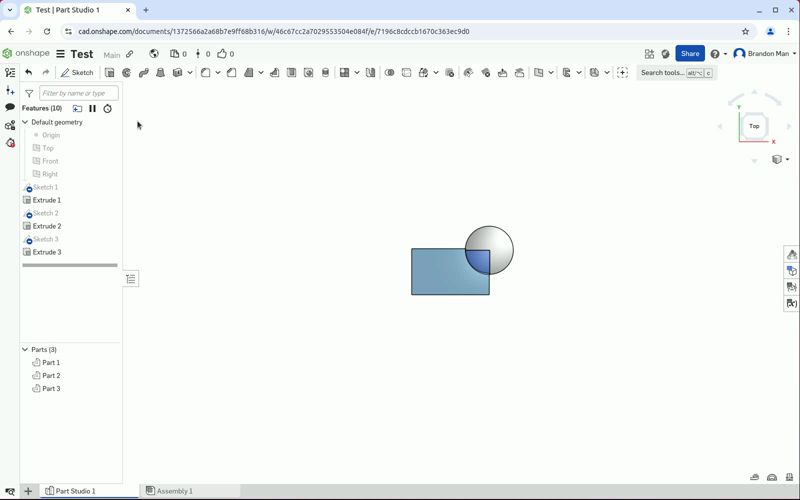
key(shift+h)
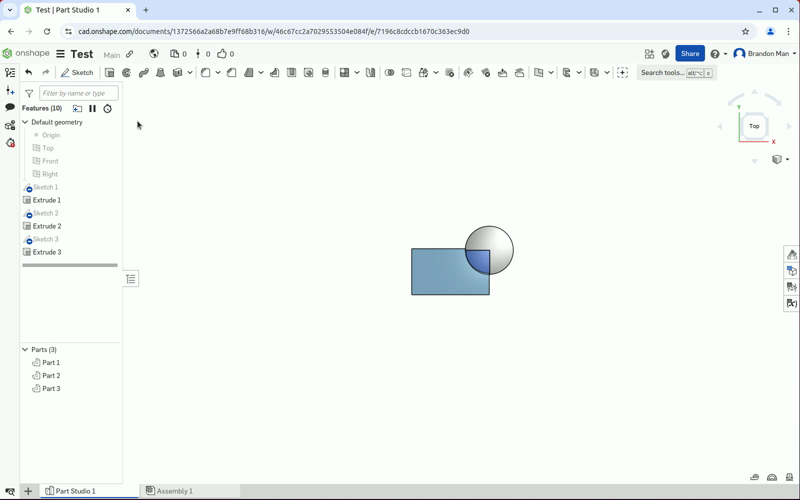
key(shift+h)
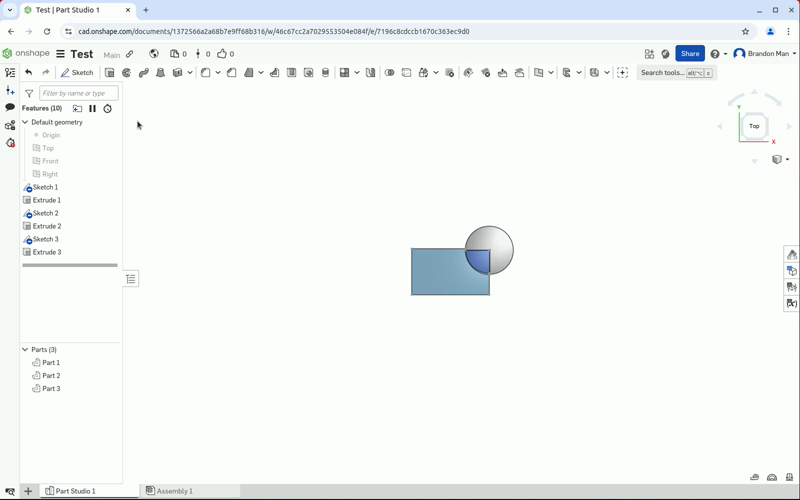
key(shift+7)
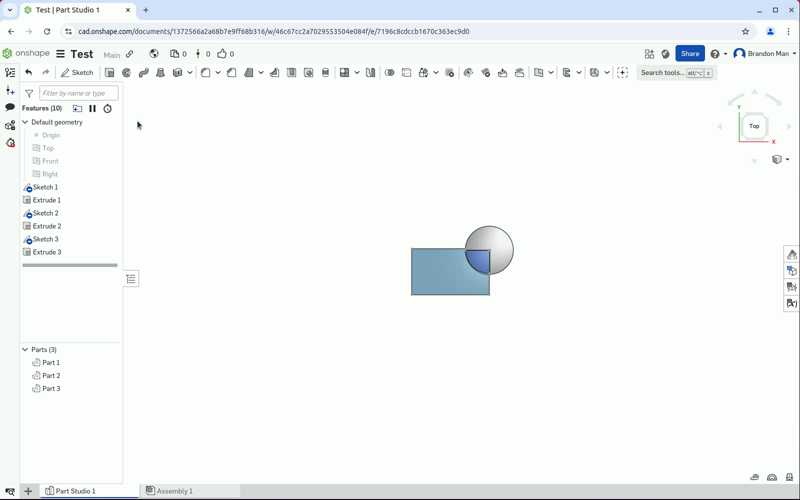
key(up, 3)
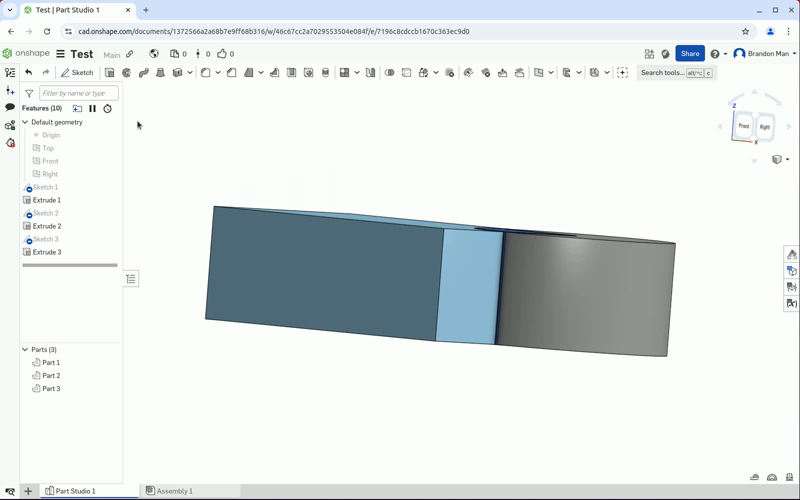
key(left, 3)
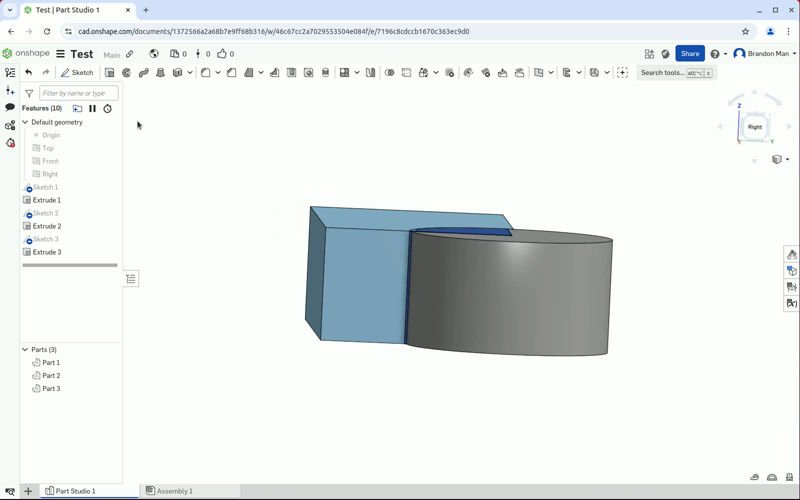
key(right, 3)
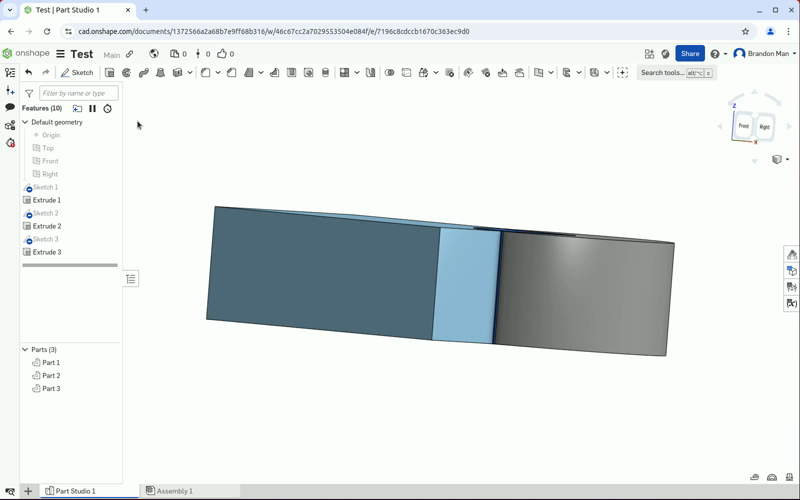
key(down, 3)
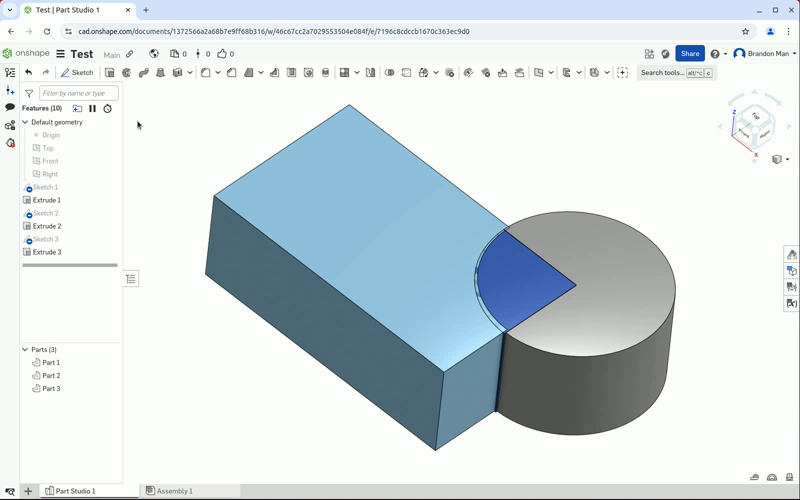
mouse_move(73, 189)
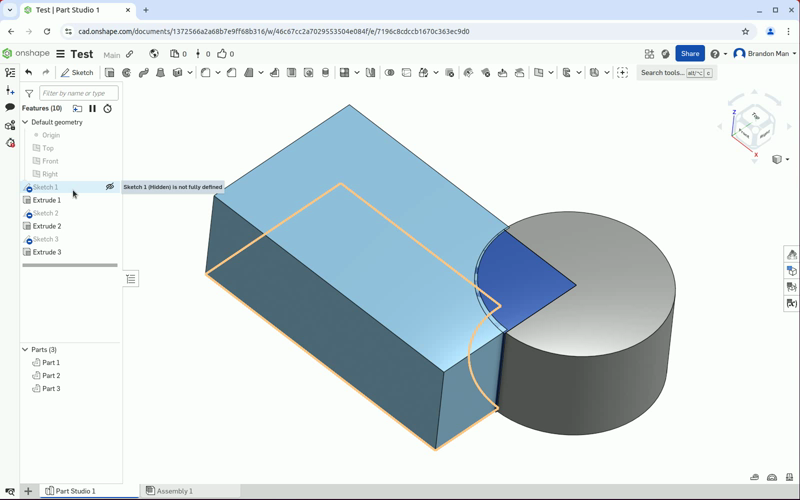
click(73, 189)